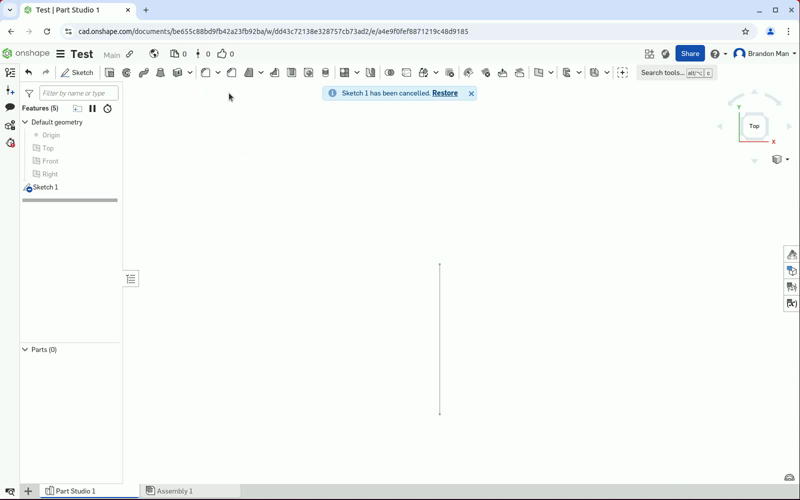
key(shift+h)
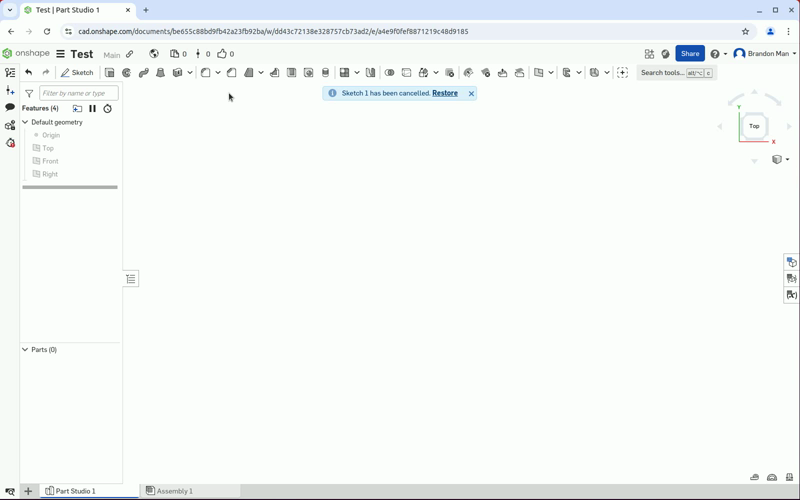
mouse_move(73, 352)
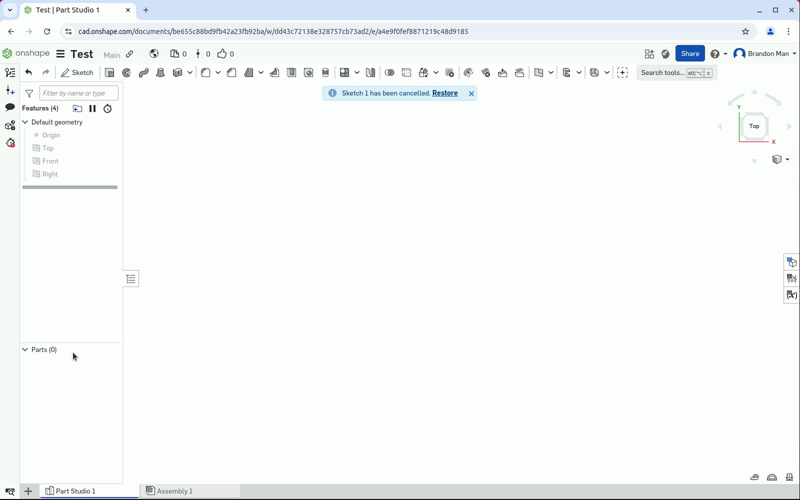
key(y)
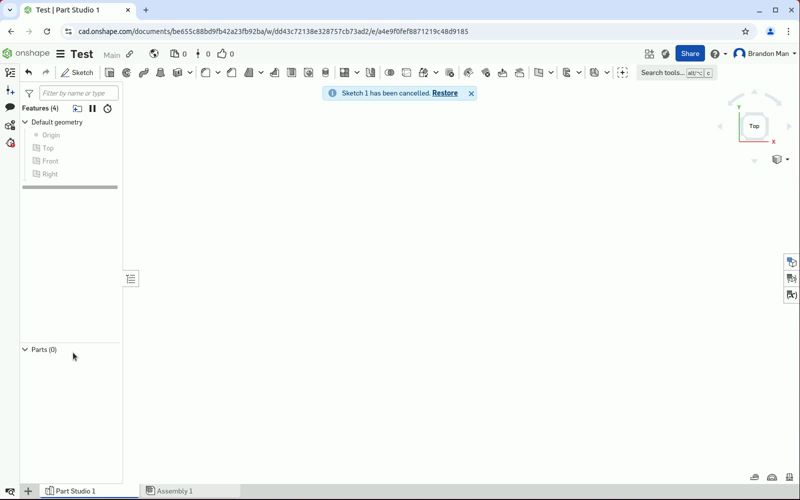
key(shift+p)
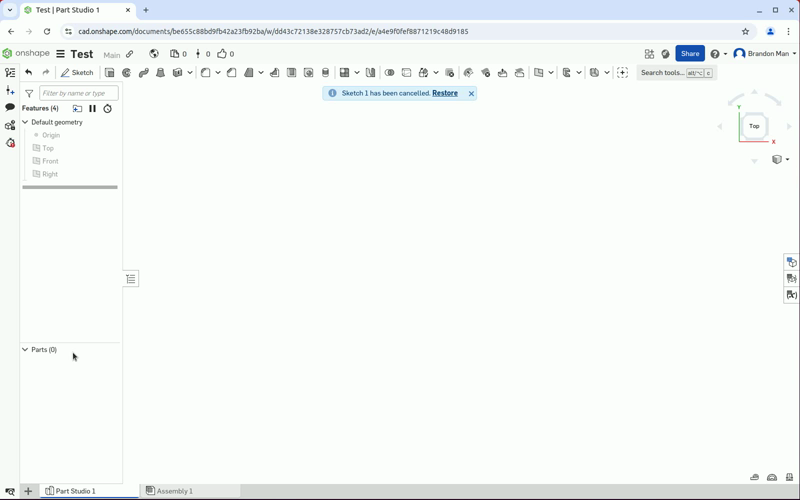
key(space)
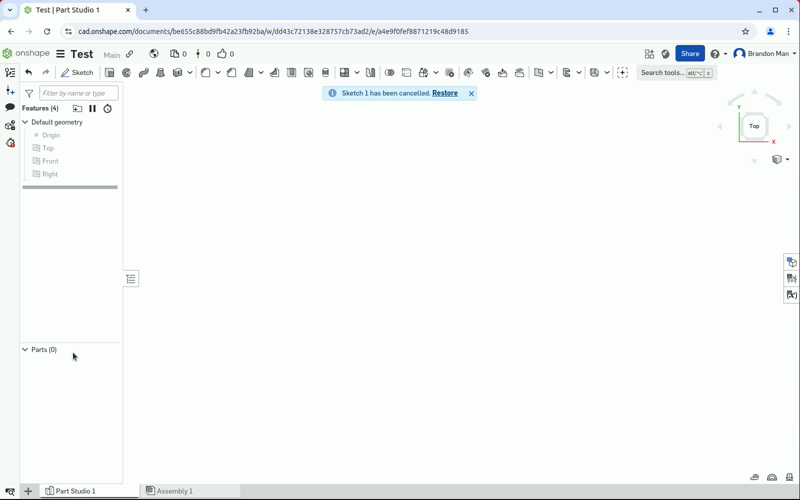
key_down(shift)
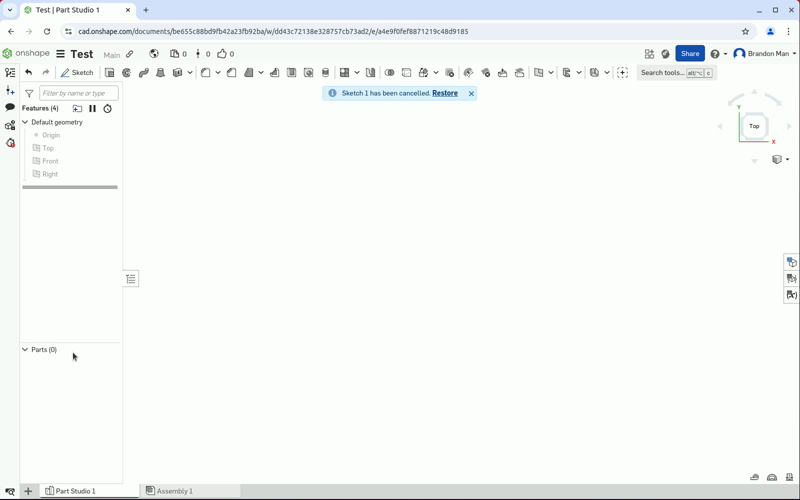
key(up)
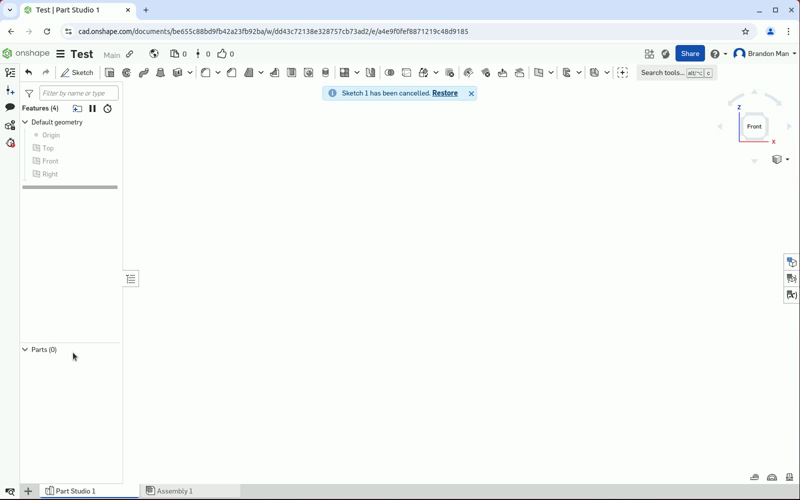
key_up(shift)
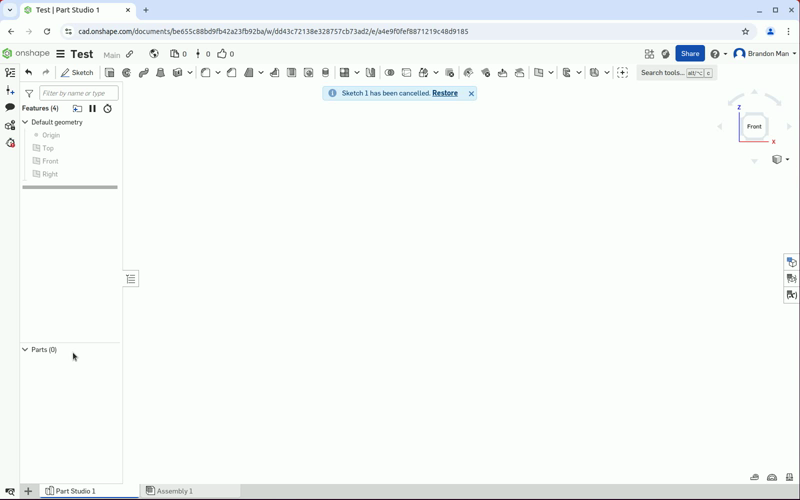
key(space)
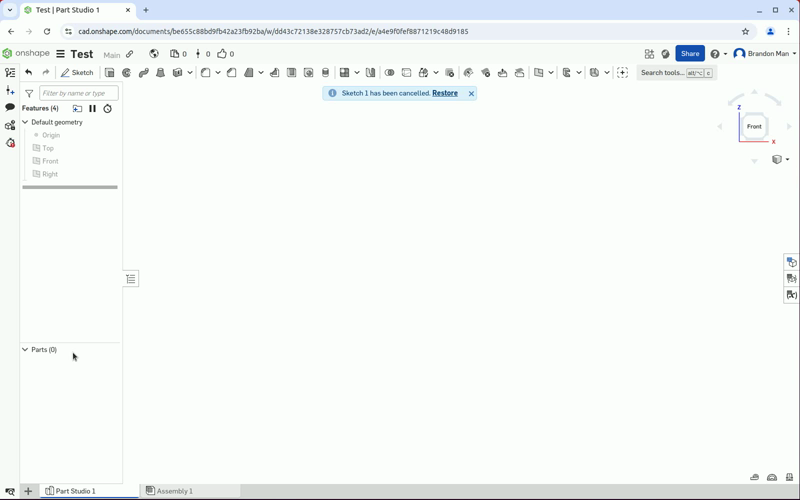
key_down(shift)
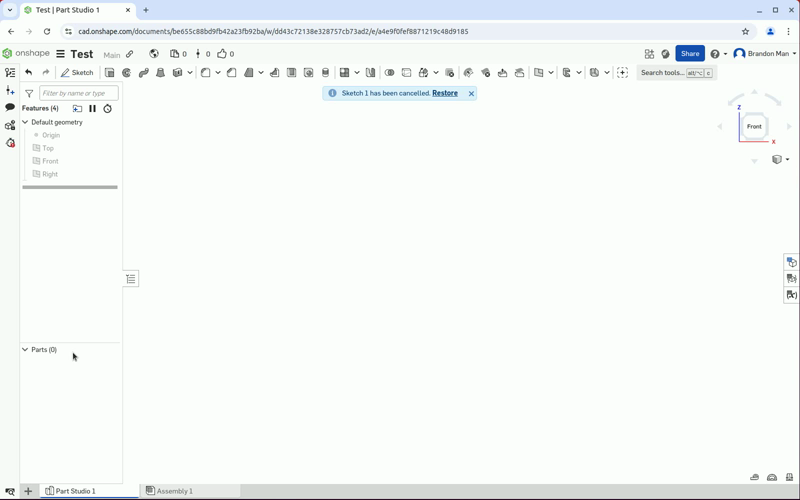
key(left)
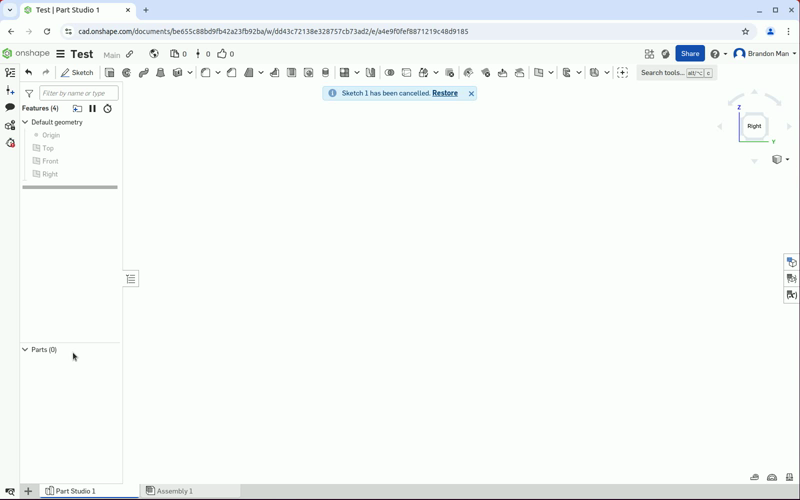
key_up(shift)
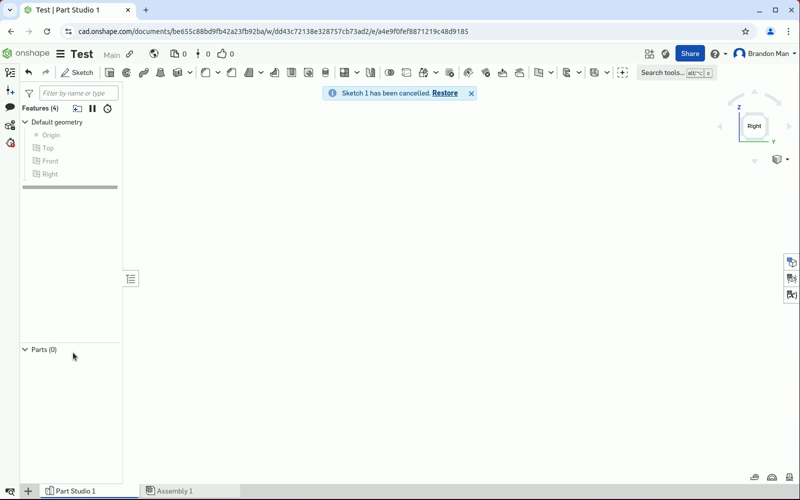
mouse_move(73, 352)
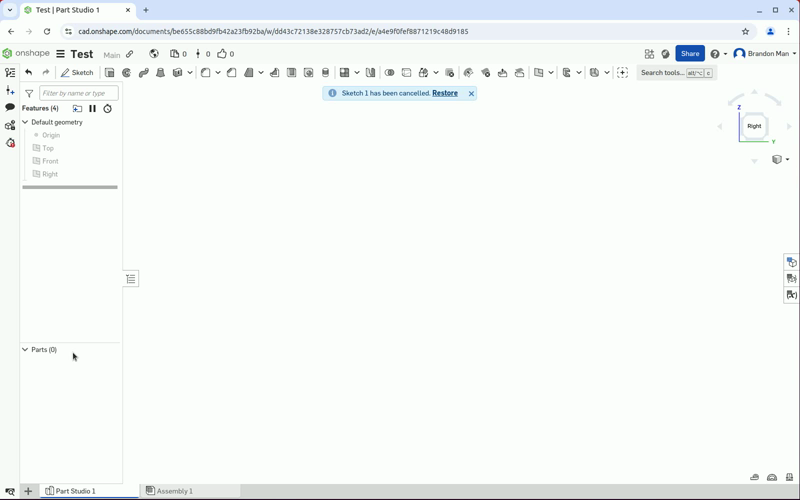
key(shift+y)
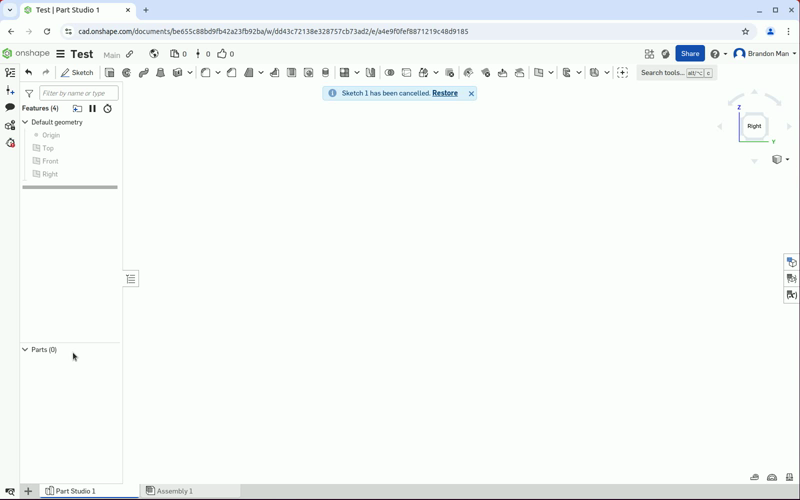
key(shift+s)
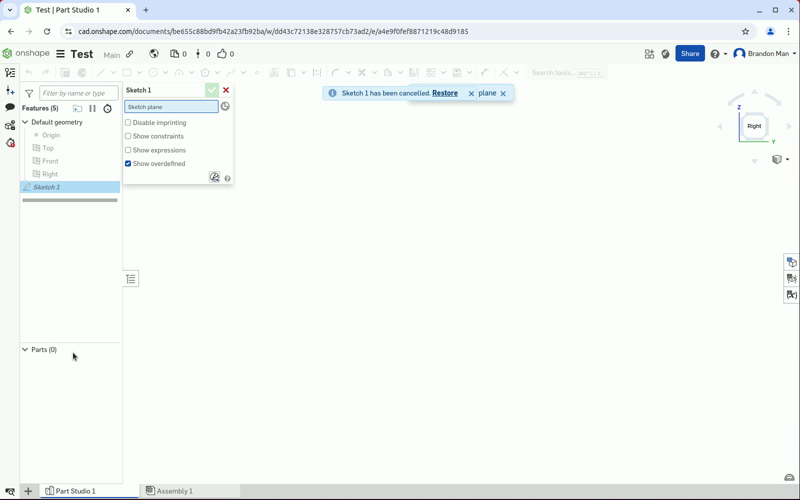
mouse_move(73, 176)
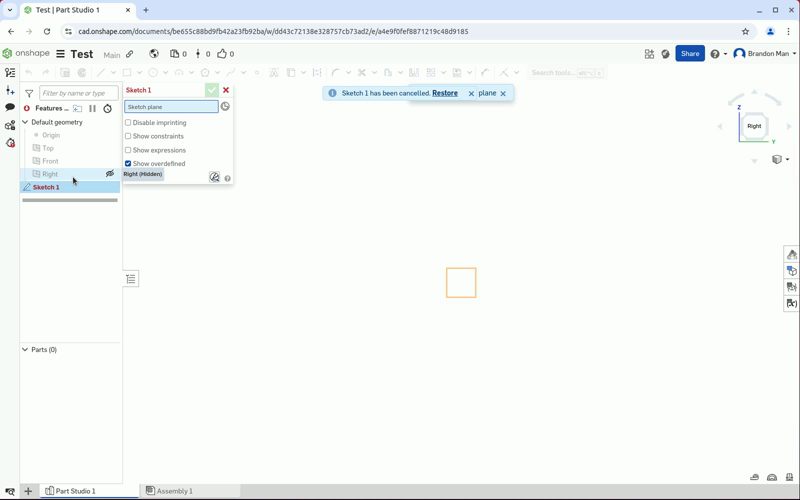
click(73, 176)
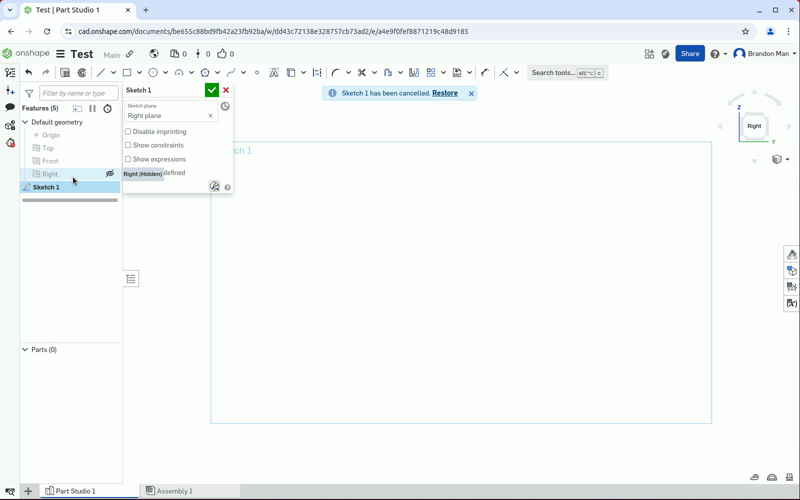
mouse_move(73, 352)
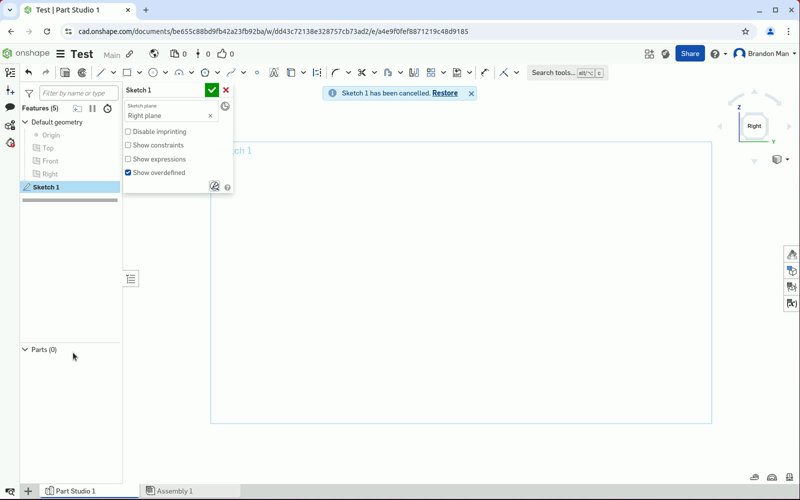
key(y)
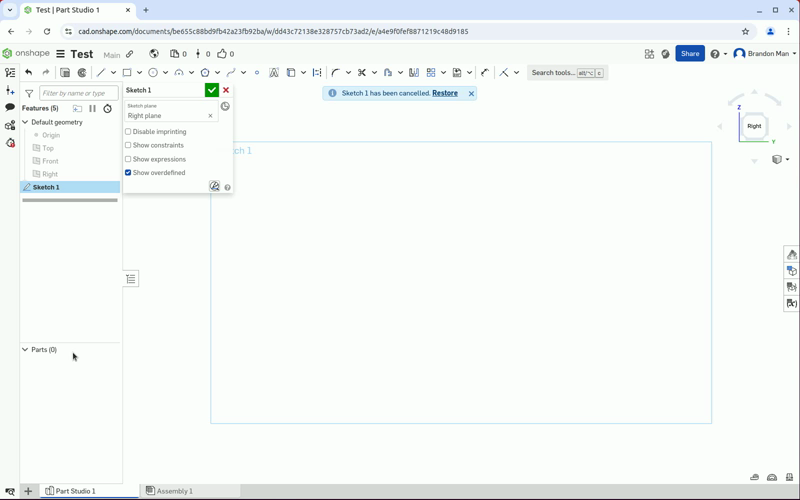
key(l)
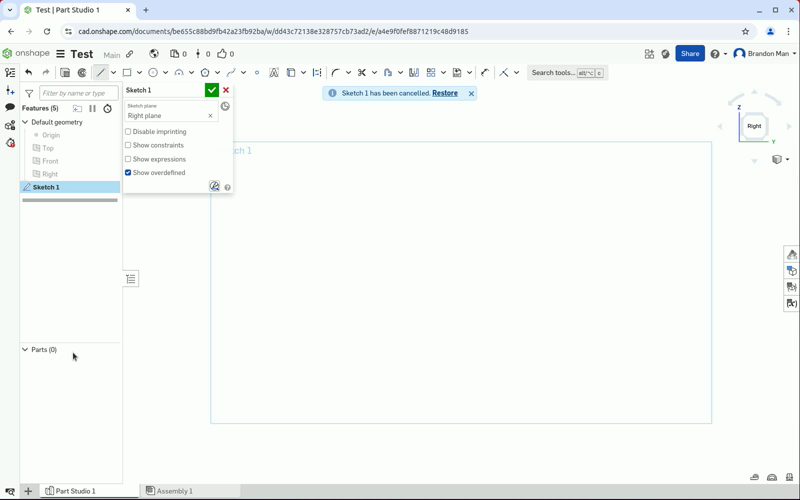
key_down(shift)
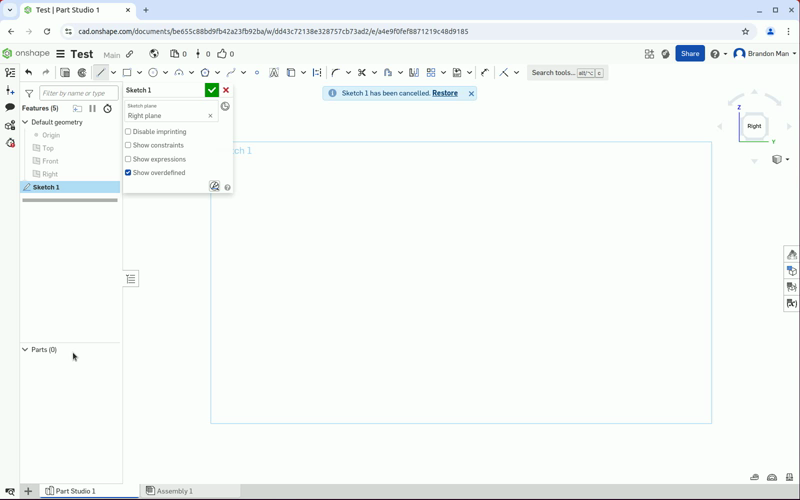
mouse_move(413, 282)
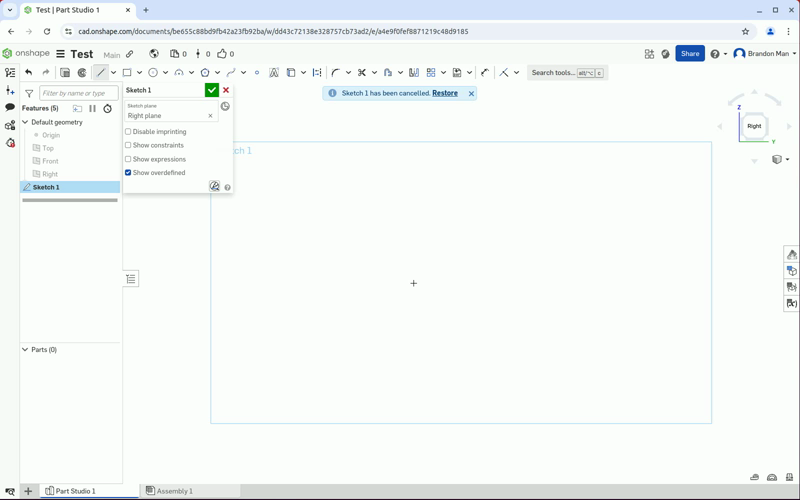
click(413, 282)
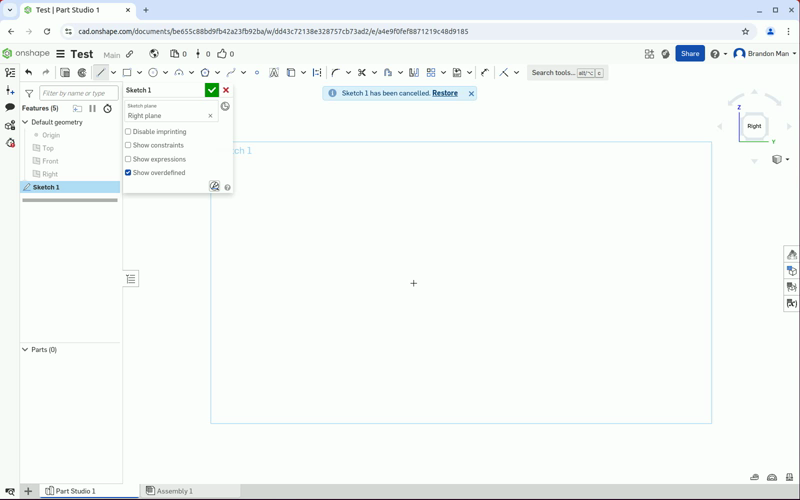
key_up(shift)
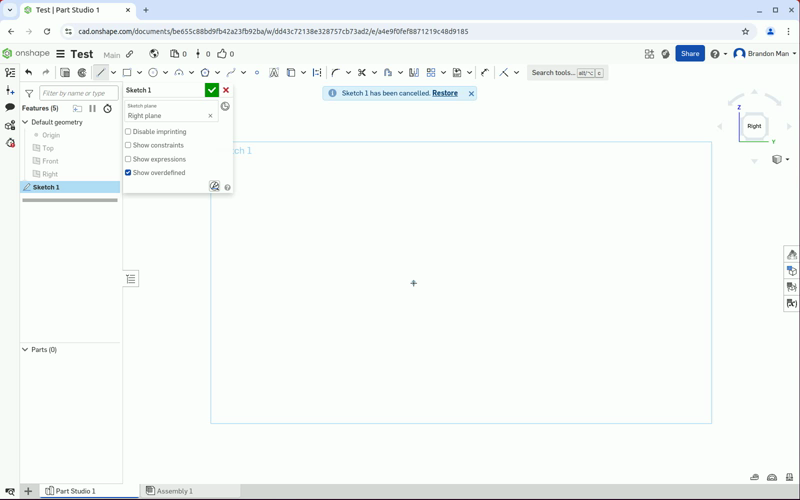
key_down(shift)
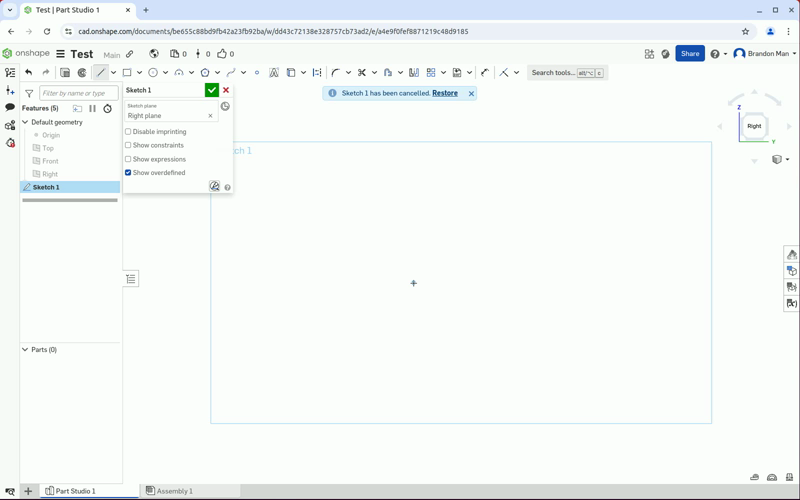
mouse_move(444, 282)
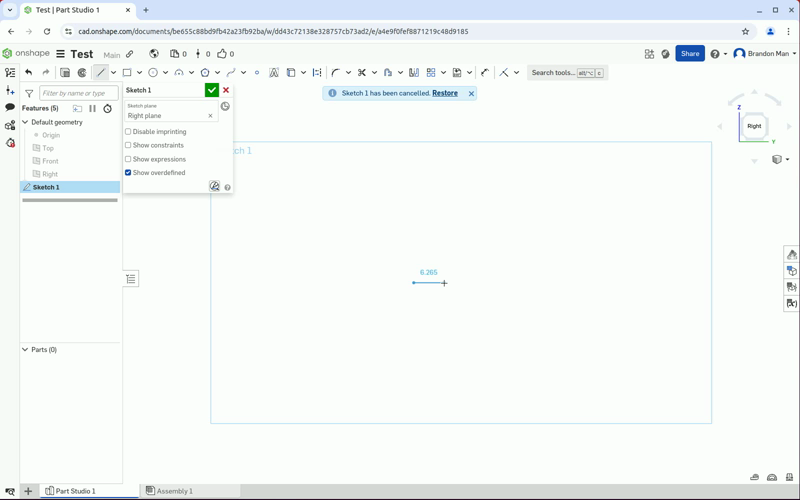
mouse_move(421, 282)
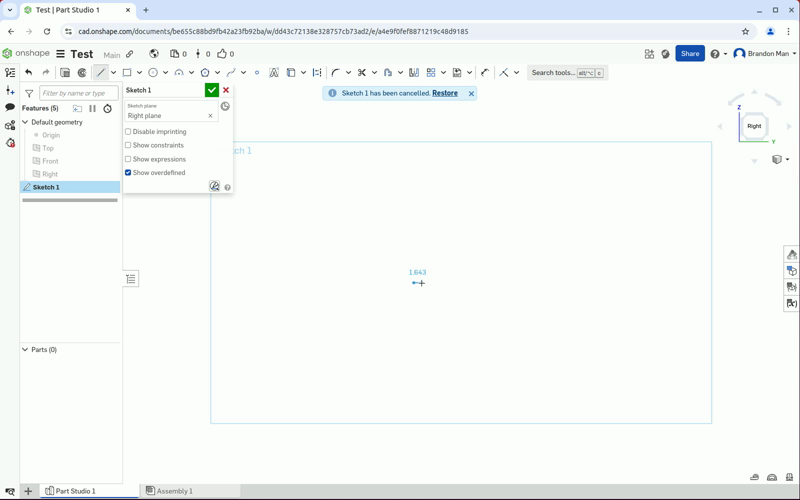
click(421, 282)
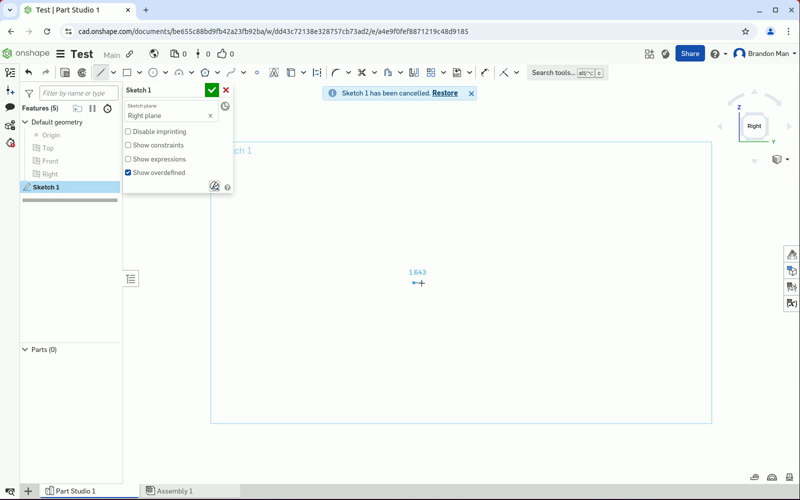
key_up(shift)
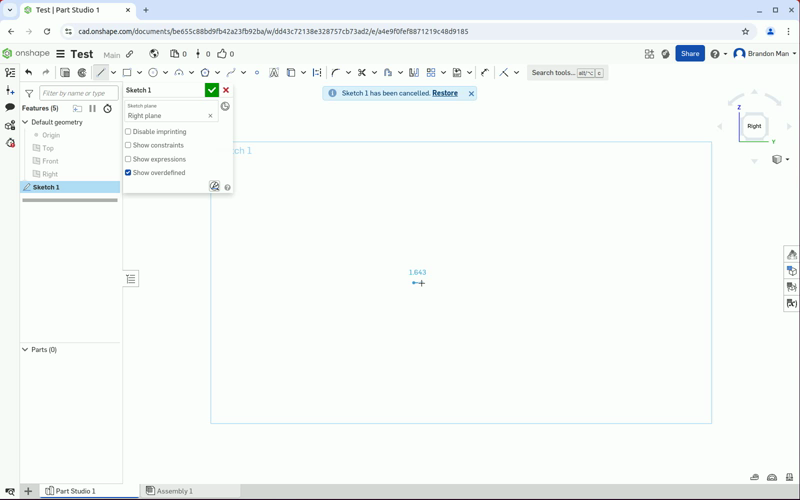
key_down(shift)
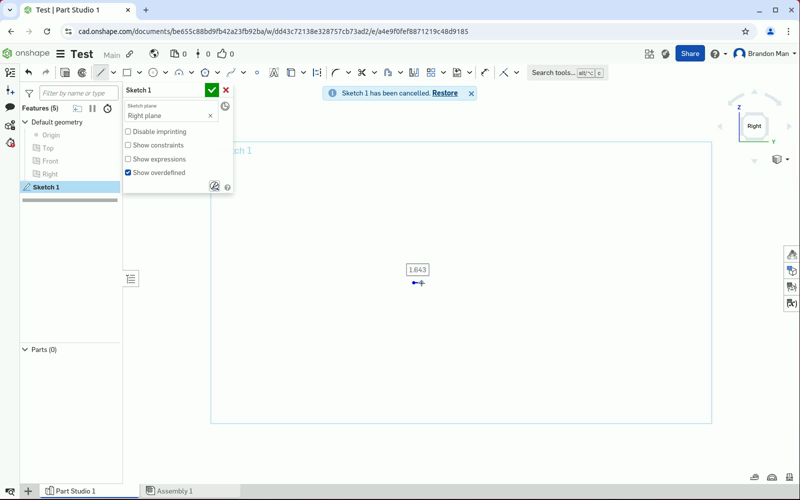
mouse_move(451, 282)
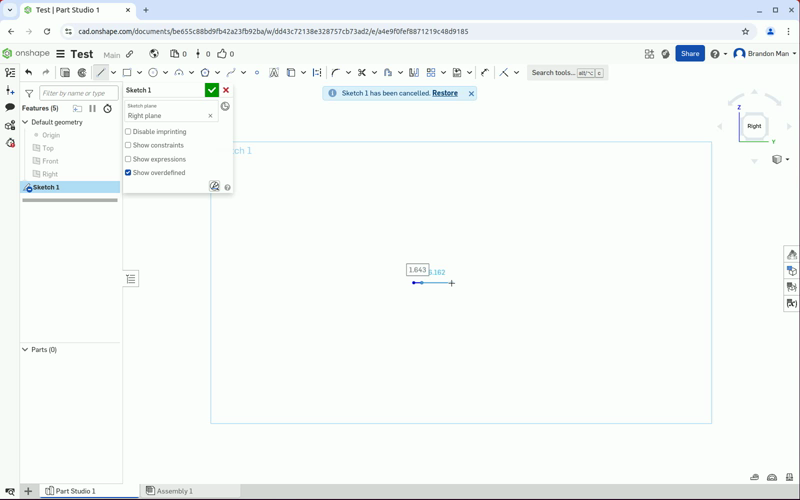
mouse_move(421, 270)
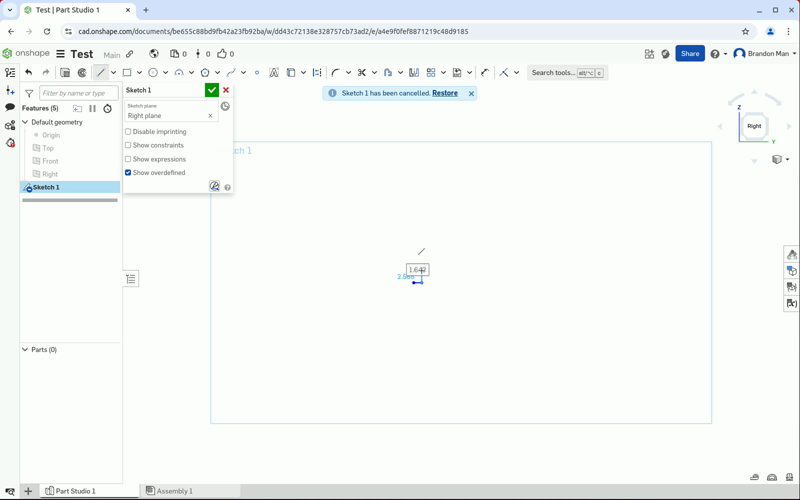
click(421, 270)
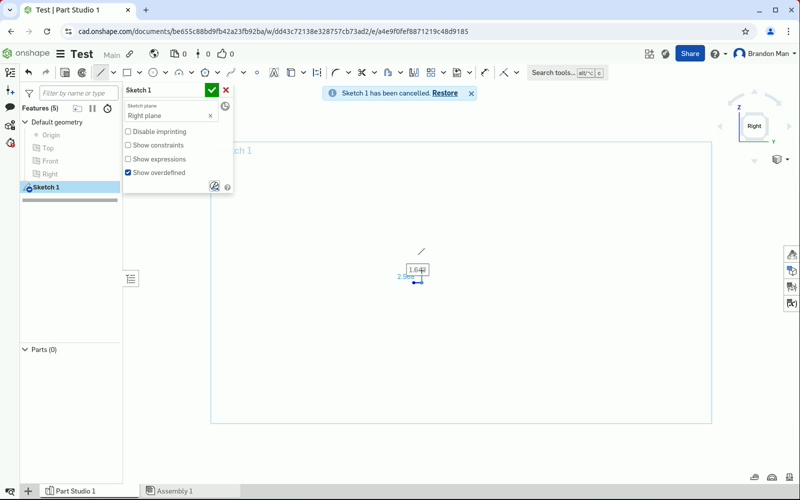
key_up(shift)
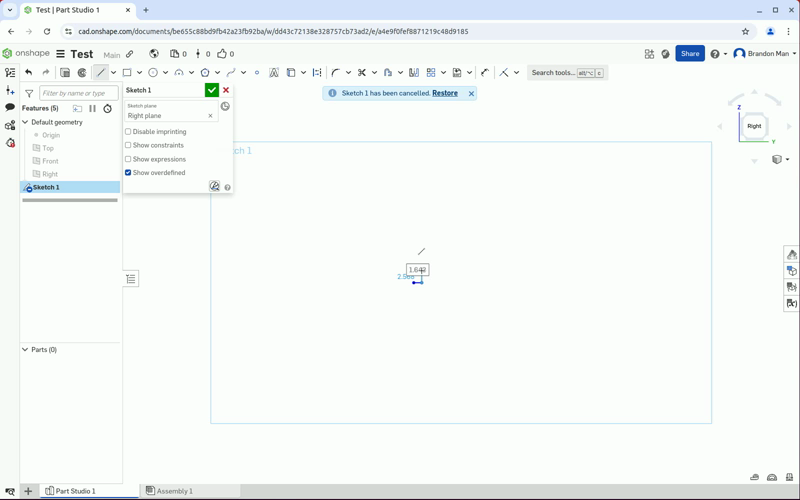
key_down(shift)
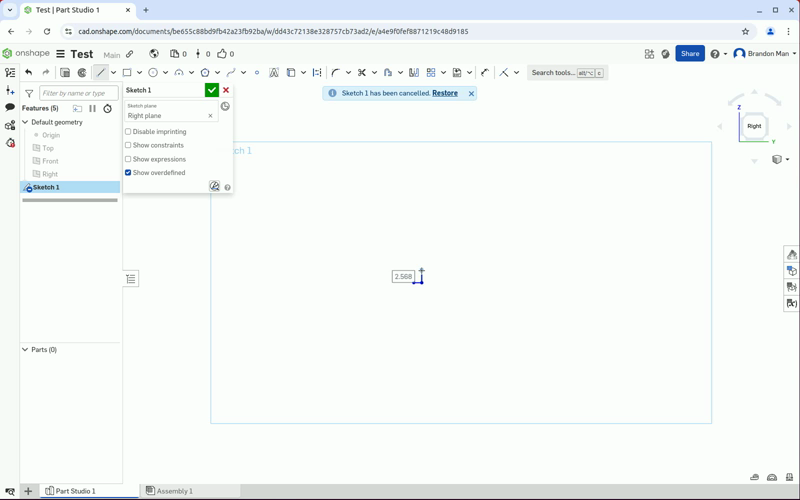
mouse_move(451, 270)
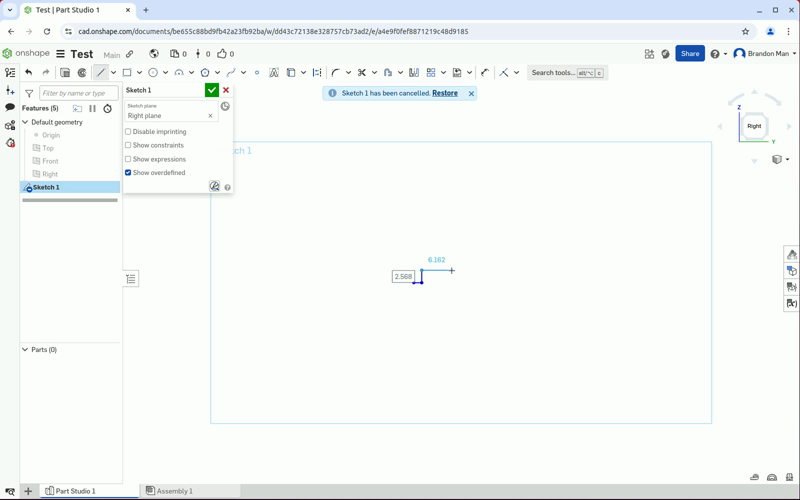
mouse_move(413, 270)
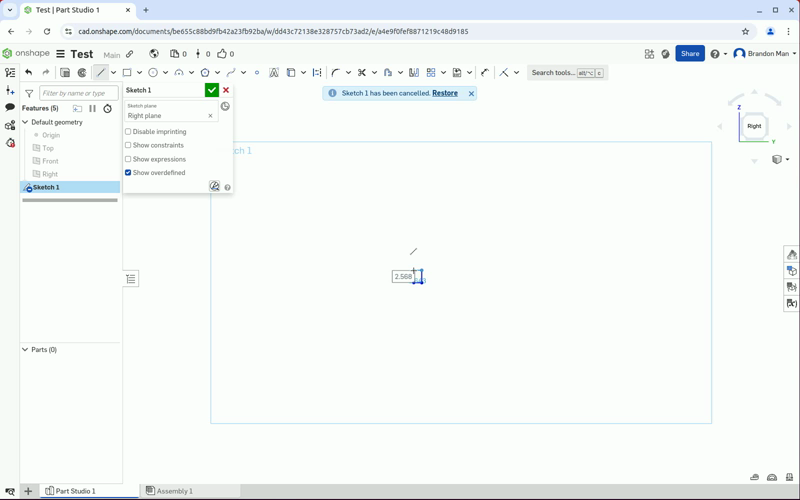
click(413, 270)
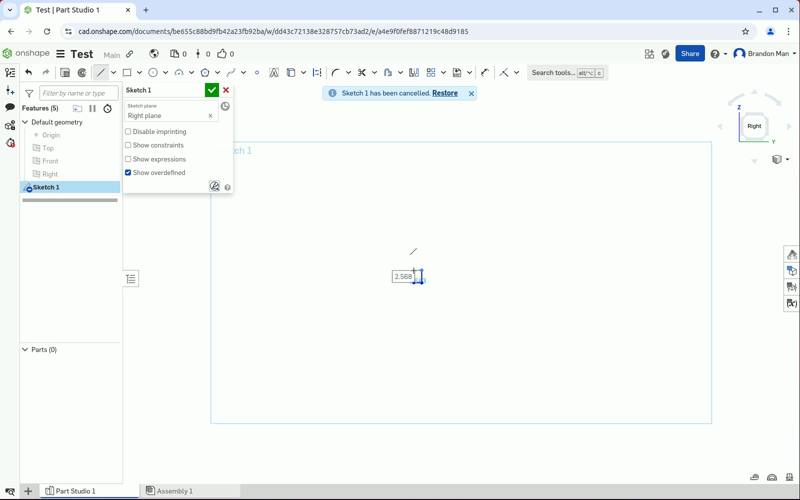
key_up(shift)
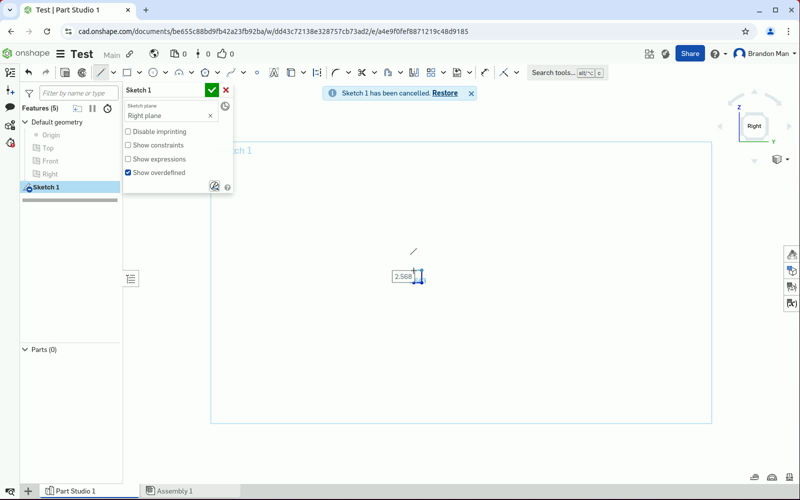
mouse_move(444, 270)
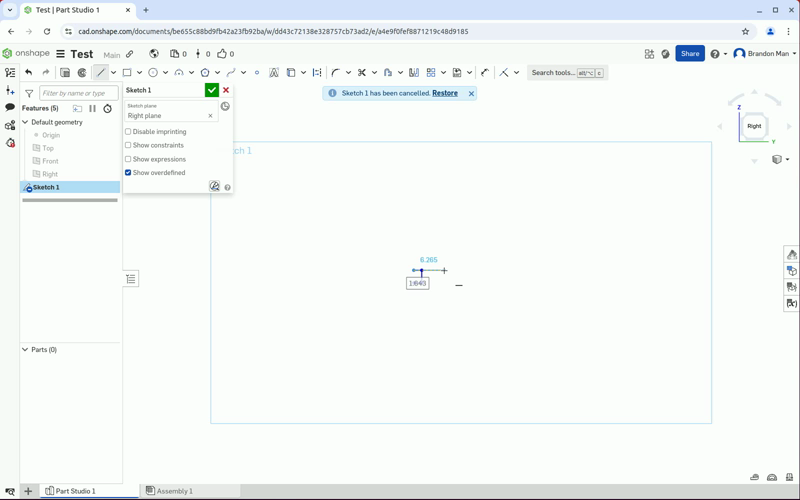
key_down(shift)
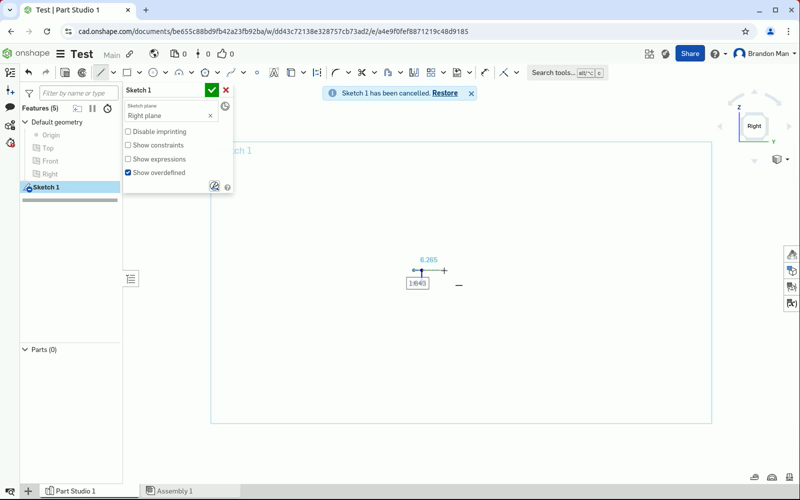
mouse_move(413, 282)
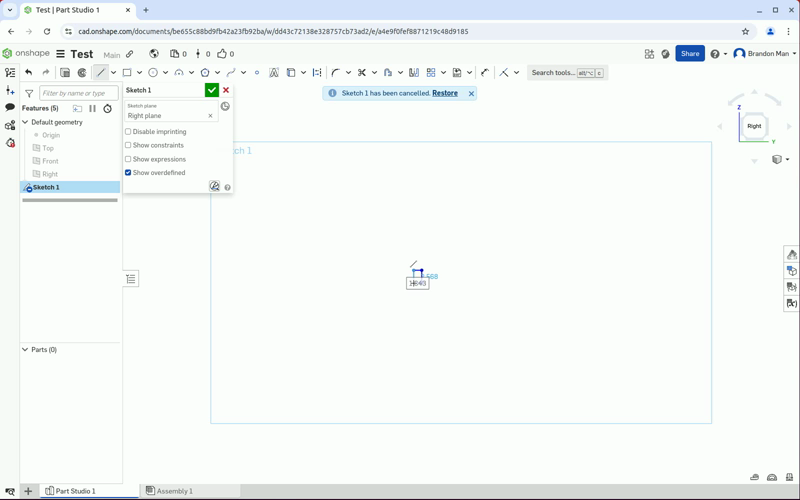
key_up(shift)
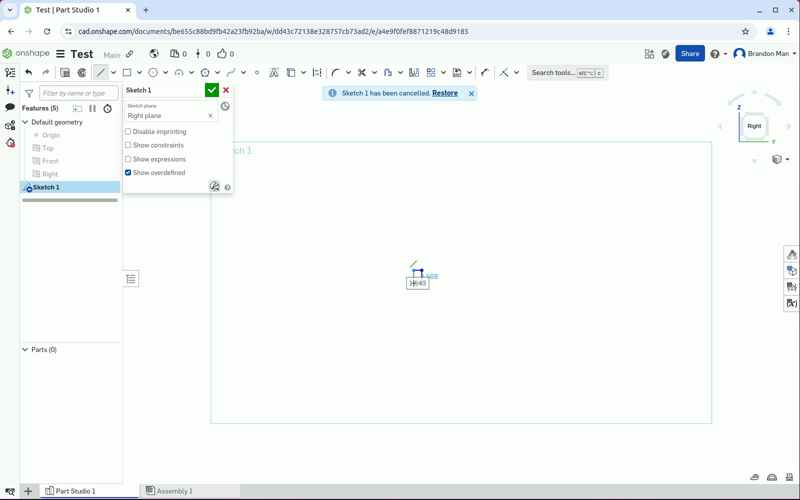
click(413, 282)
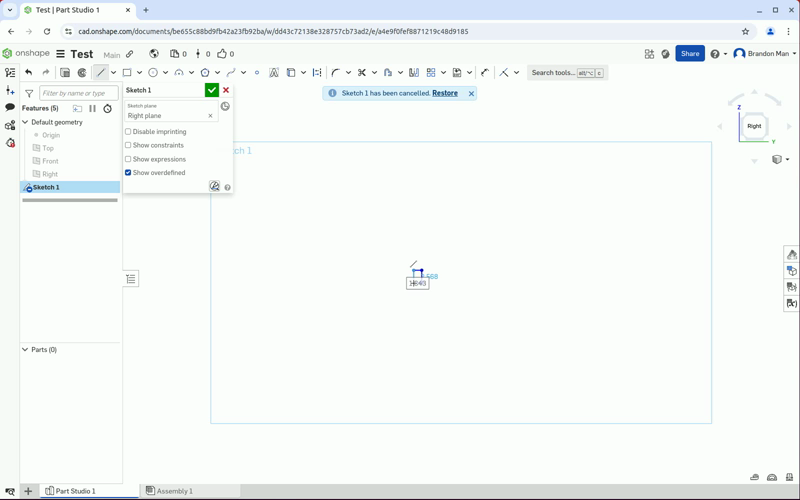
key(esc)
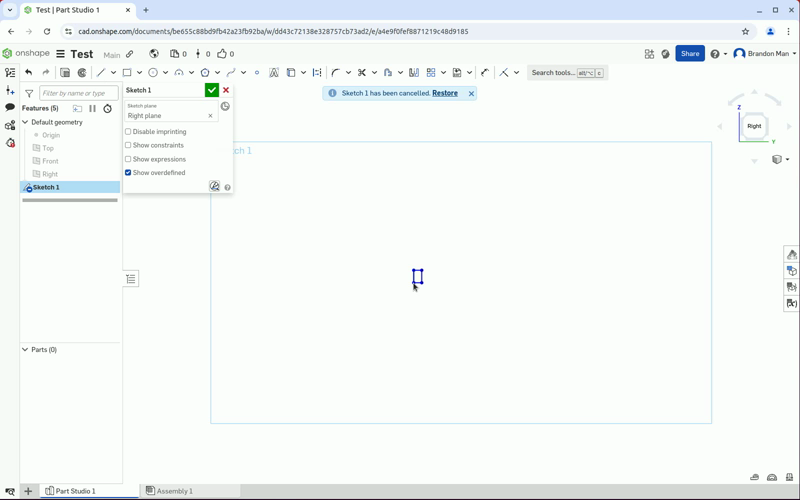
mouse_move(416, 272)
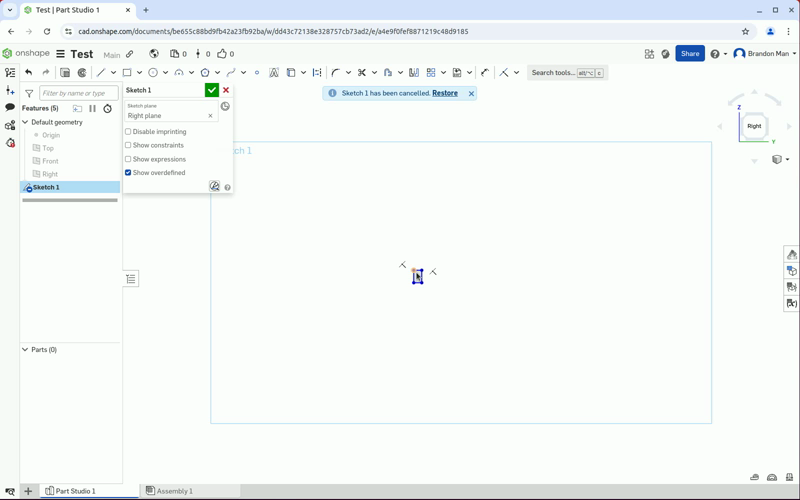
scroll(6)
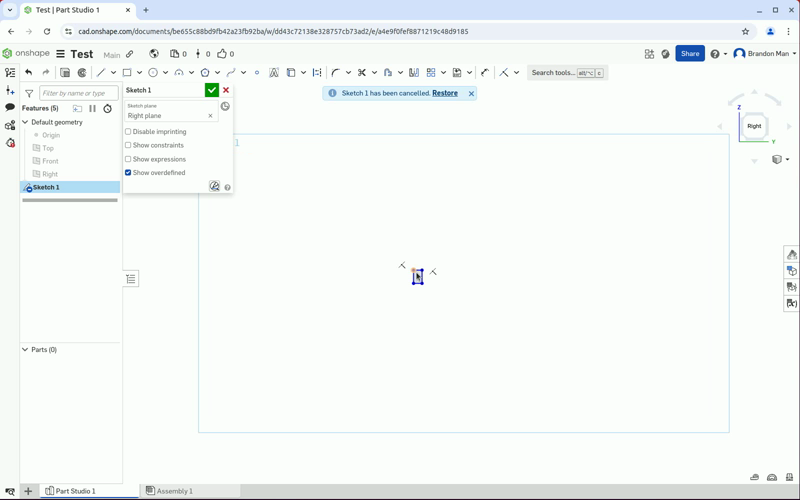
scroll(6)
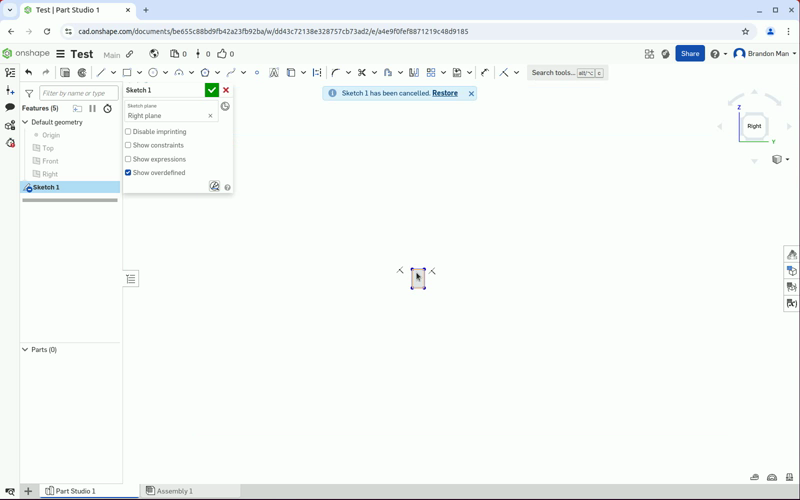
scroll(6)
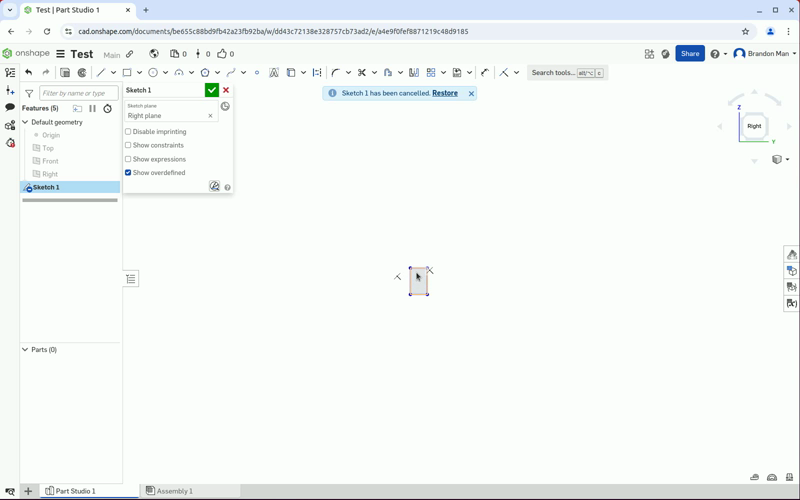
scroll(6)
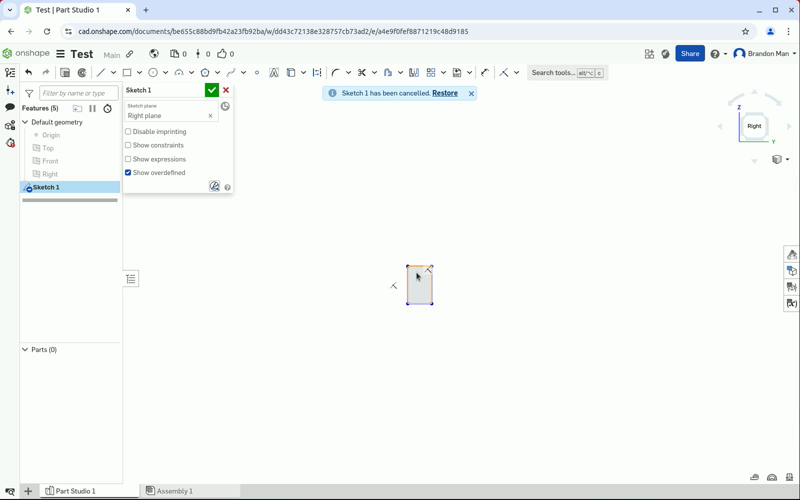
scroll(6)
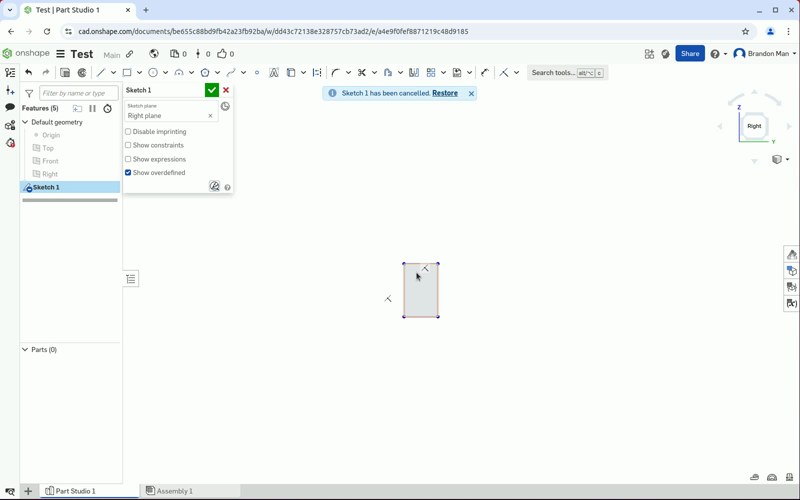
scroll(6)
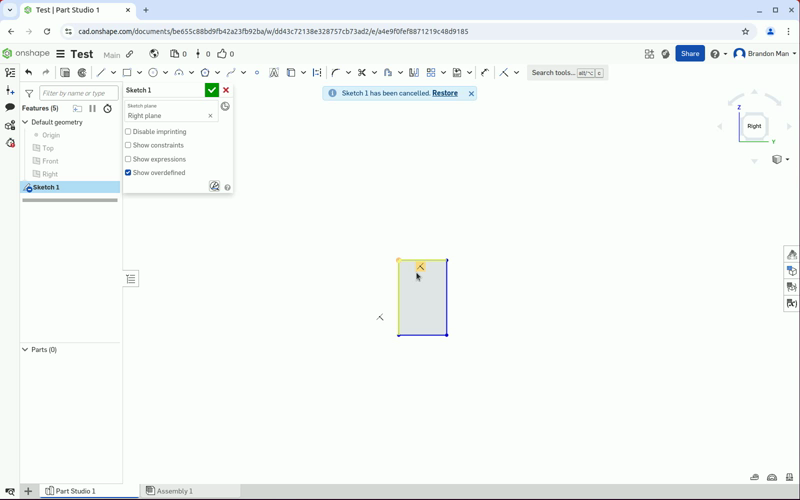
scroll(6)
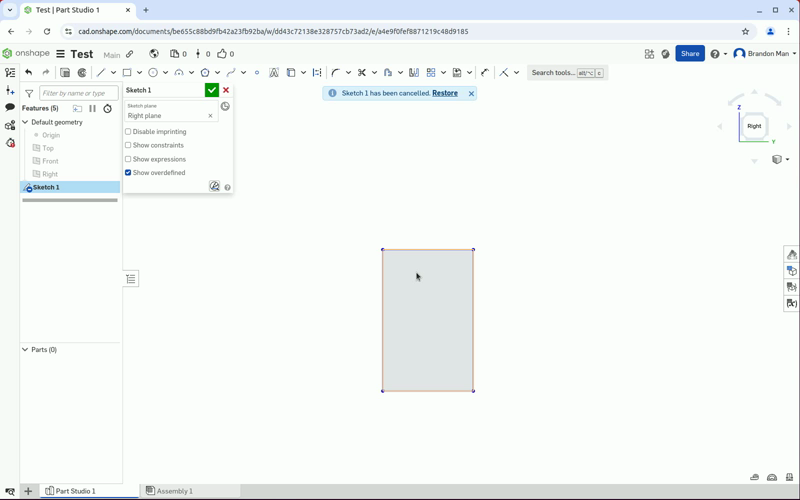
click(416, 272)
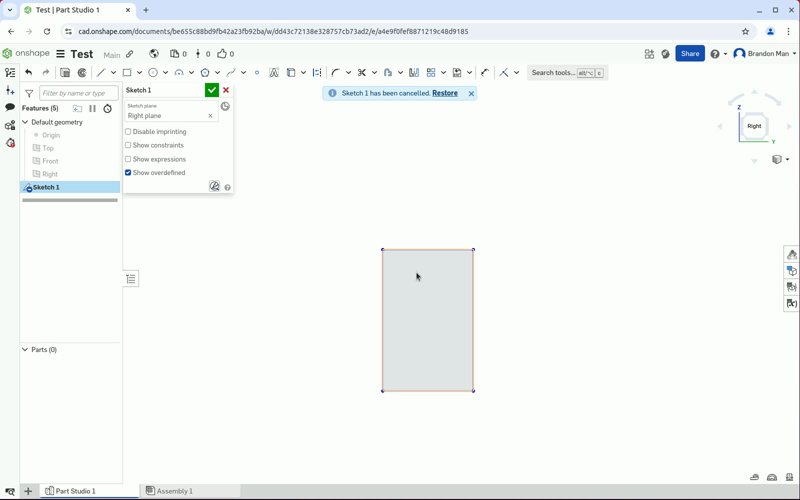
scroll(-6)
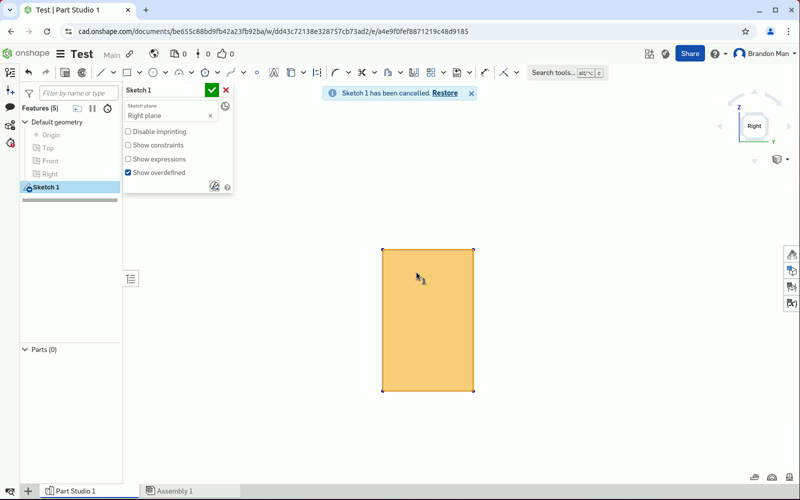
scroll(-6)
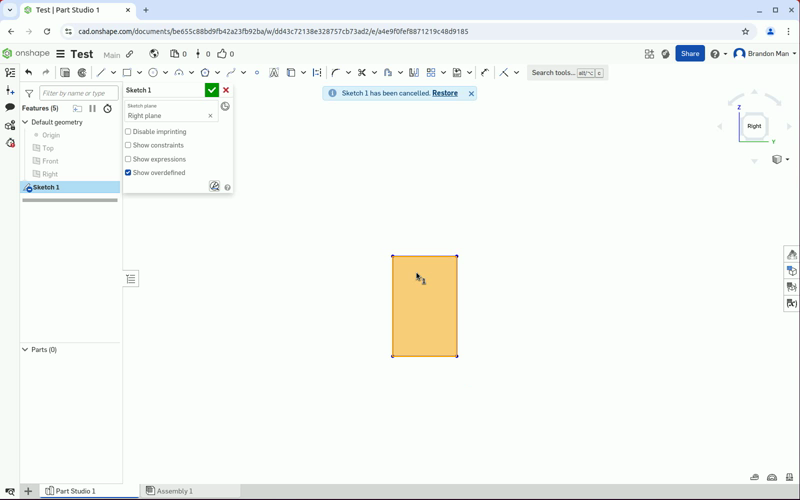
scroll(-6)
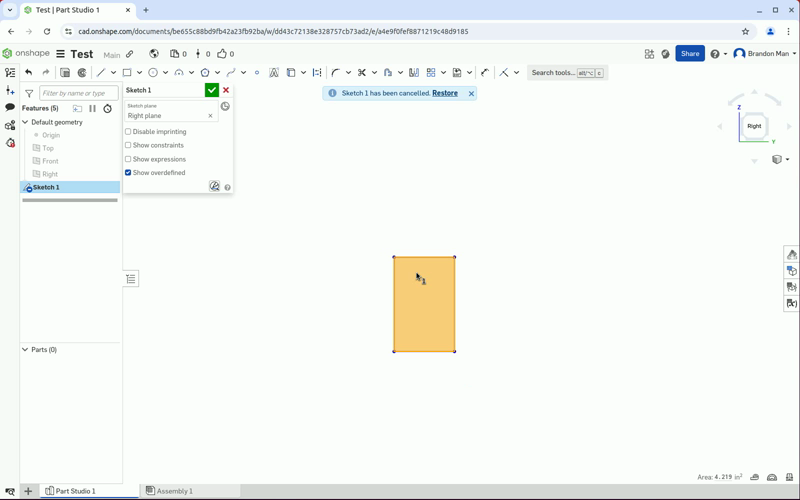
scroll(-6)
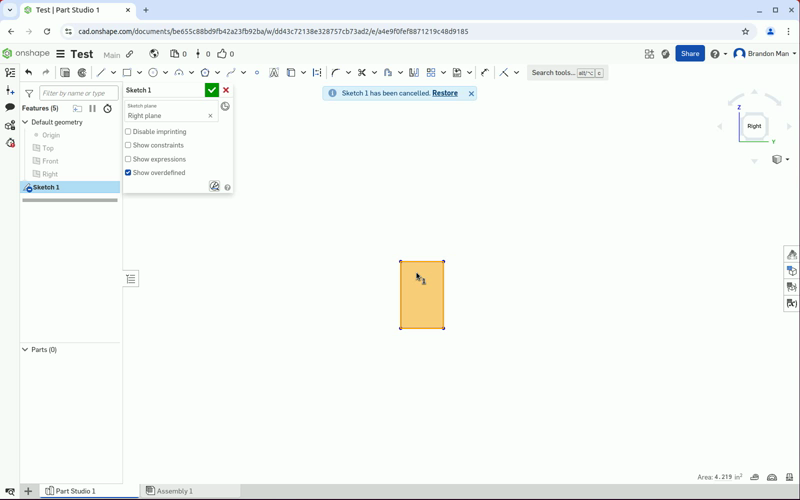
scroll(-6)
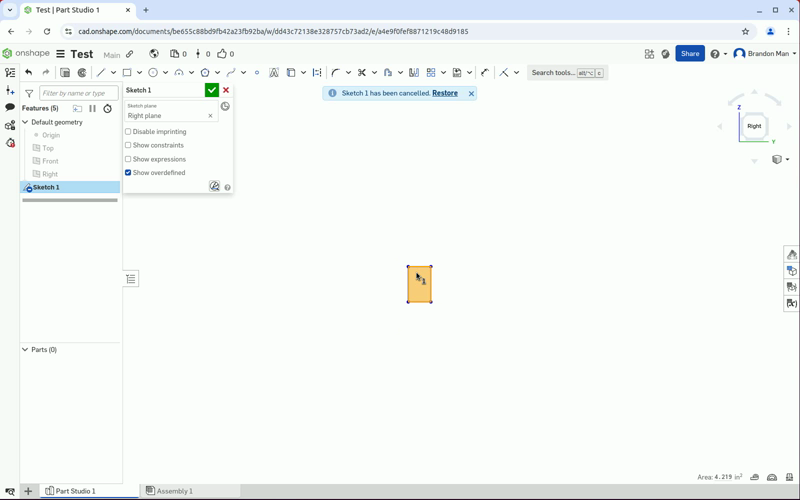
scroll(-6)
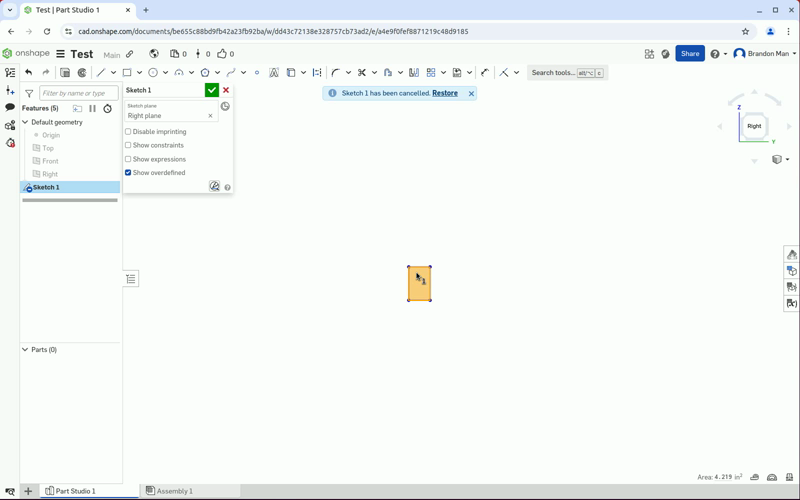
scroll(-6)
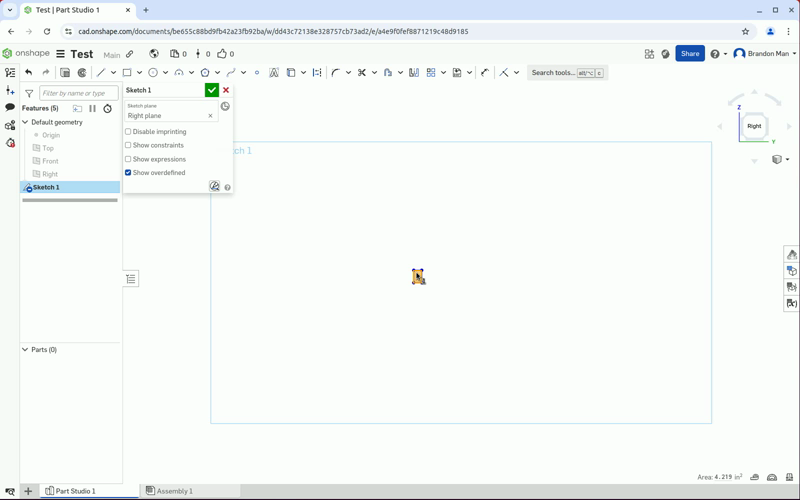
mouse_move(73, 352)
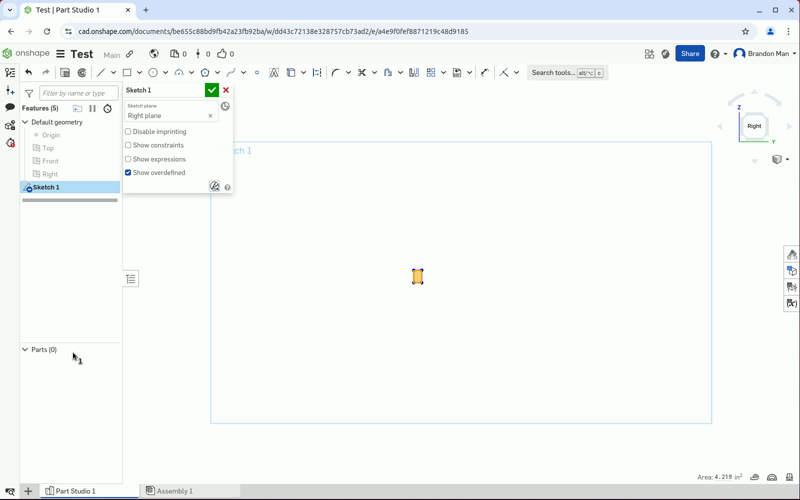
key(shift+y)
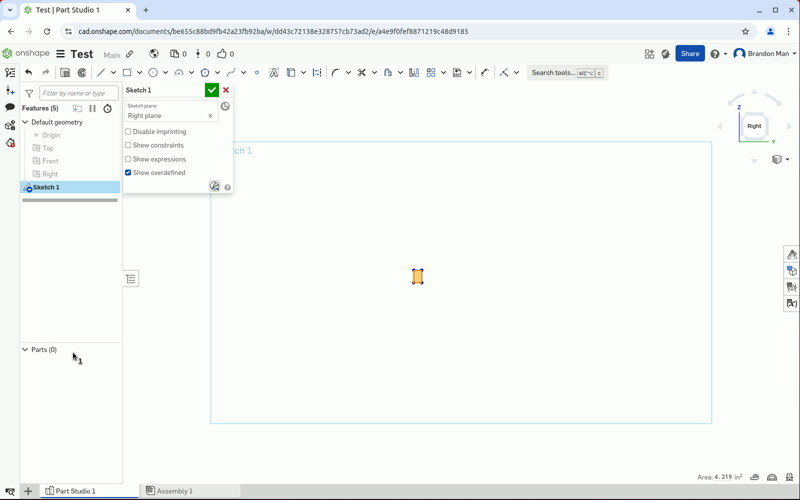
key(shift+e)
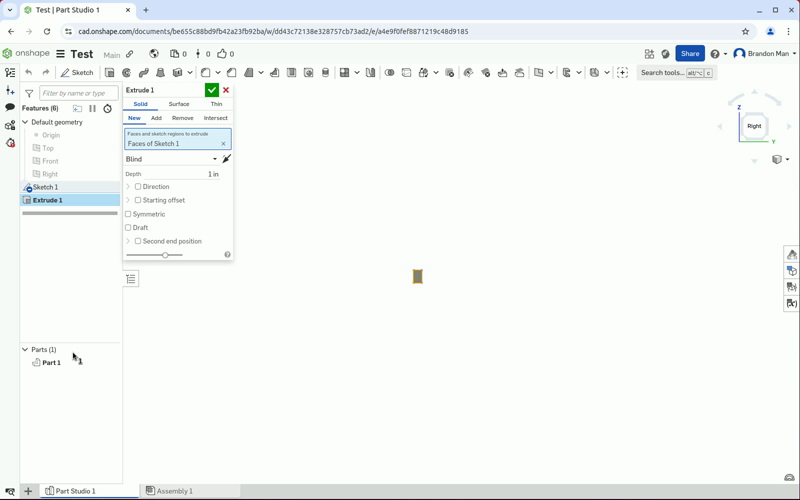
mouse_move(143, 106)
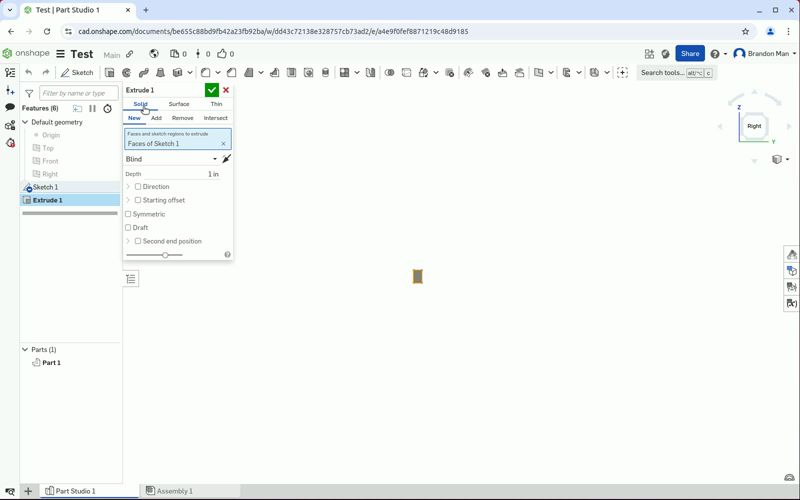
click(143, 106)
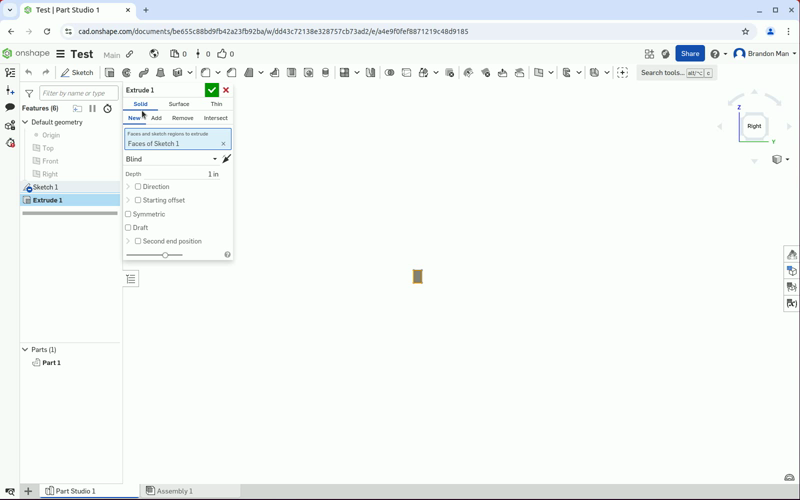
mouse_move(137, 120)
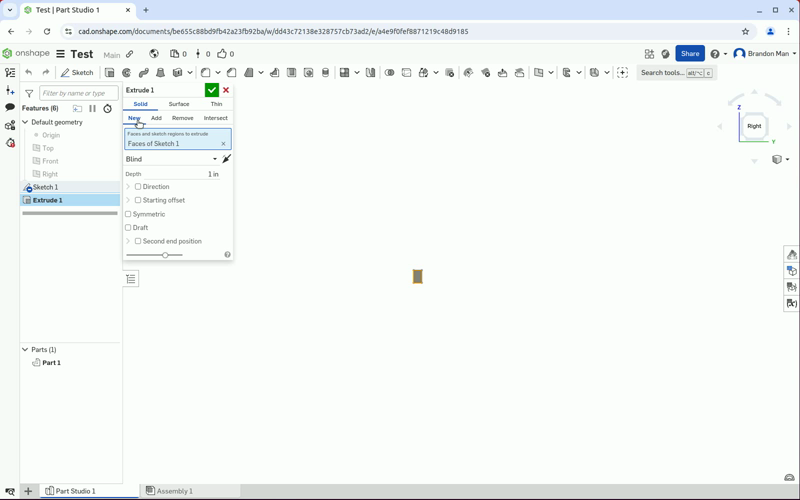
click(137, 120)
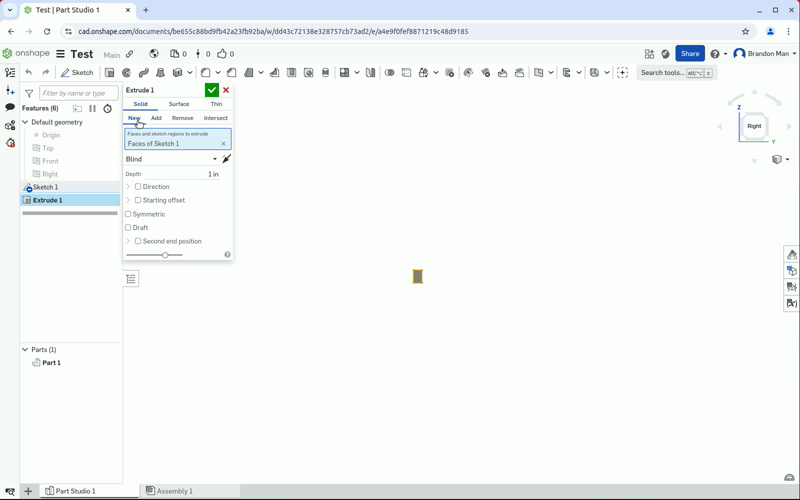
key(tab, 4)
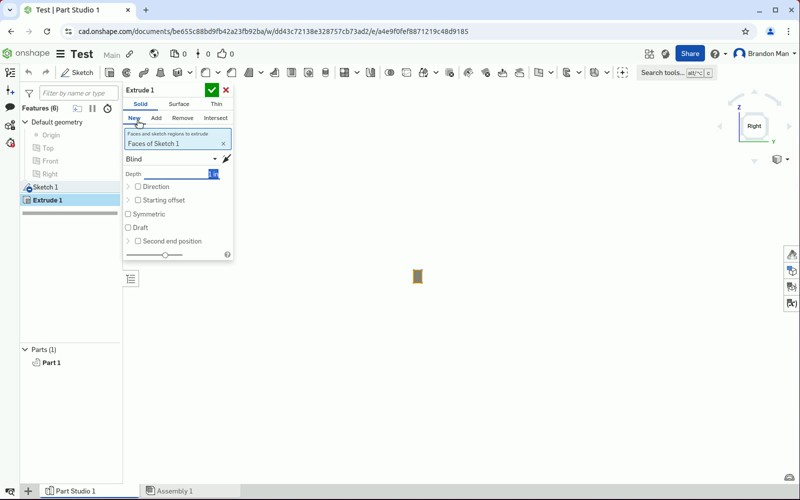
text(46.216)
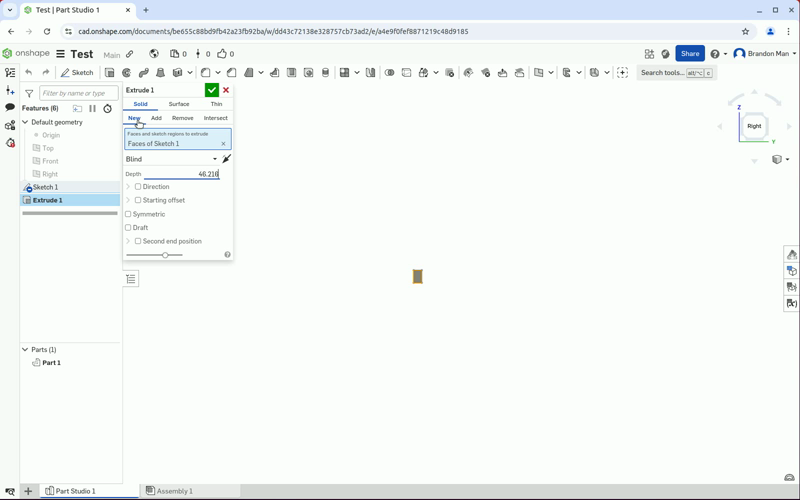
key(tab, 3)
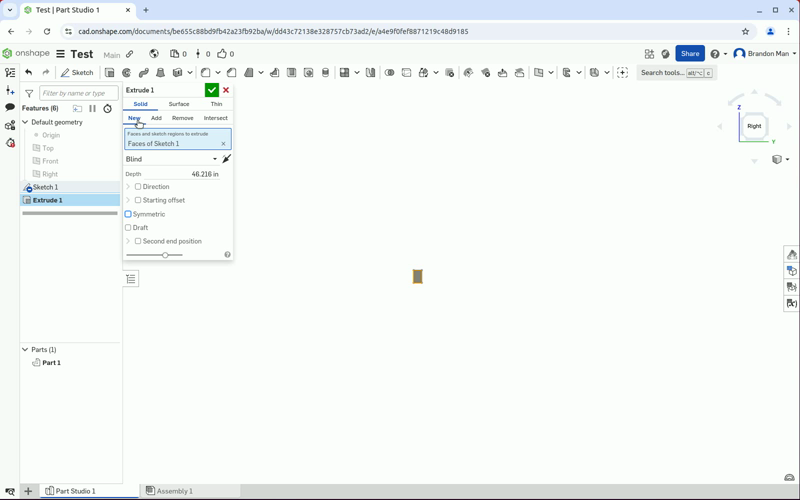
key(space)
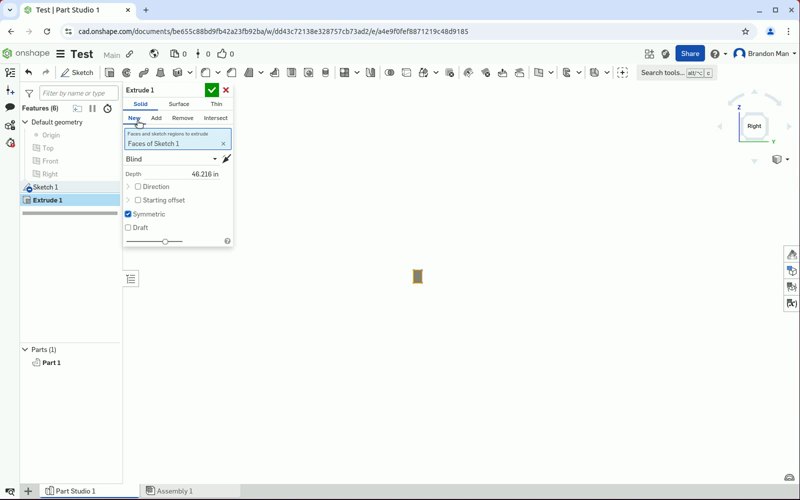
key(enter)
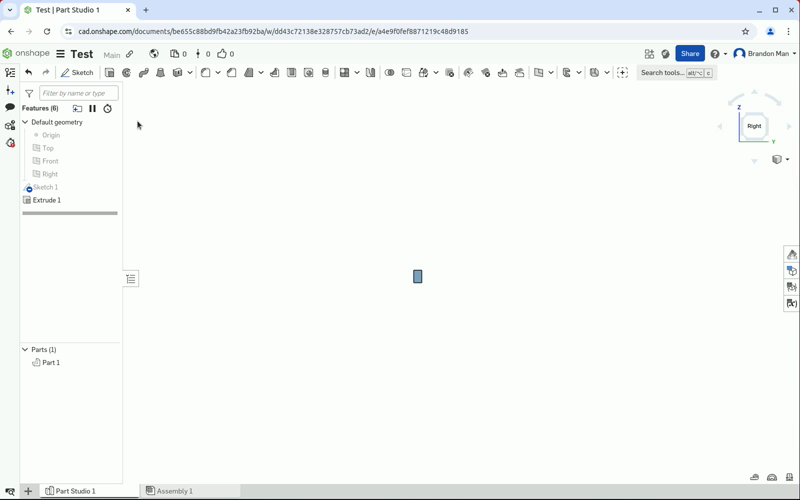
key(shift+h)
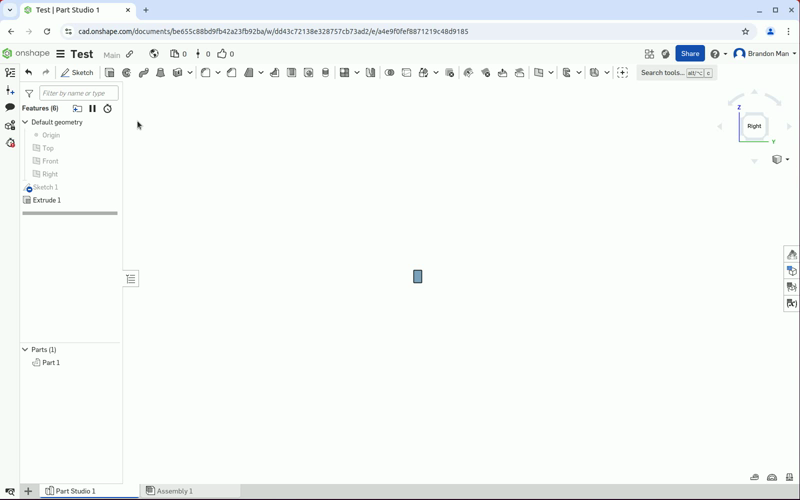
key(shift+h)
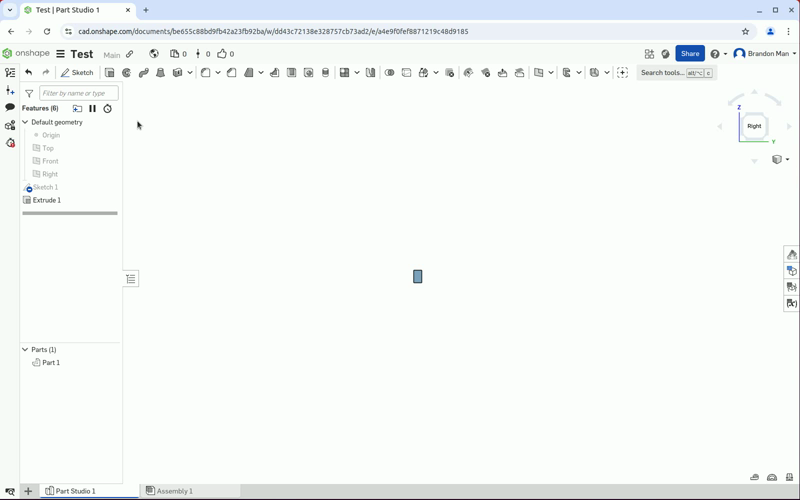
mouse_move(73, 189)
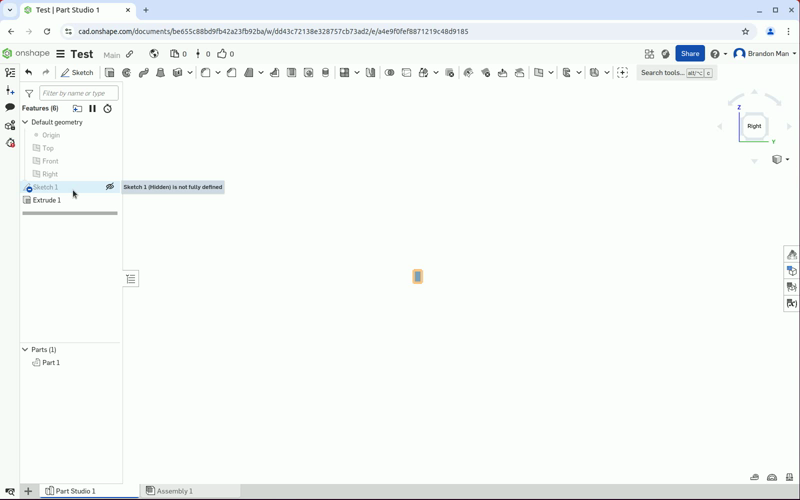
click(73, 189)
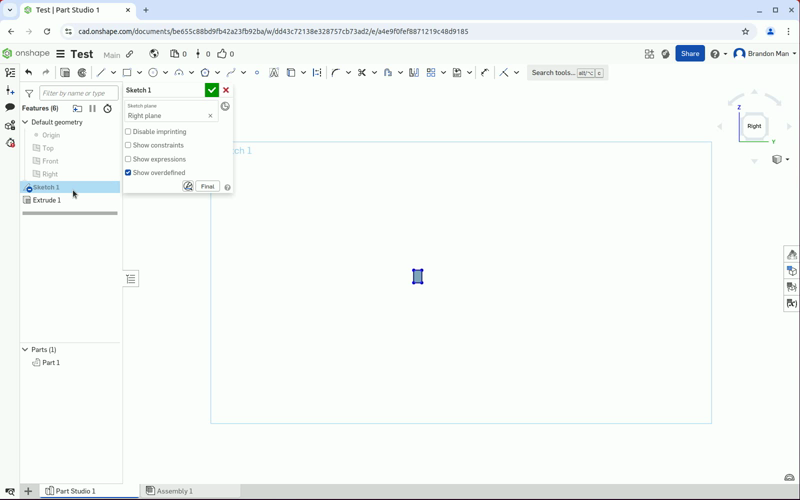
mouse_move(229, 92)
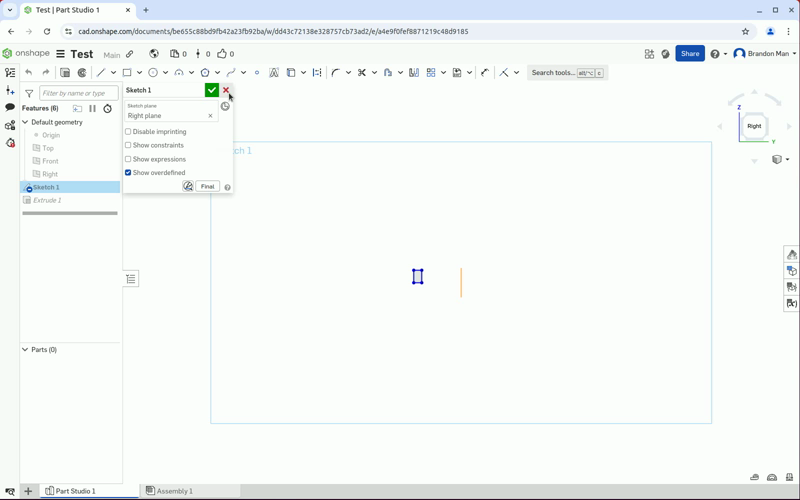
click(229, 92)
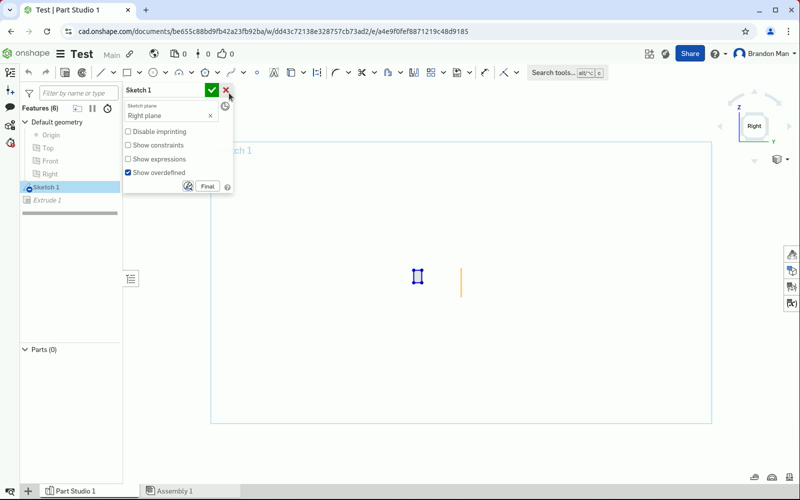
key(shift+s)
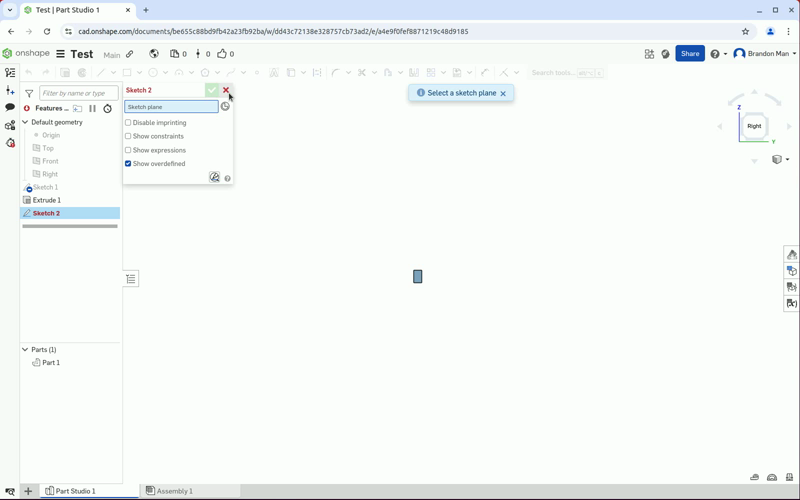
mouse_move(73, 176)
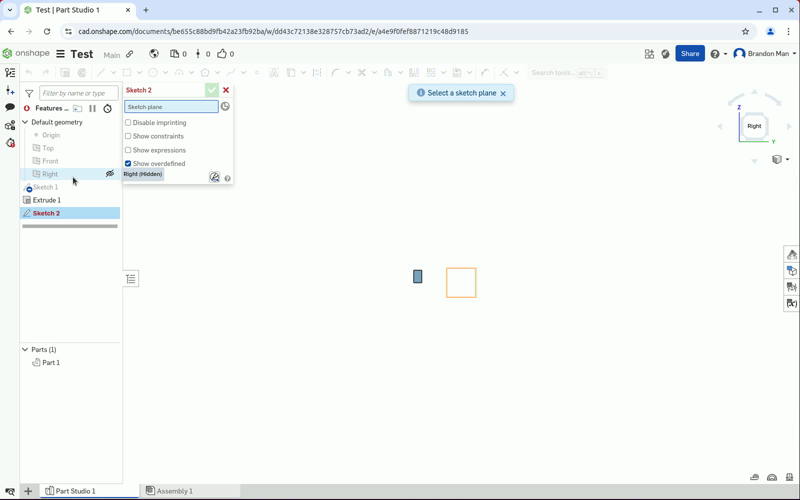
click(73, 176)
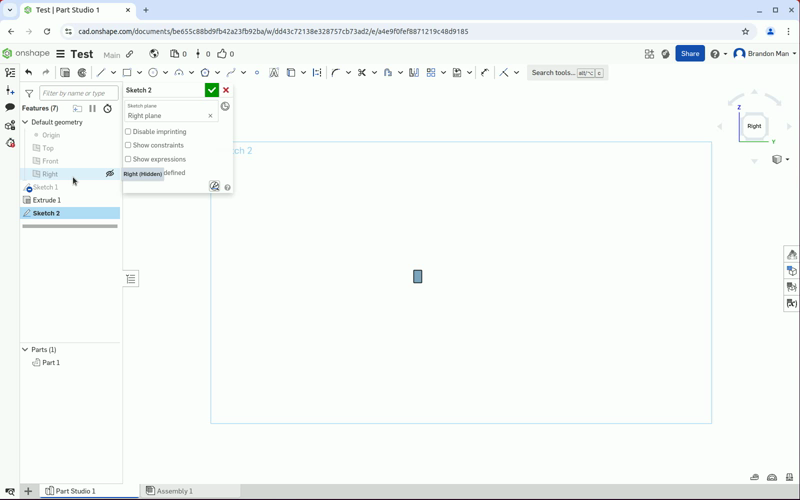
mouse_move(73, 352)
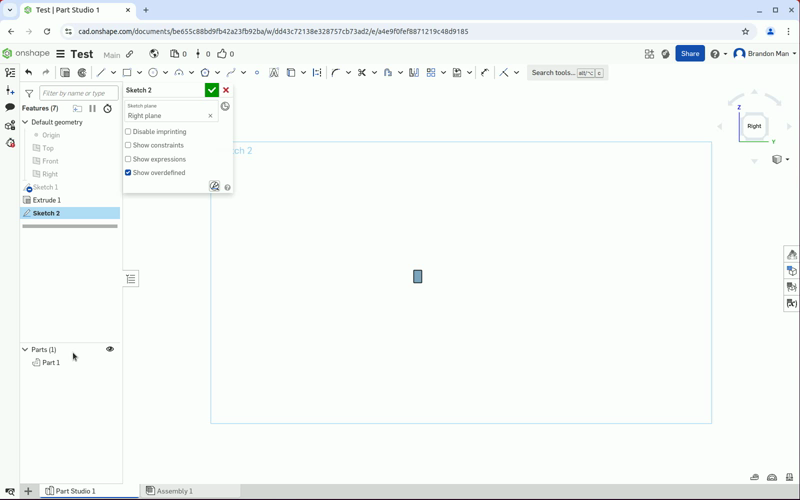
key(y)
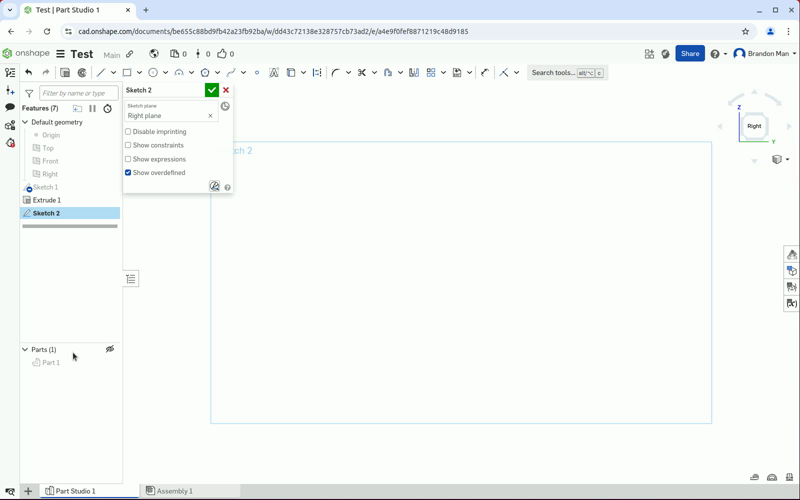
key(l)
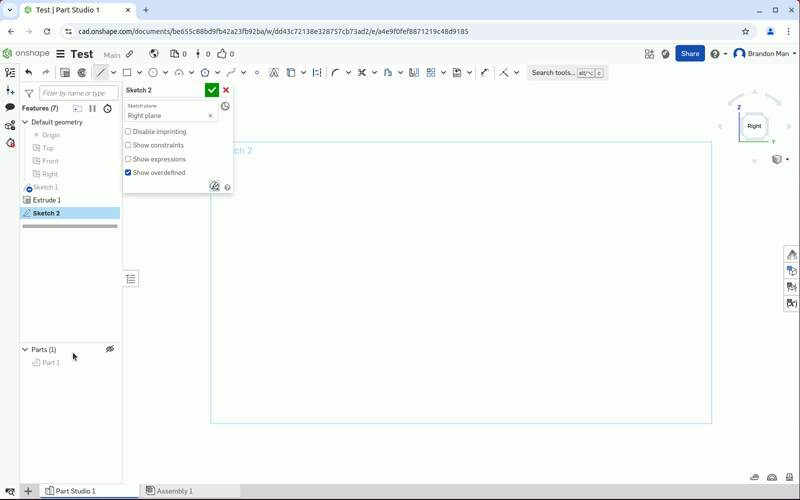
key_down(shift)
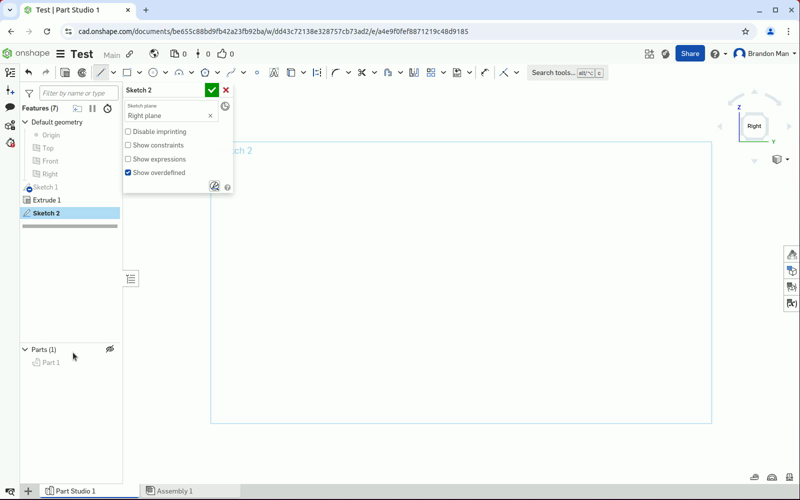
mouse_move(404, 286)
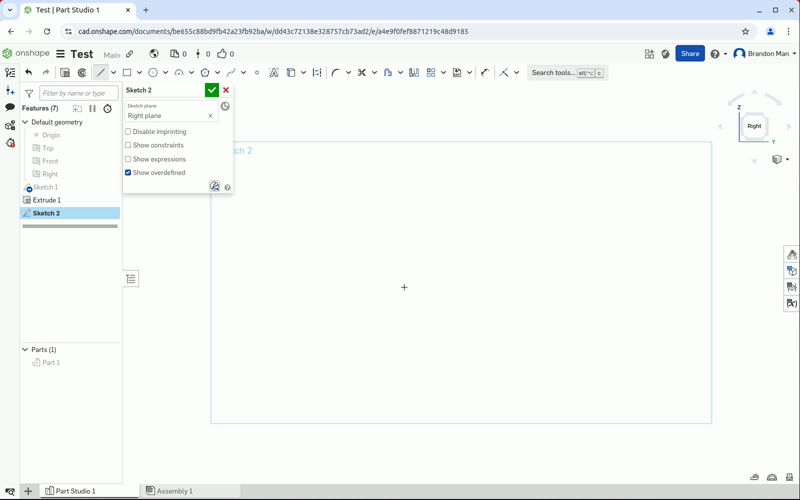
click(404, 286)
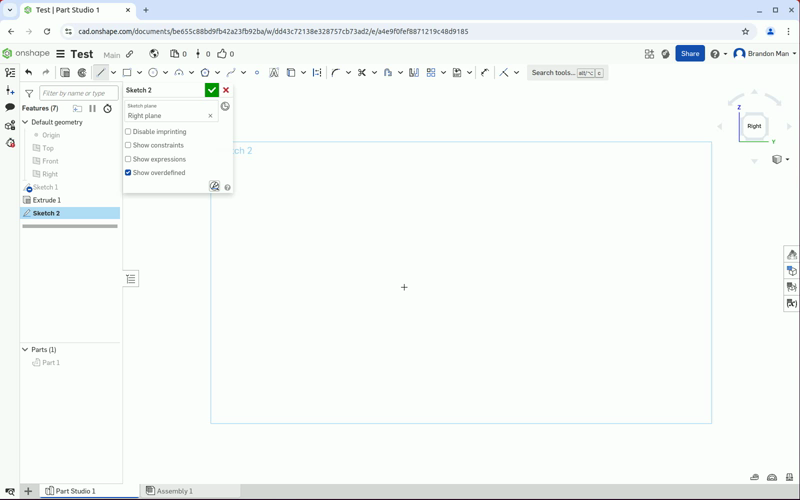
key_up(shift)
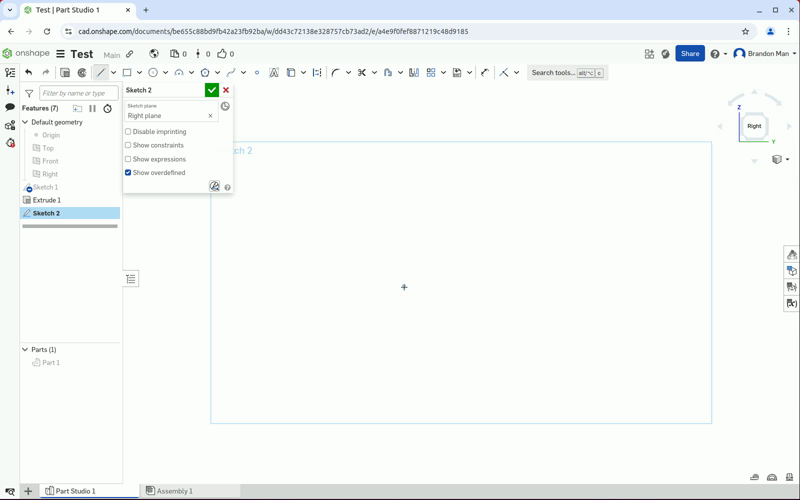
key_down(shift)
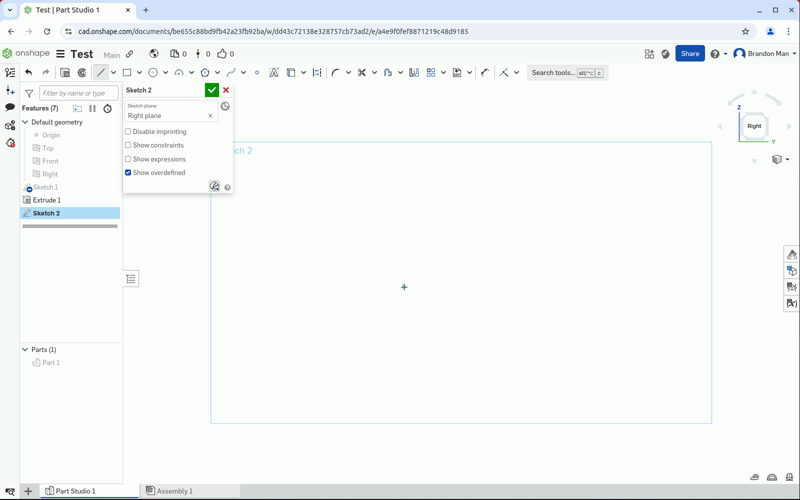
mouse_move(516, 286)
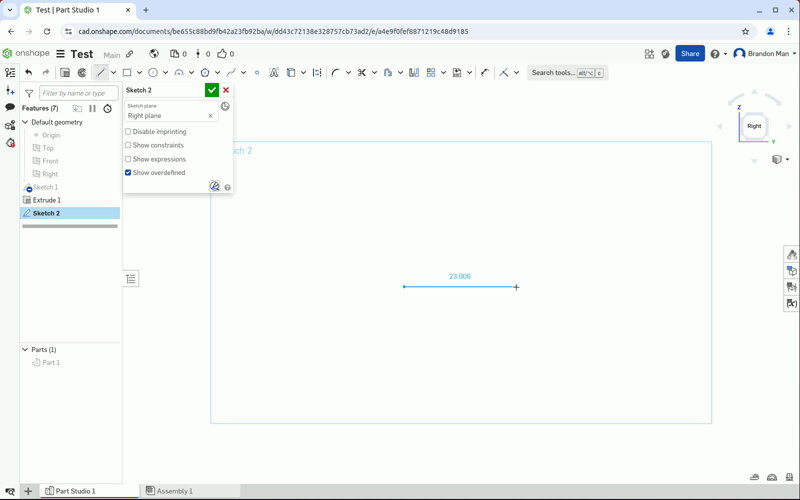
click(516, 286)
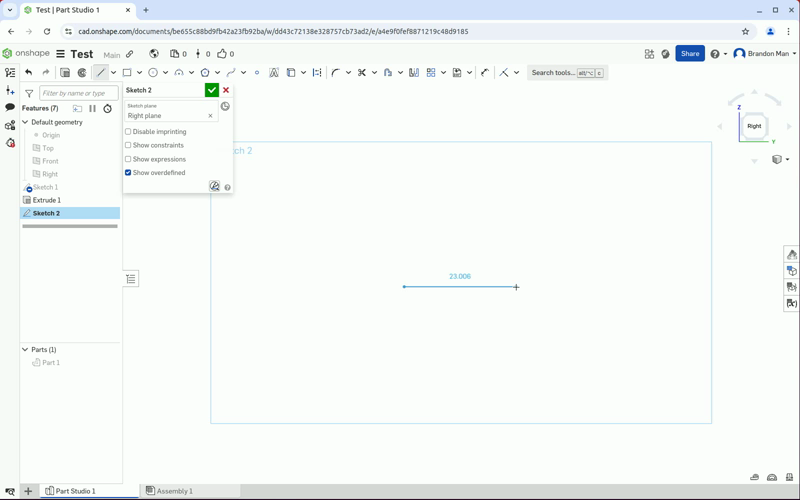
key_up(shift)
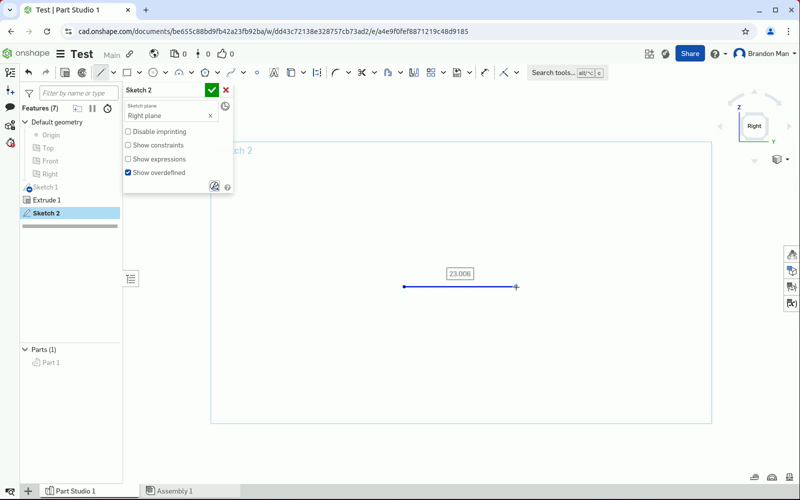
key_down(shift)
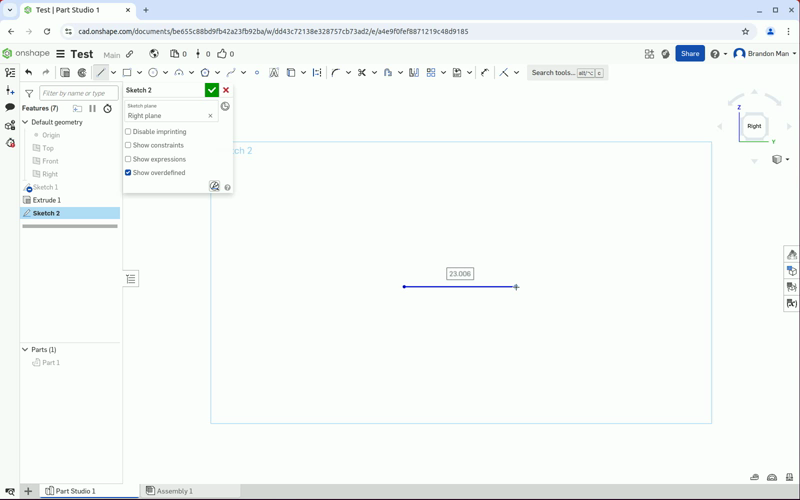
mouse_move(546, 286)
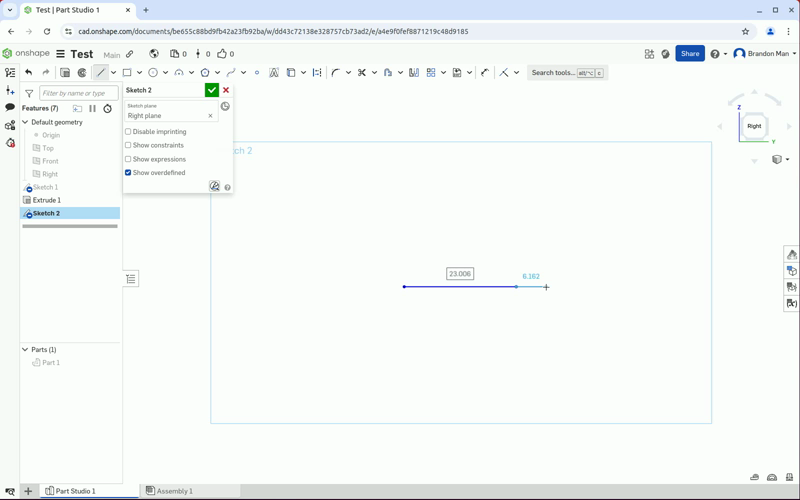
mouse_move(516, 282)
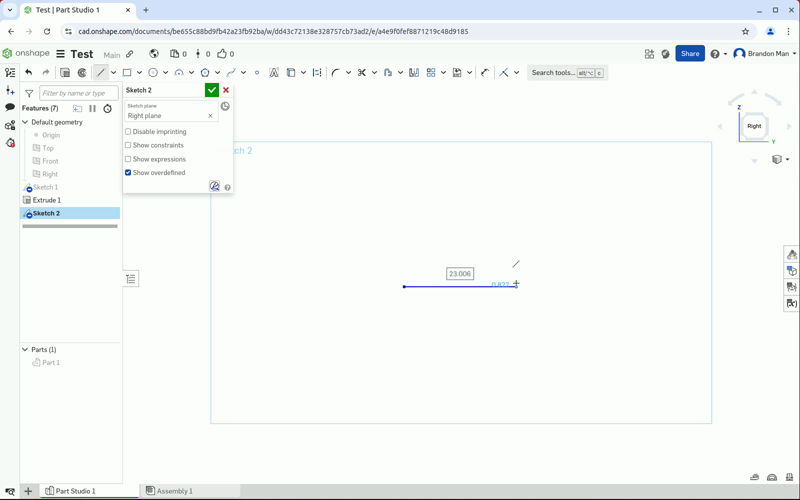
scroll(6)
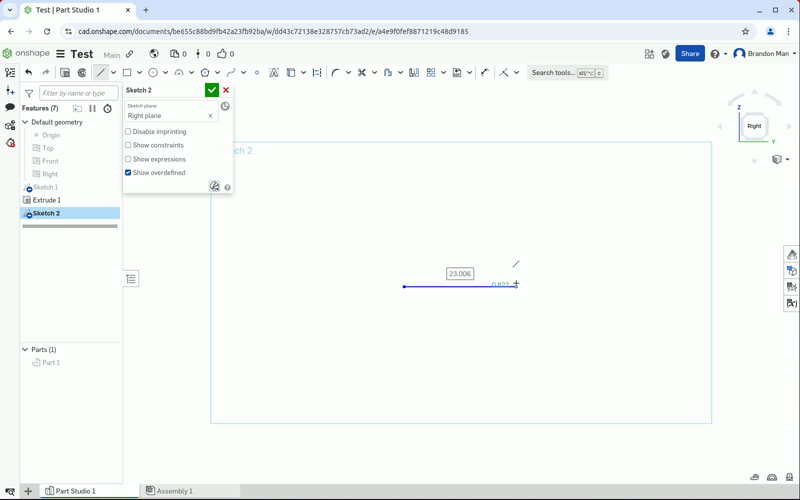
scroll(6)
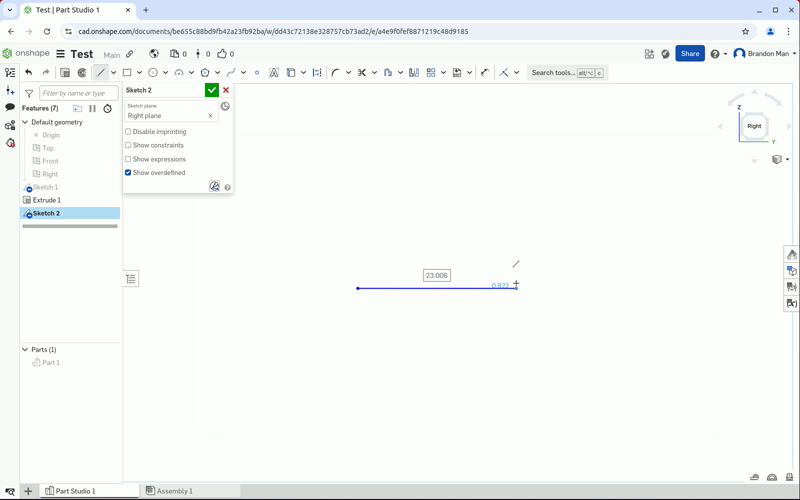
scroll(6)
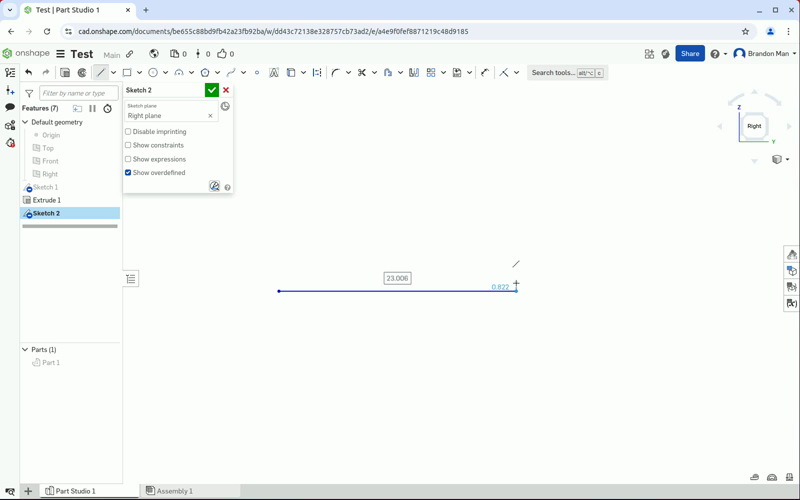
scroll(6)
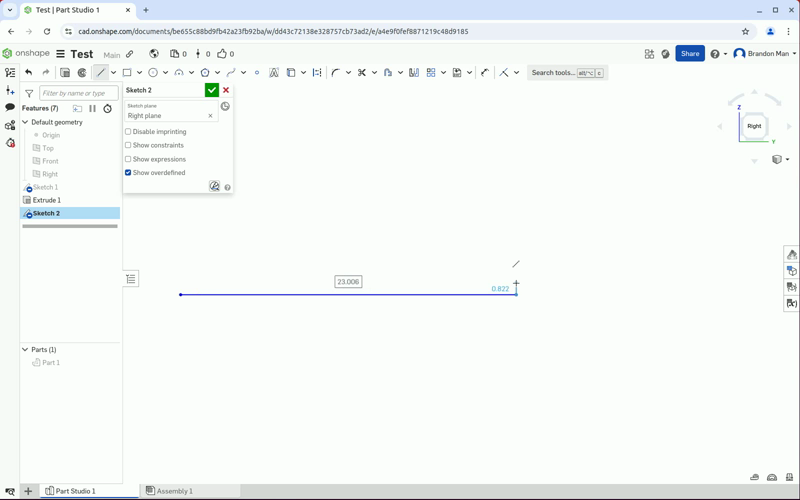
scroll(6)
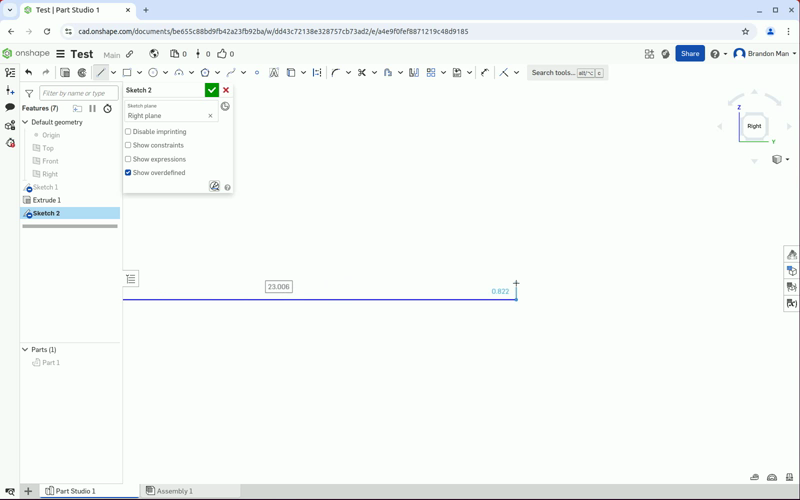
scroll(6)
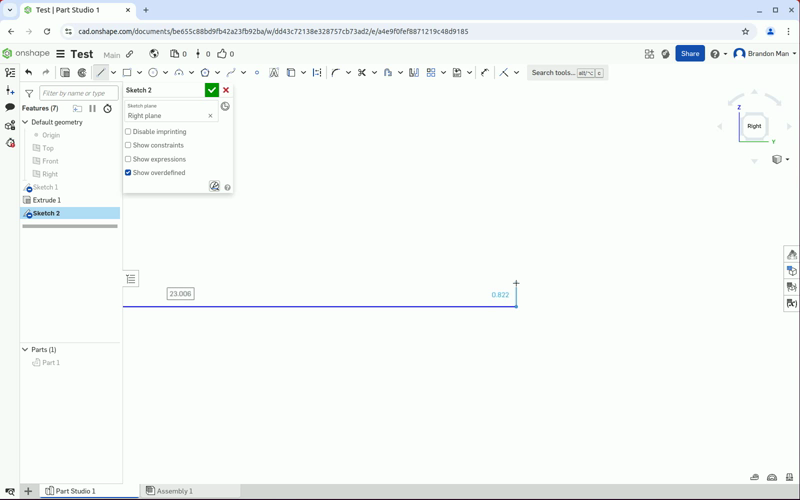
scroll(6)
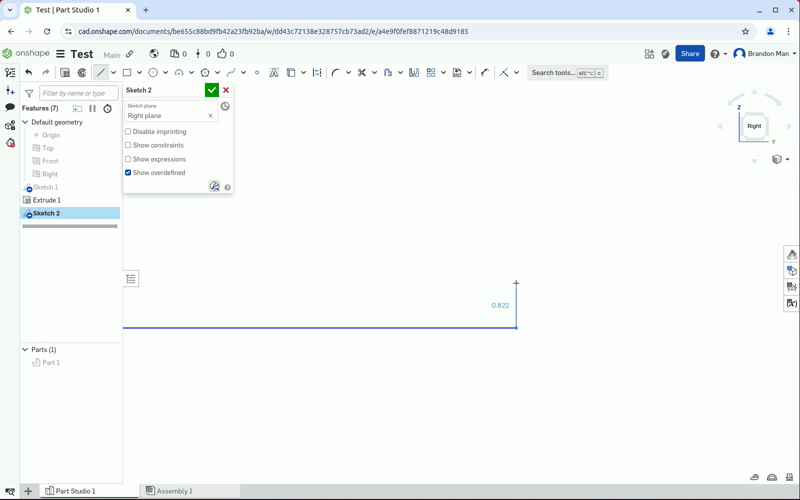
click(516, 282)
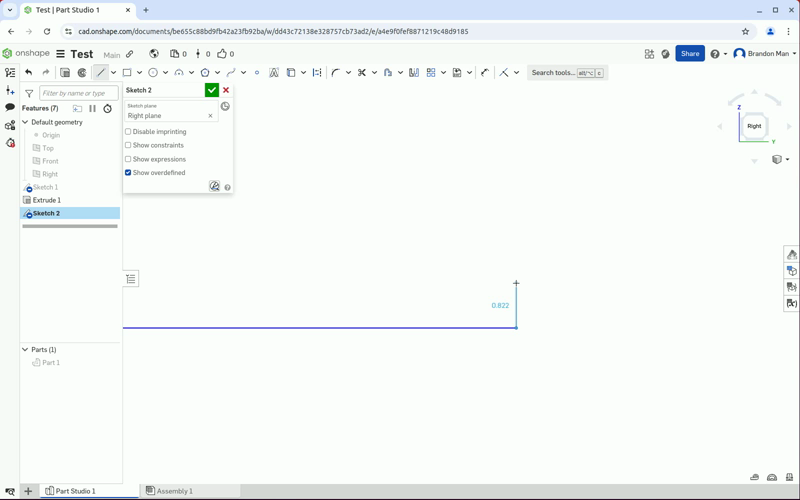
scroll(-6)
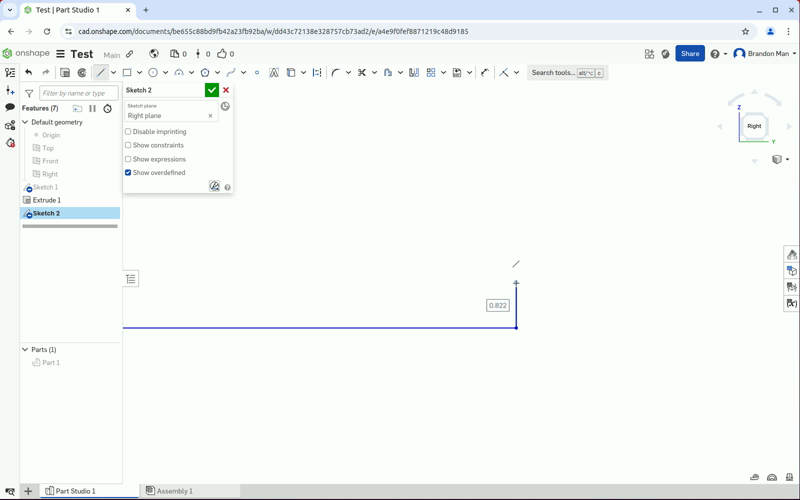
scroll(-6)
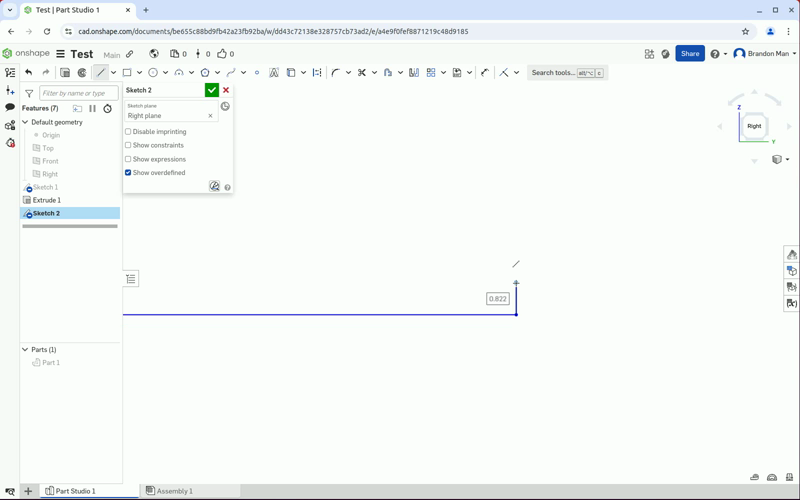
scroll(-6)
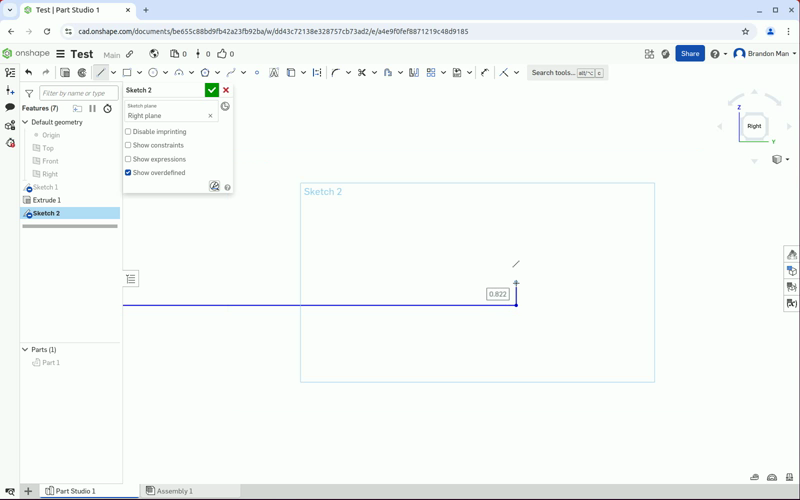
scroll(-6)
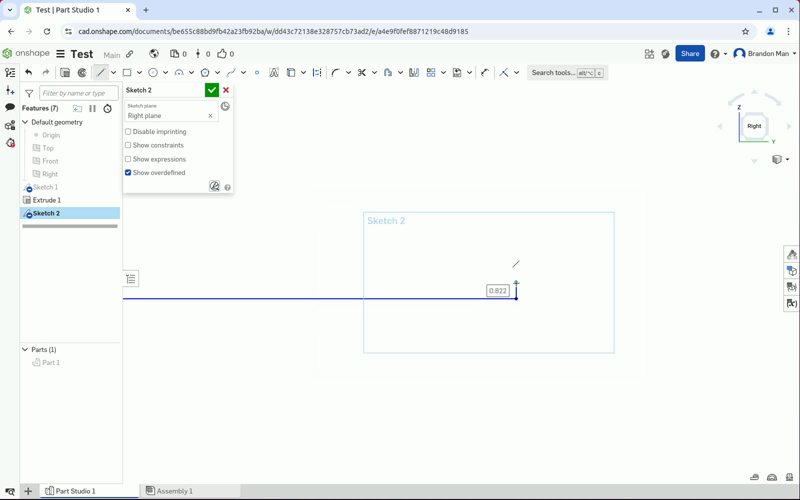
scroll(-6)
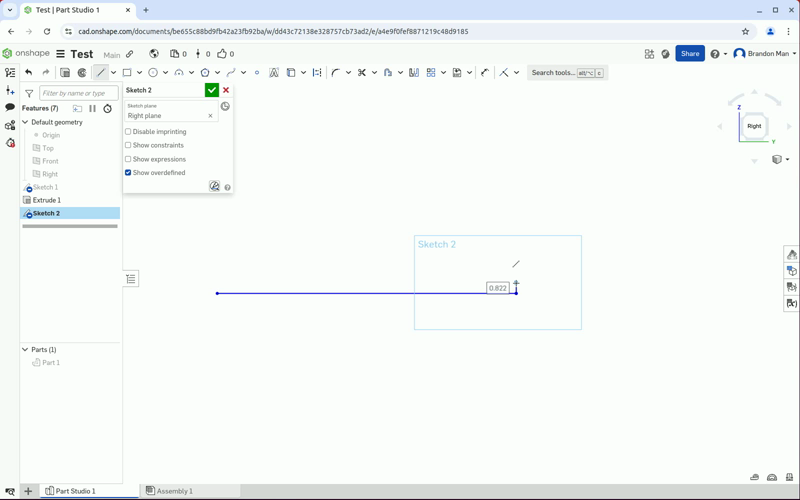
scroll(-6)
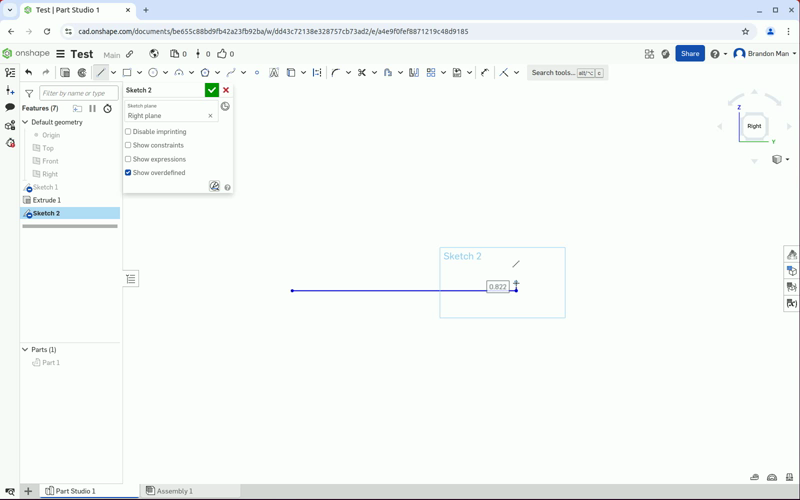
scroll(-6)
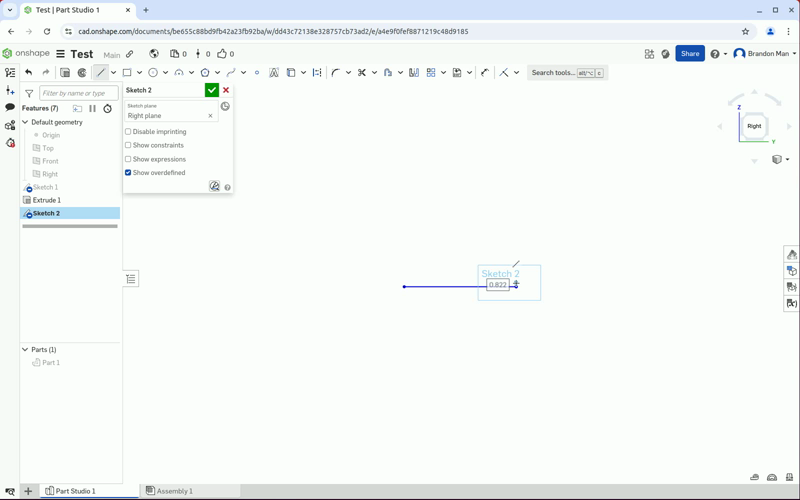
key_up(shift)
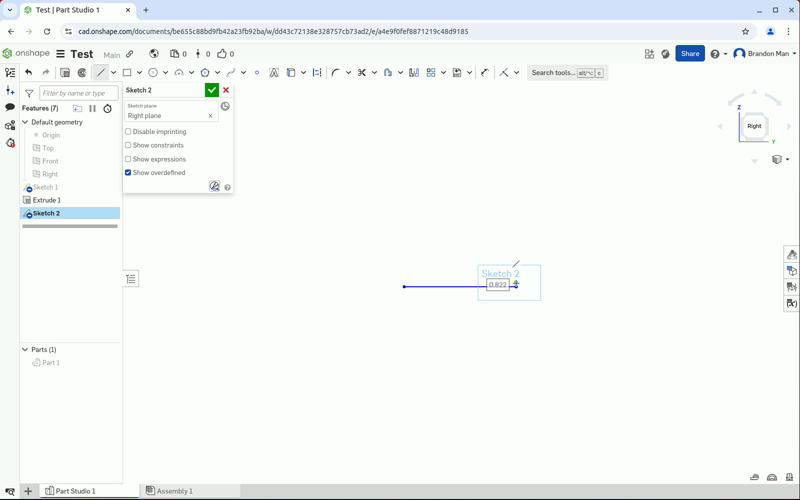
key_down(shift)
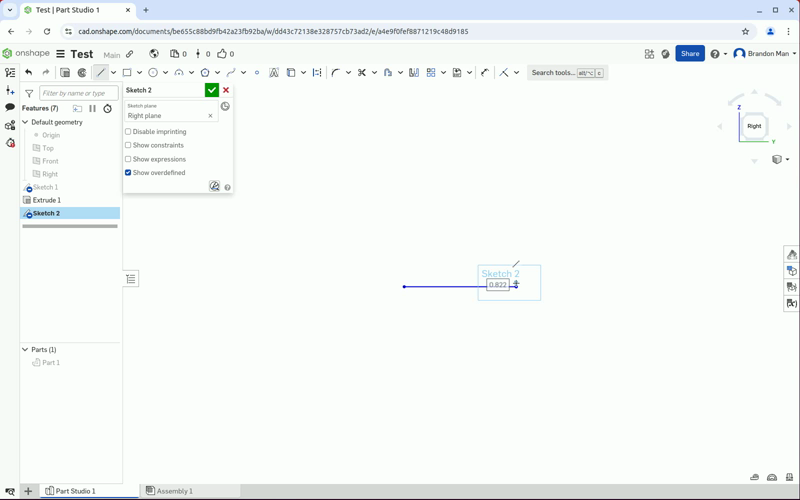
mouse_move(546, 282)
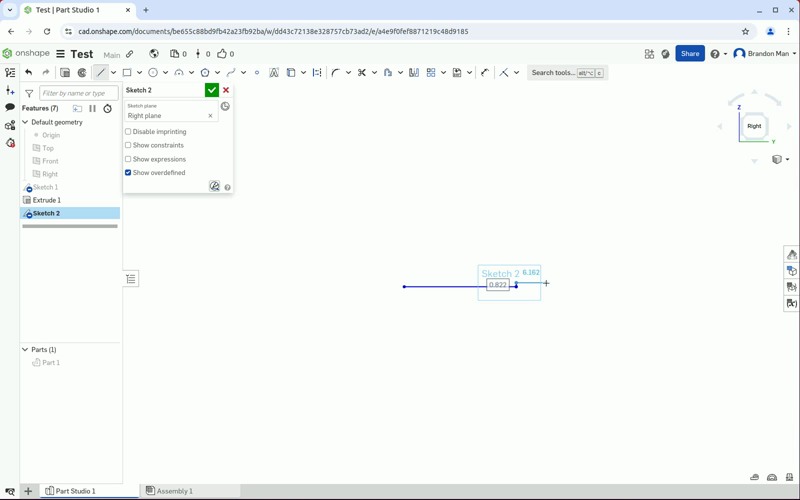
mouse_move(506, 282)
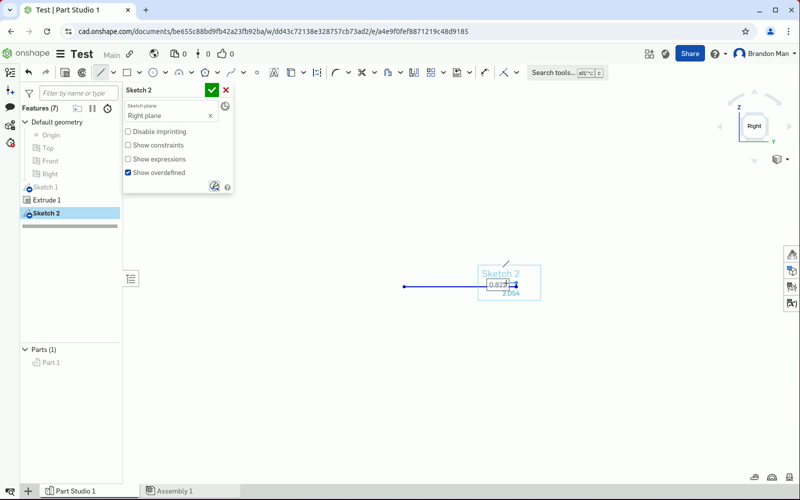
click(506, 282)
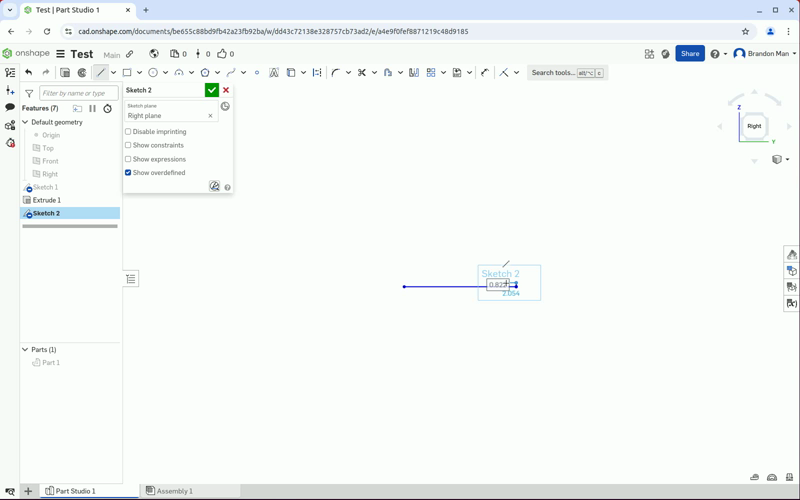
key_up(shift)
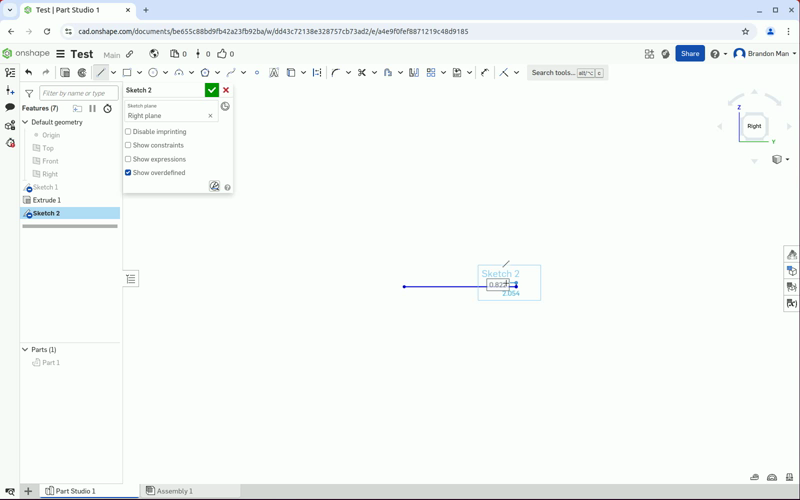
key_down(shift)
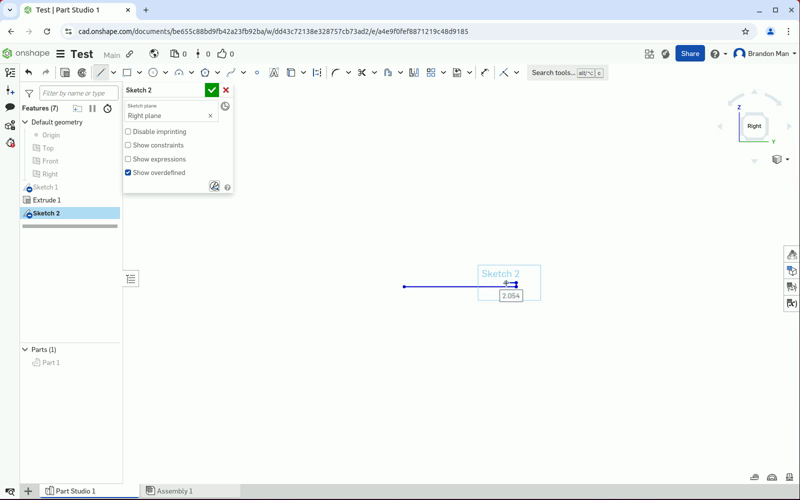
mouse_move(536, 282)
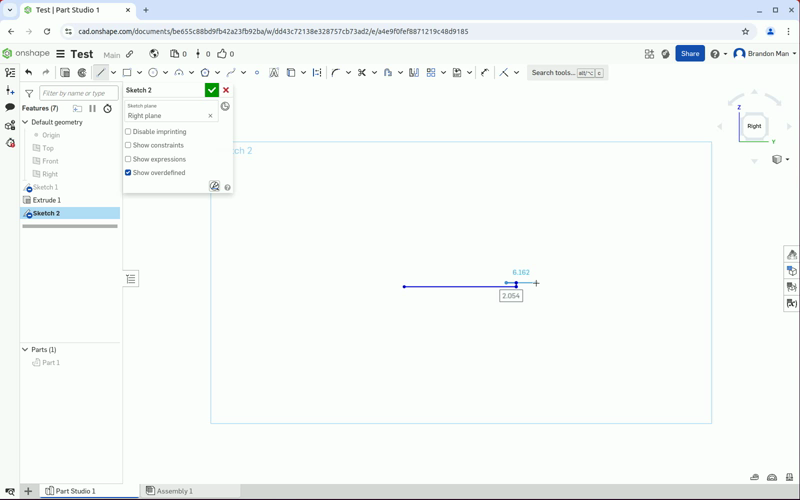
mouse_move(499, 282)
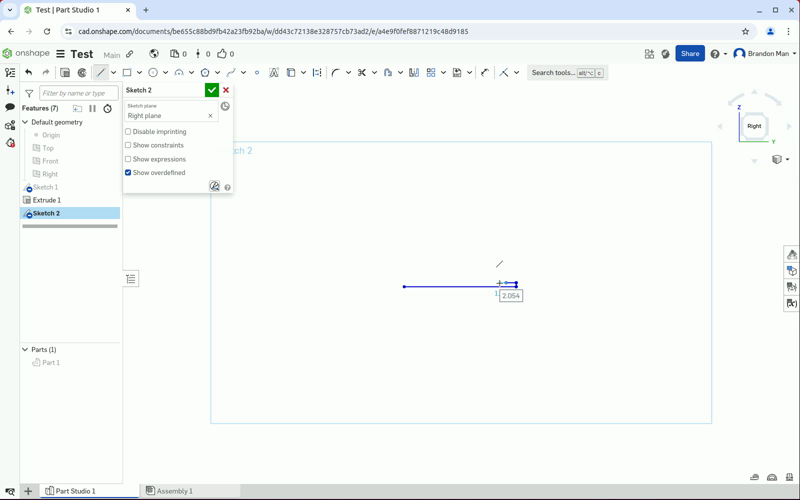
scroll(6)
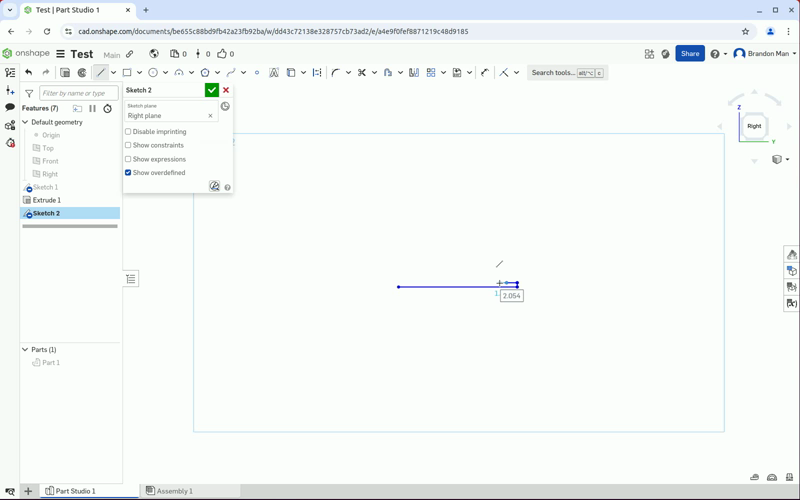
scroll(6)
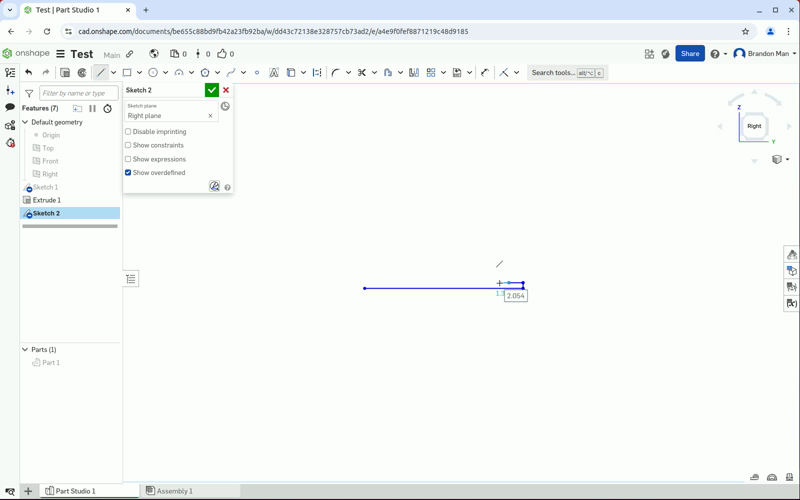
scroll(6)
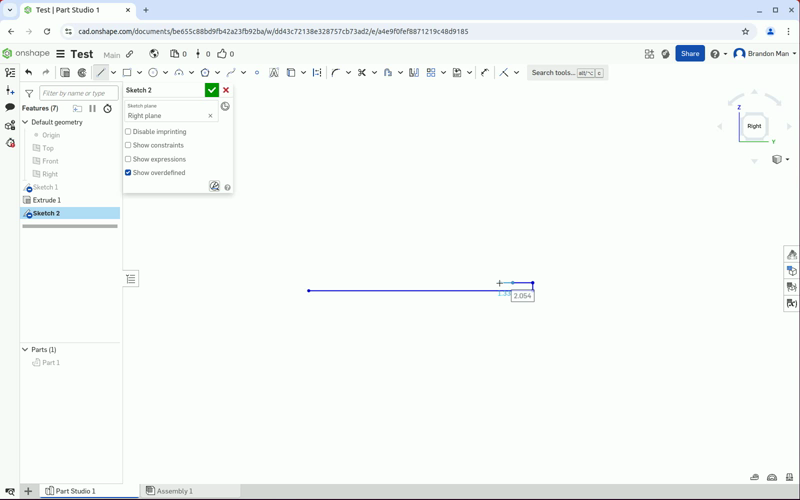
scroll(6)
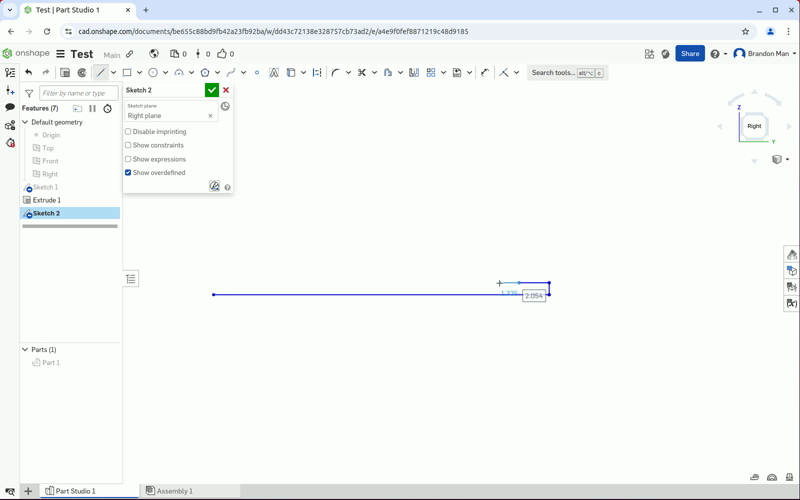
scroll(6)
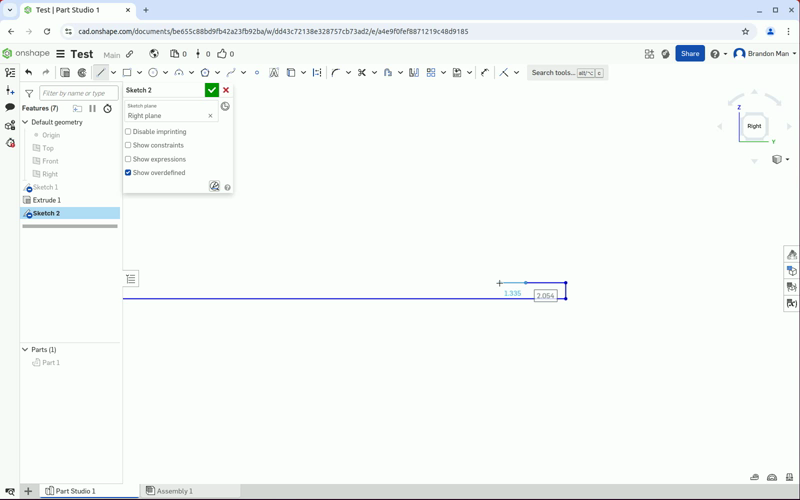
scroll(6)
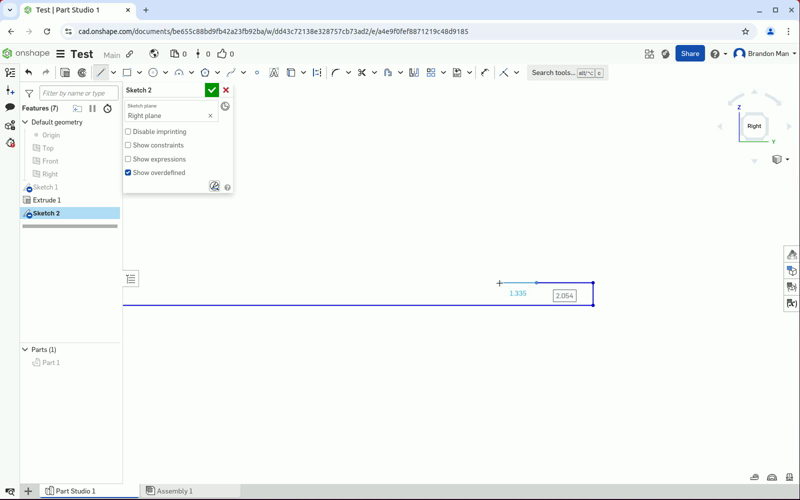
scroll(6)
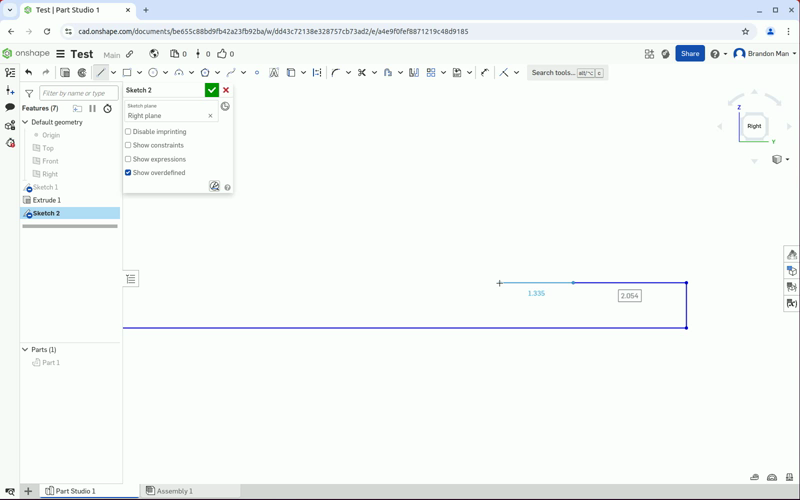
click(499, 282)
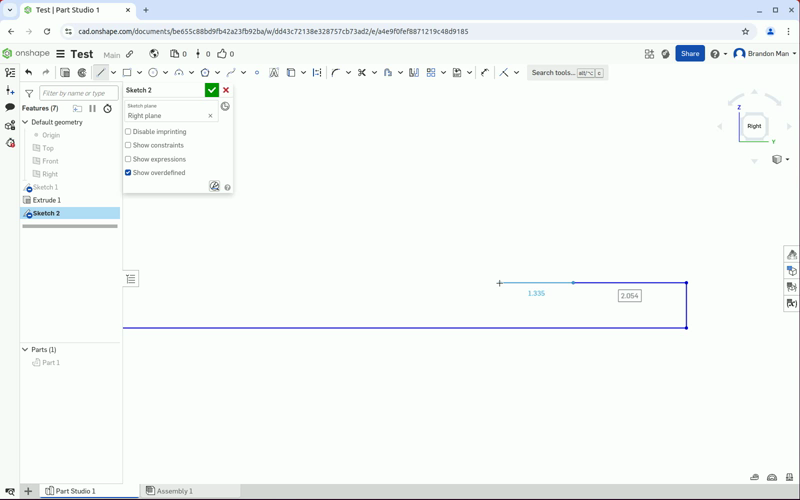
scroll(-6)
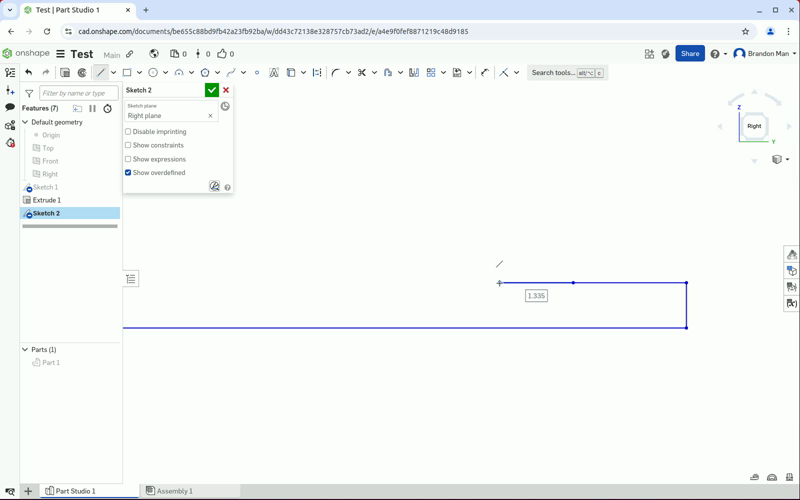
scroll(-6)
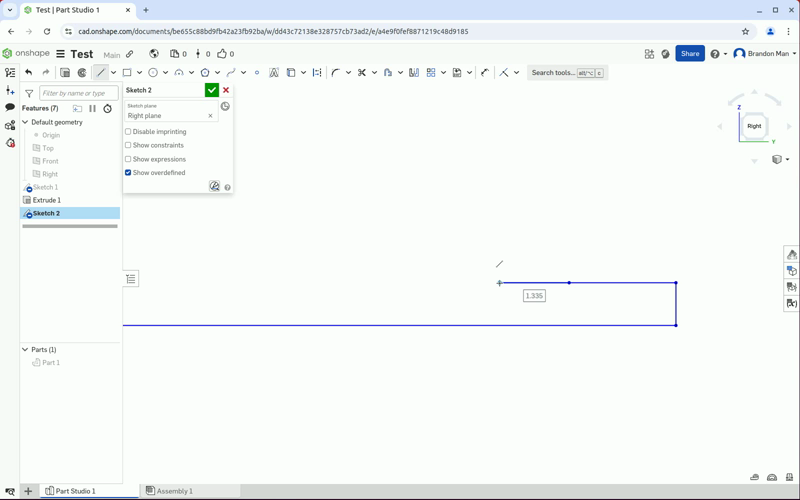
scroll(-6)
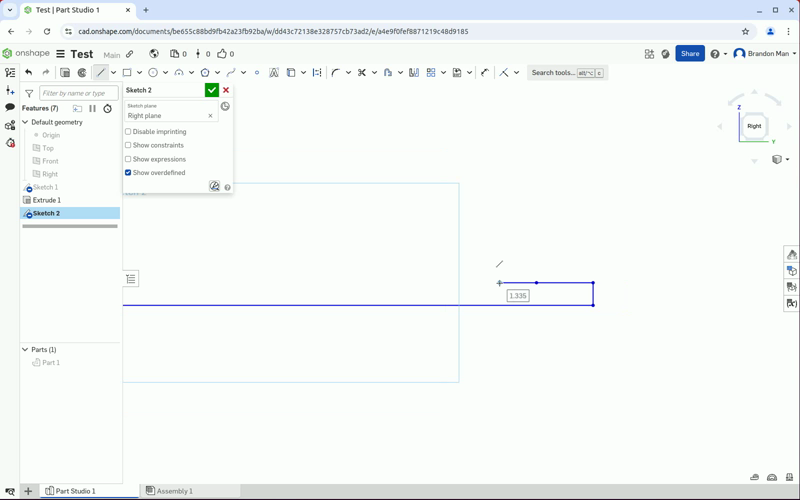
scroll(-6)
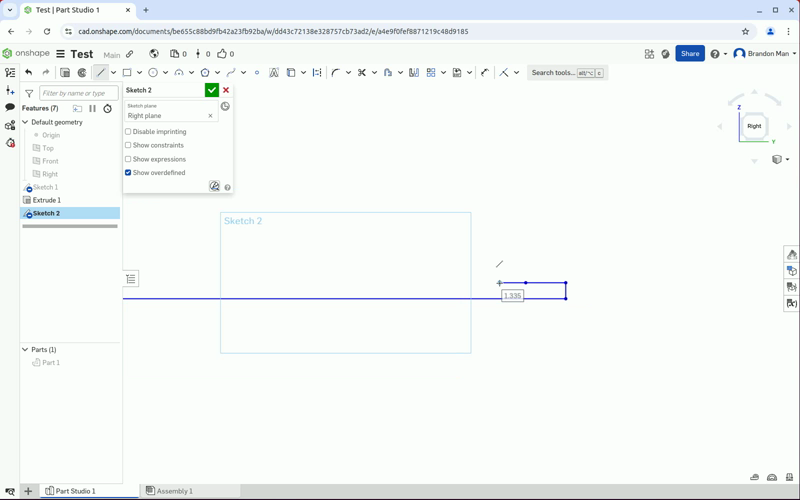
scroll(-6)
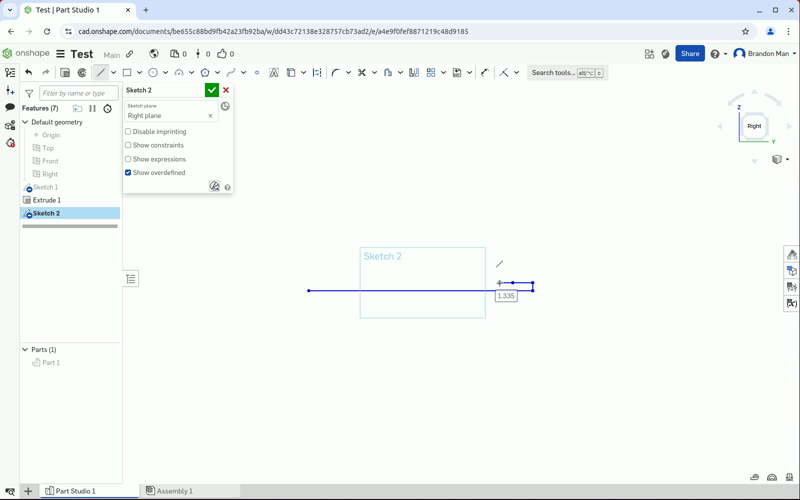
scroll(-6)
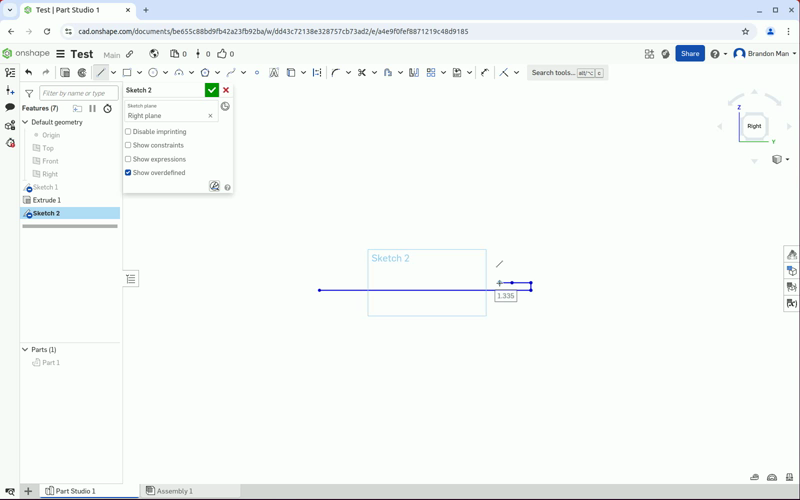
scroll(-6)
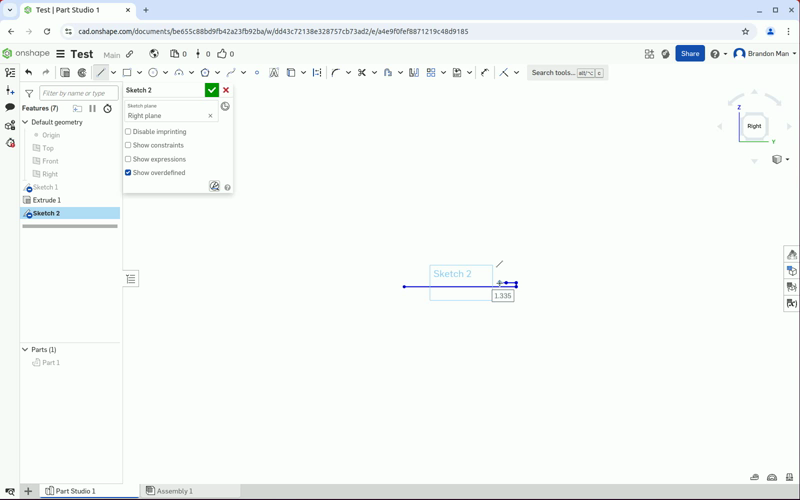
key_up(shift)
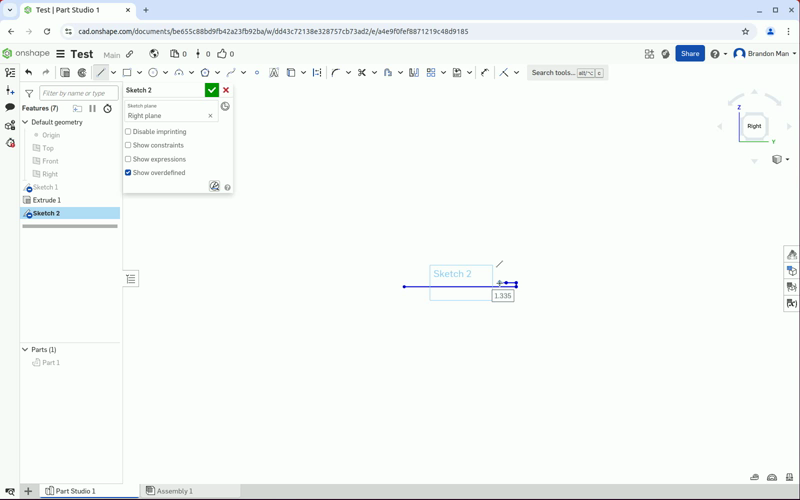
key_down(shift)
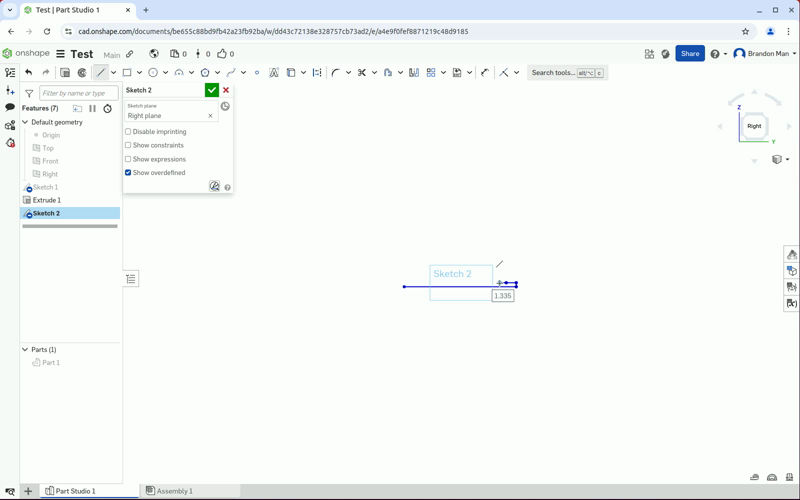
mouse_move(420, 282)
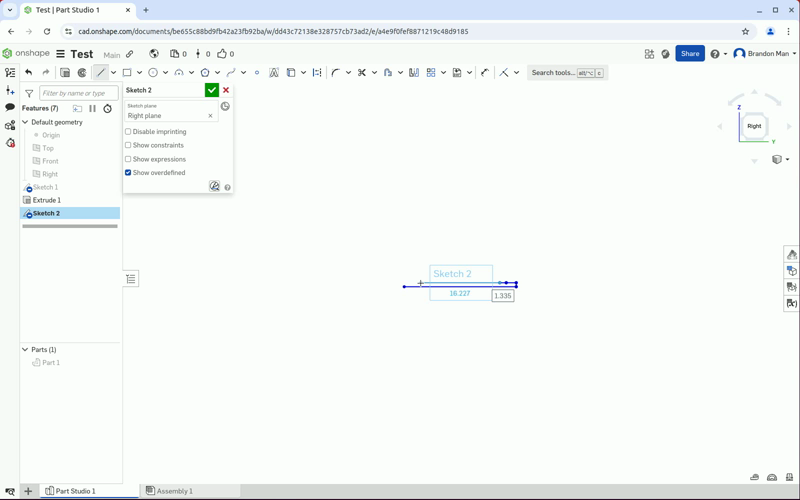
click(420, 282)
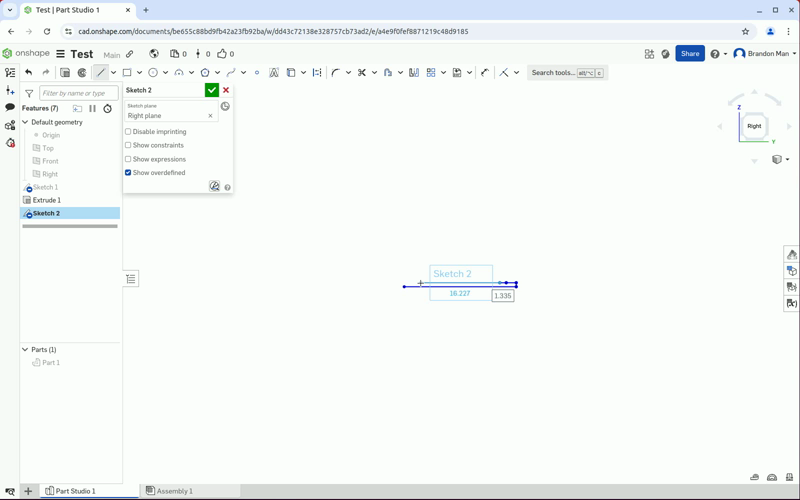
key_up(shift)
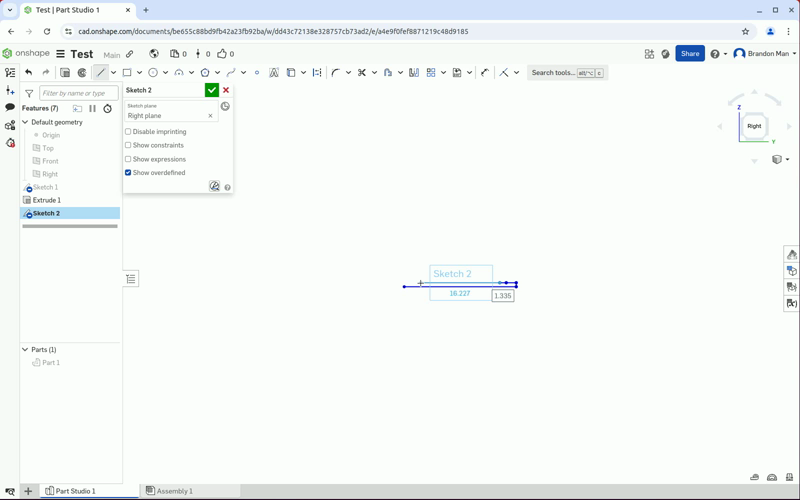
key_down(shift)
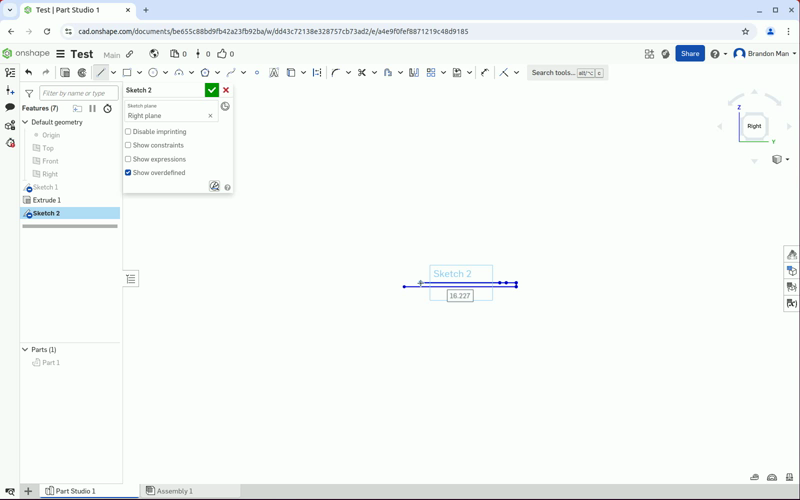
mouse_move(450, 282)
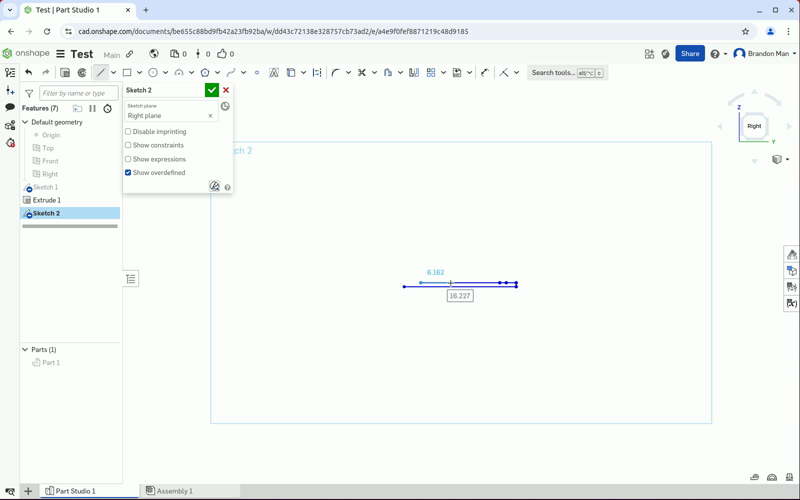
mouse_move(413, 282)
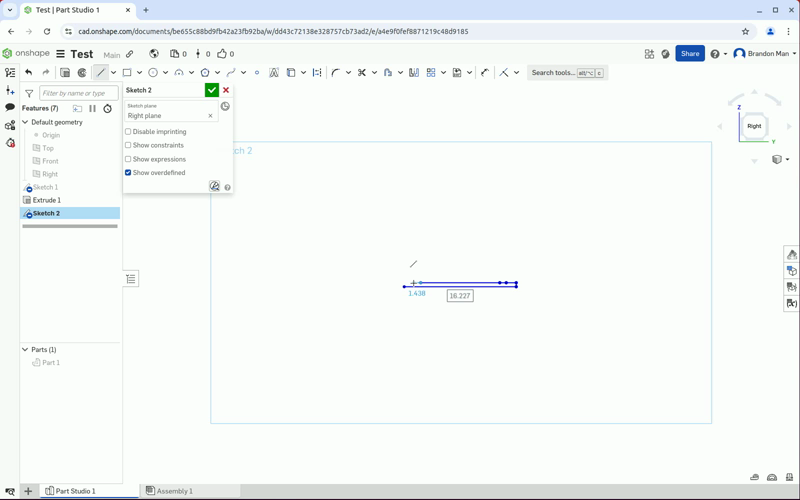
scroll(6)
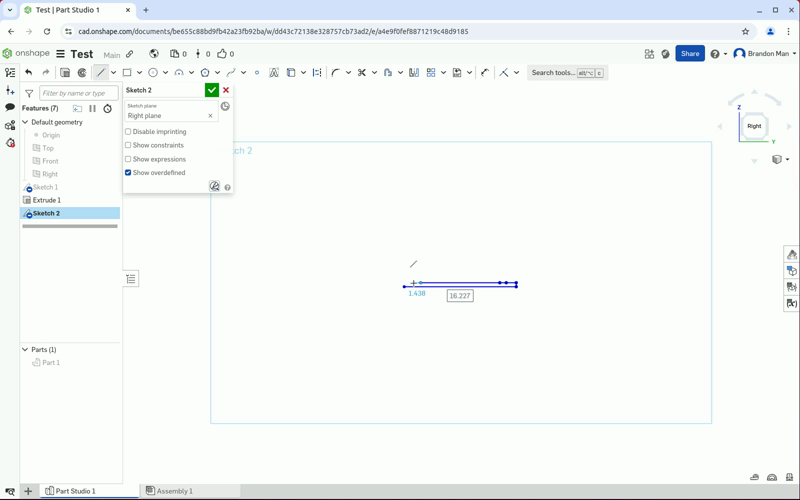
scroll(6)
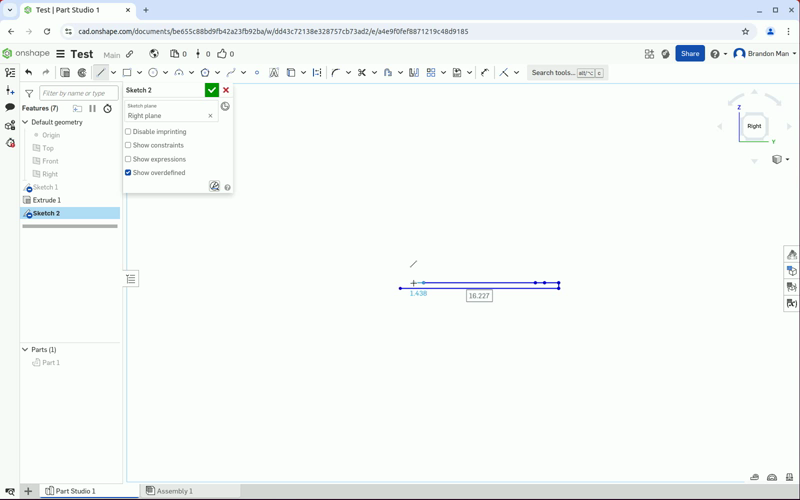
scroll(6)
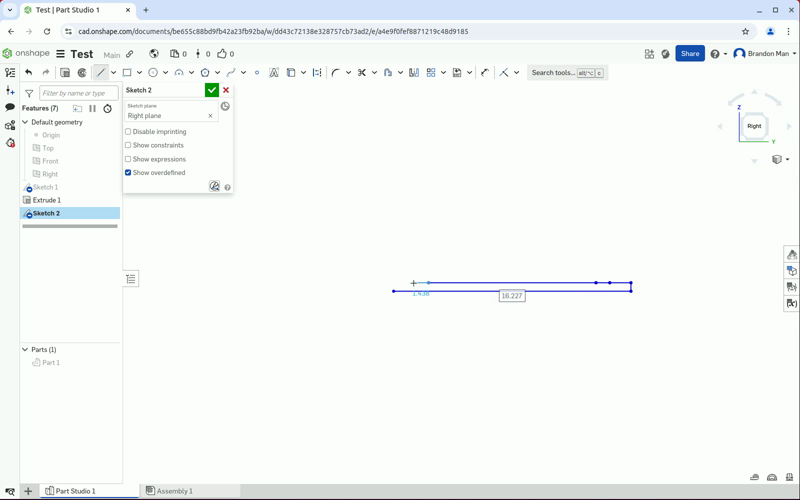
scroll(6)
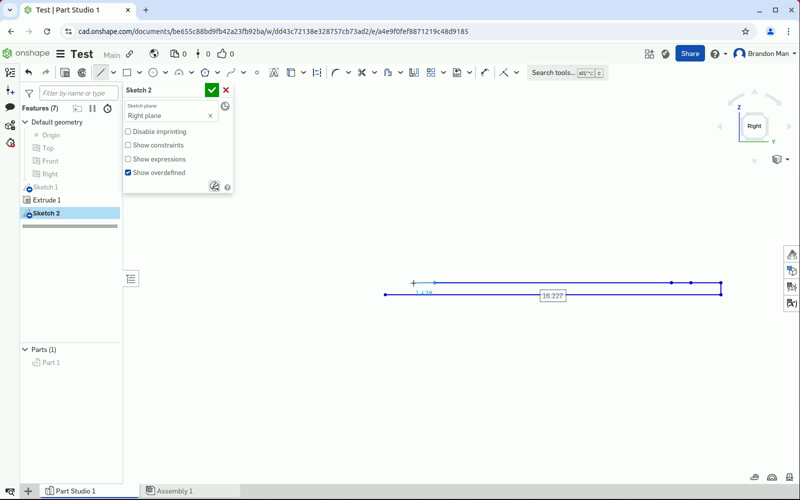
scroll(6)
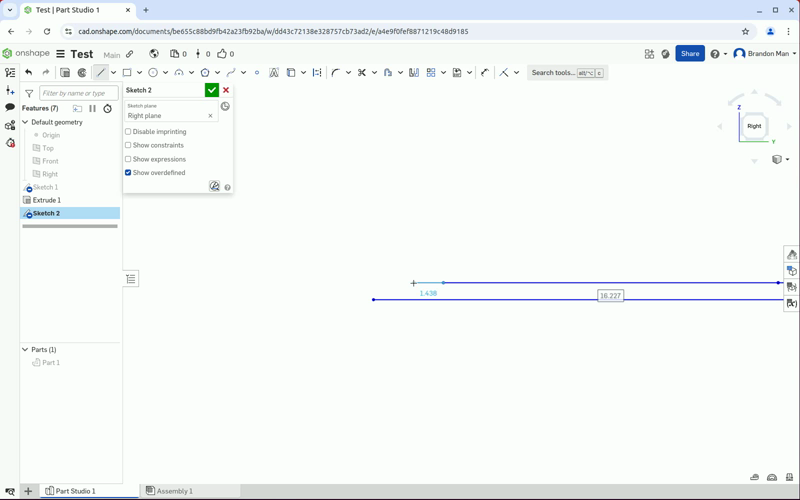
scroll(6)
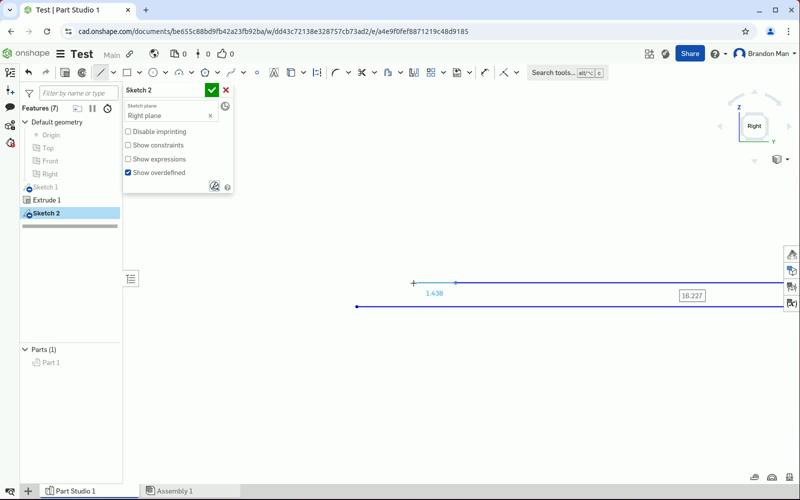
scroll(6)
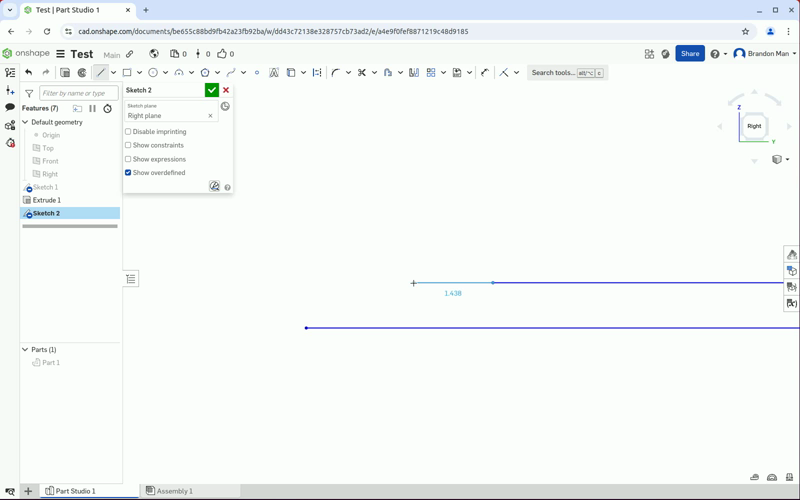
click(413, 282)
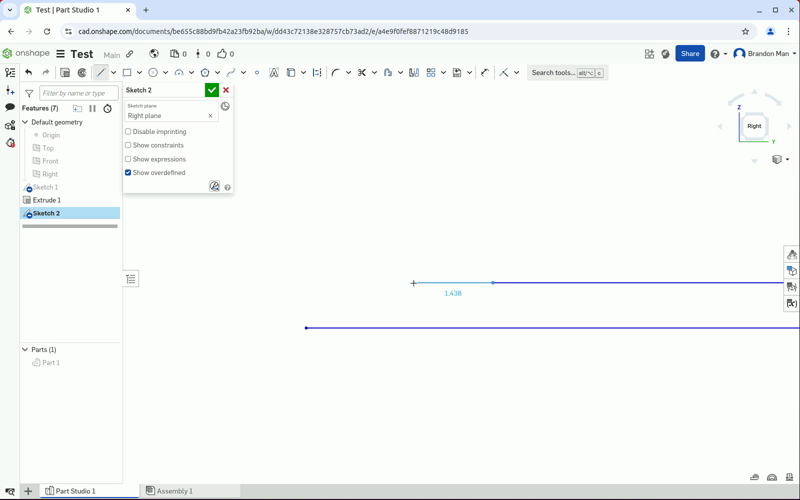
scroll(-6)
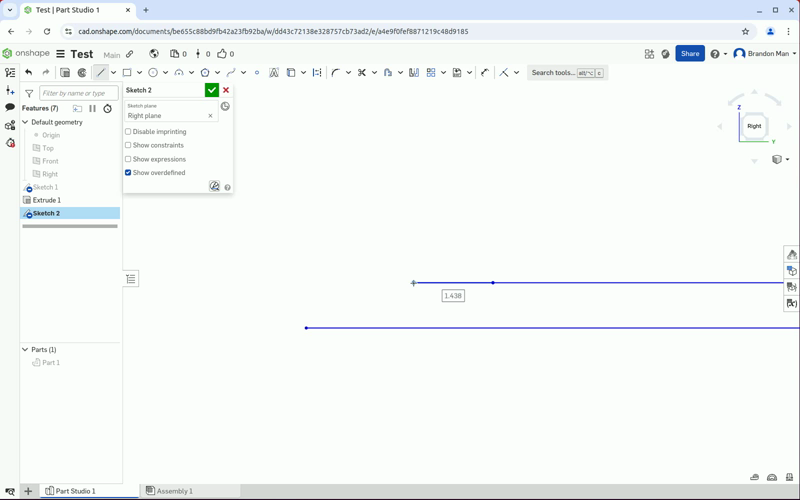
scroll(-6)
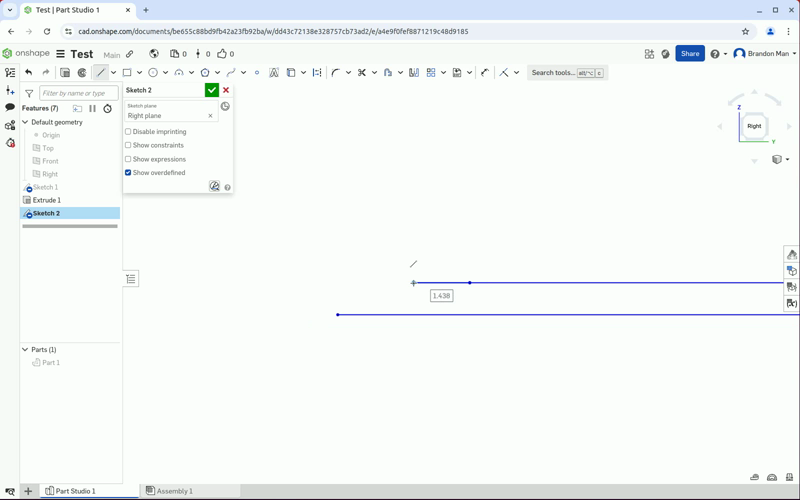
scroll(-6)
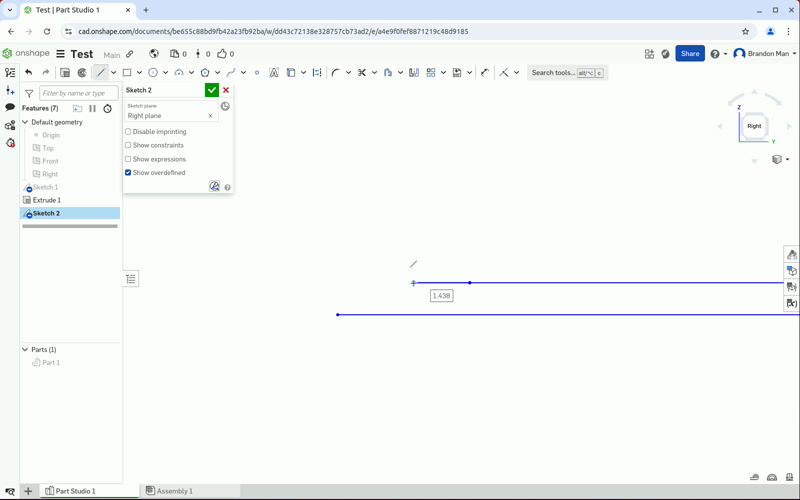
scroll(-6)
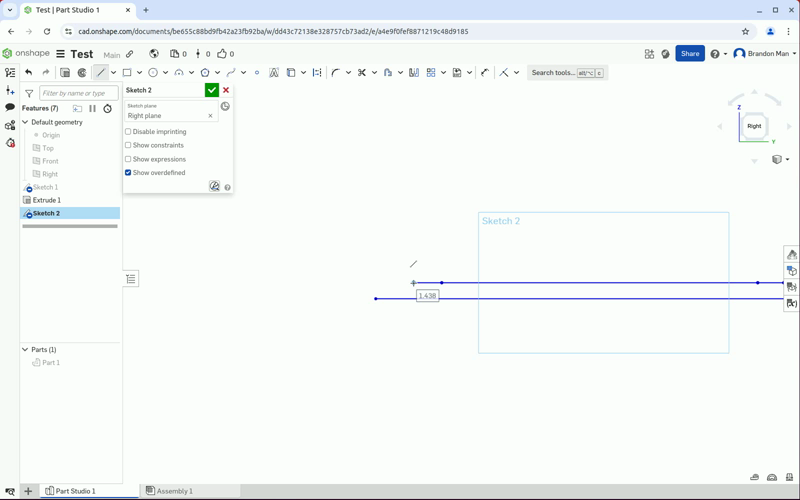
scroll(-6)
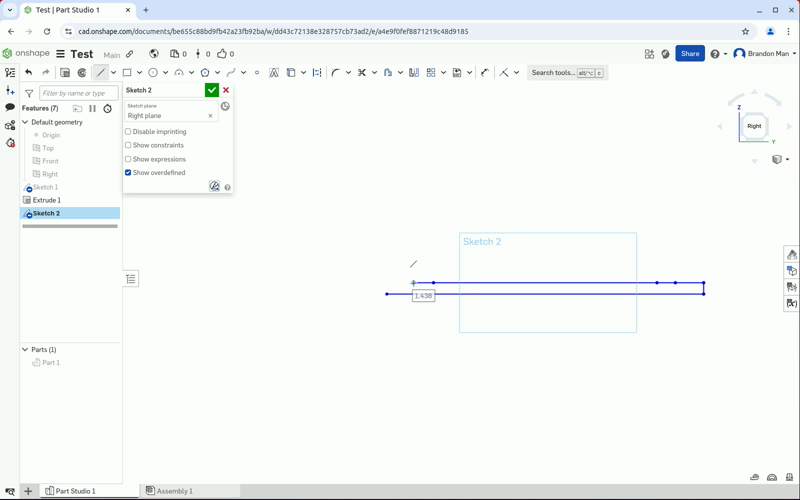
scroll(-6)
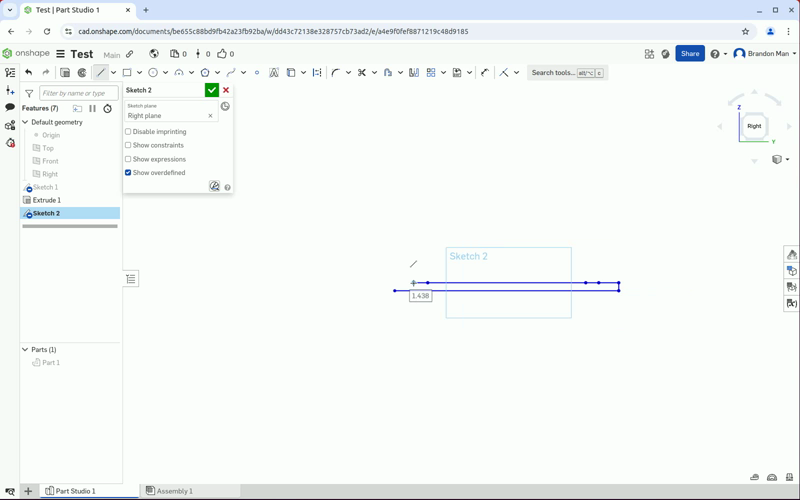
scroll(-6)
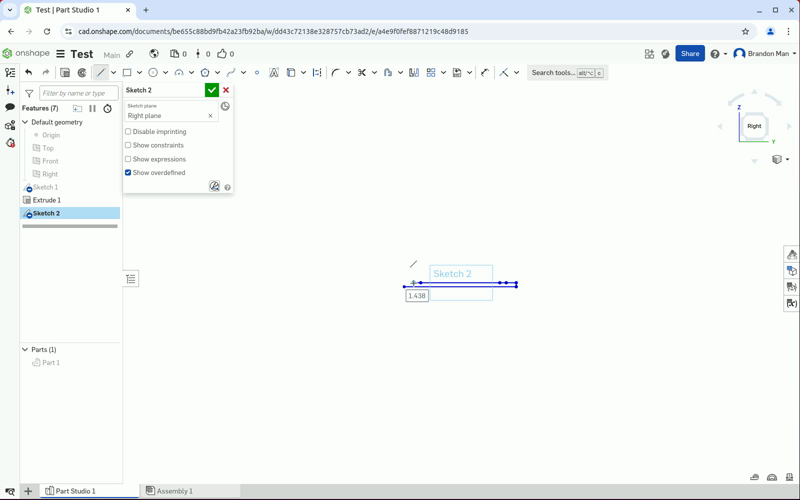
key_up(shift)
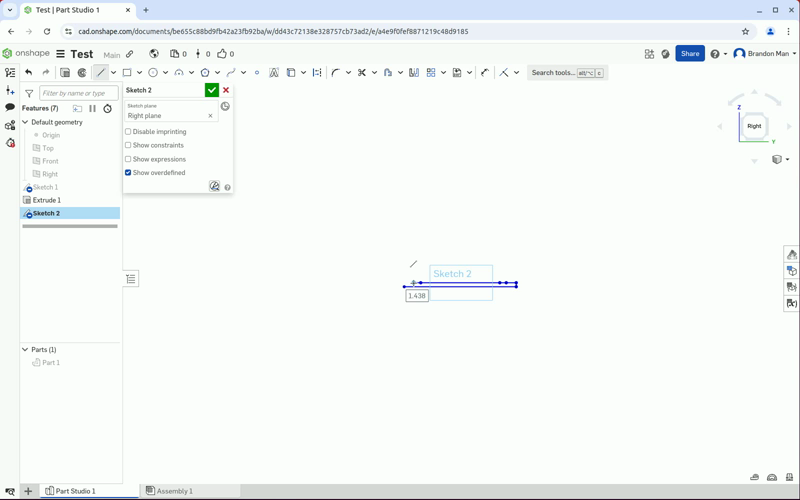
key_down(shift)
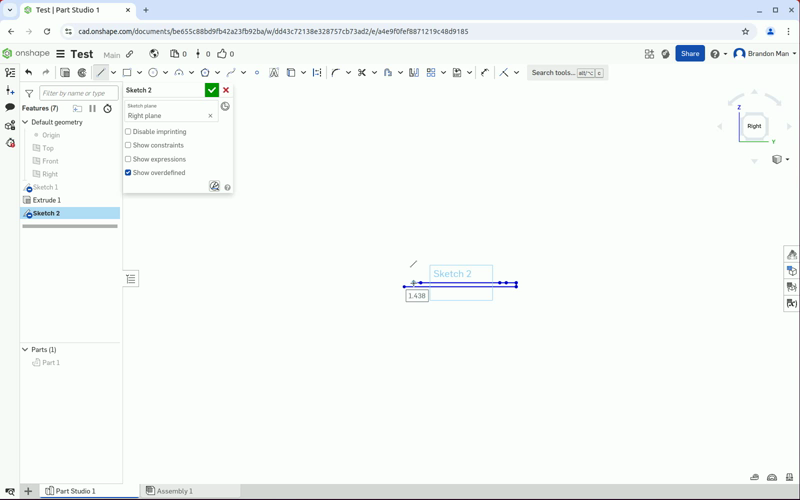
mouse_move(444, 282)
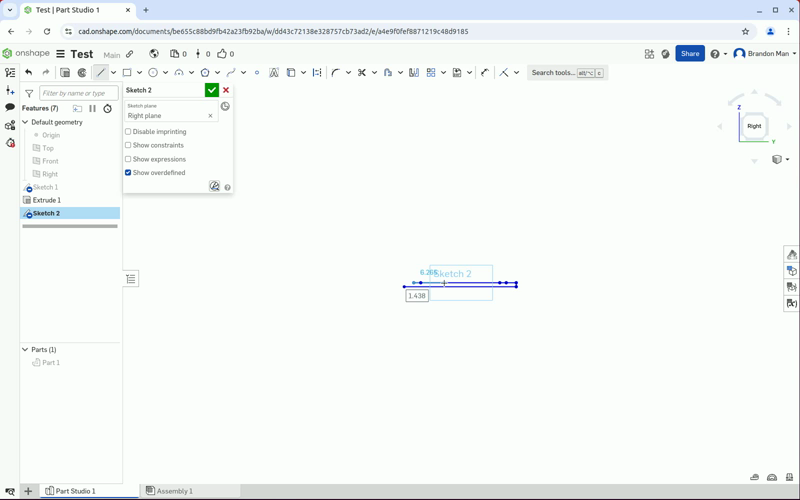
mouse_move(404, 282)
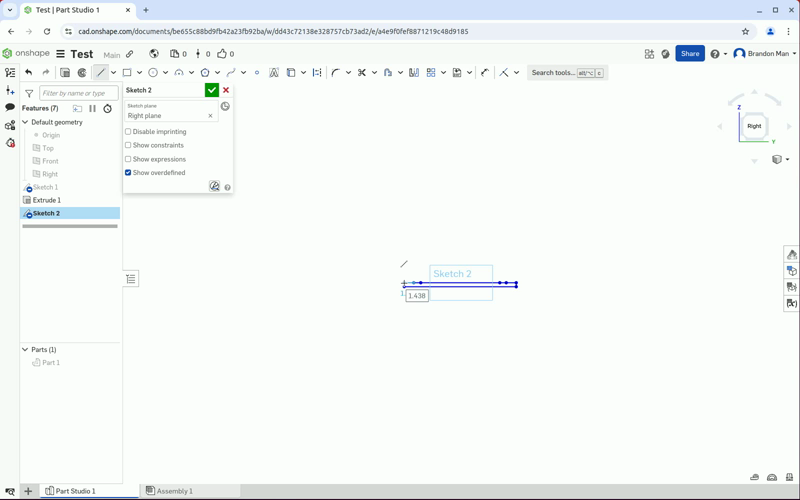
scroll(6)
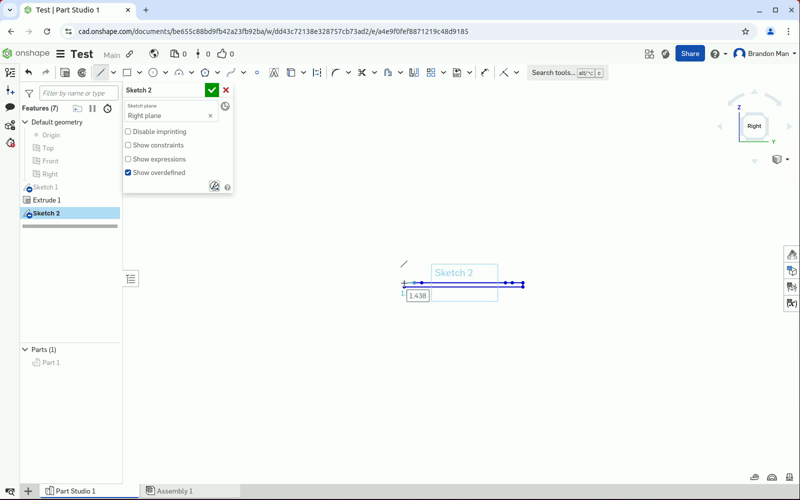
scroll(6)
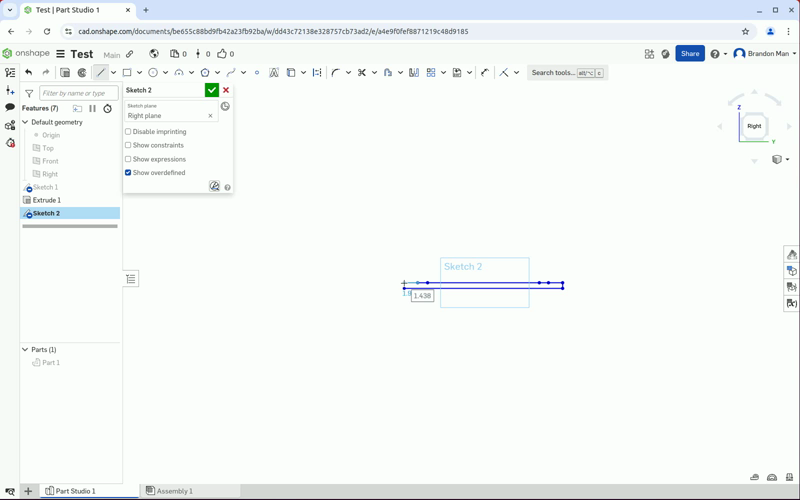
scroll(6)
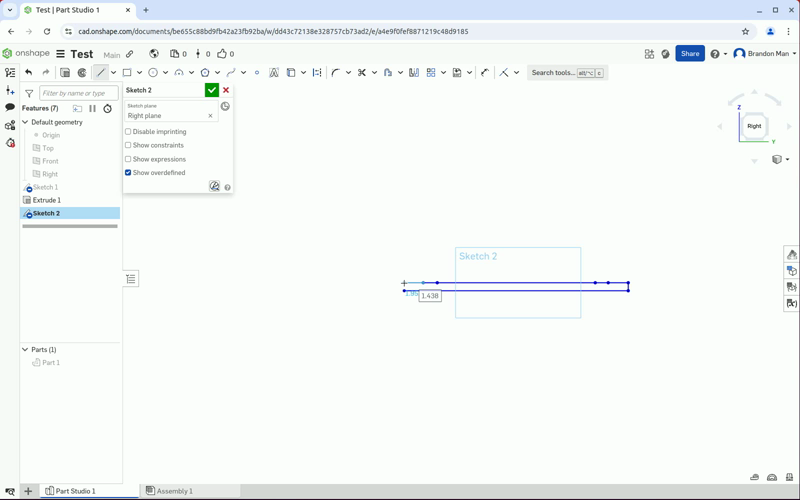
scroll(6)
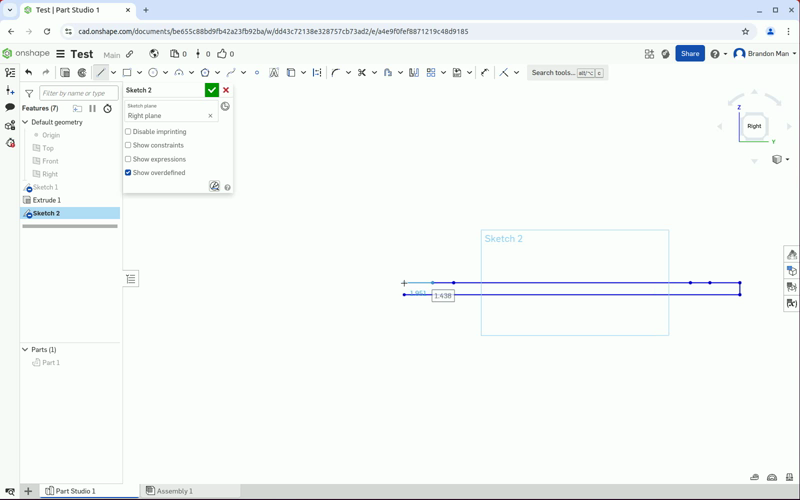
scroll(6)
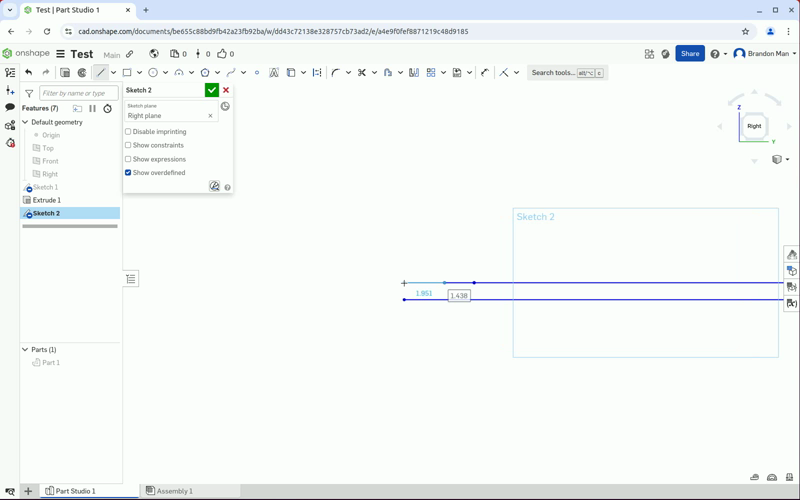
scroll(6)
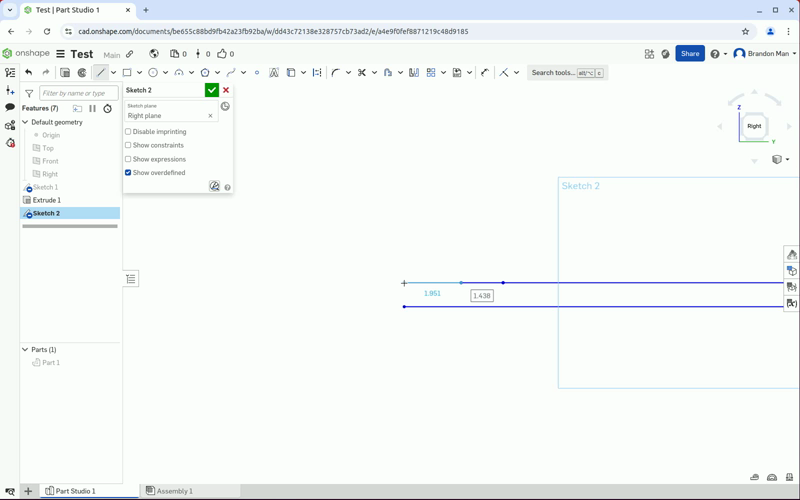
scroll(6)
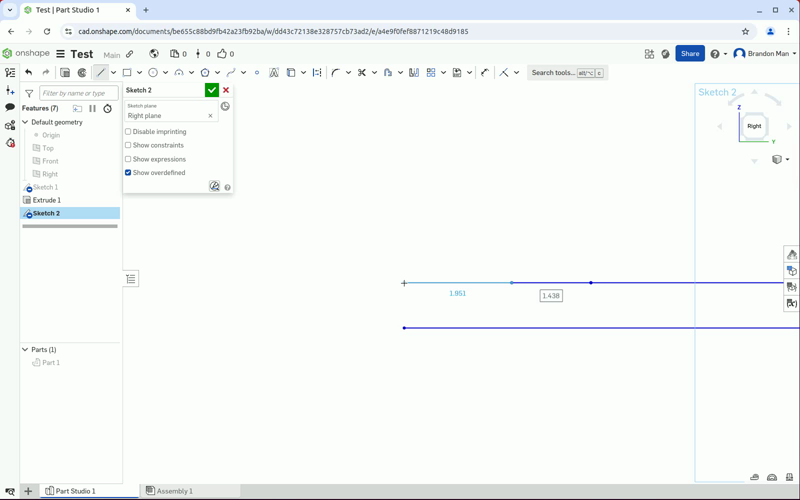
click(404, 282)
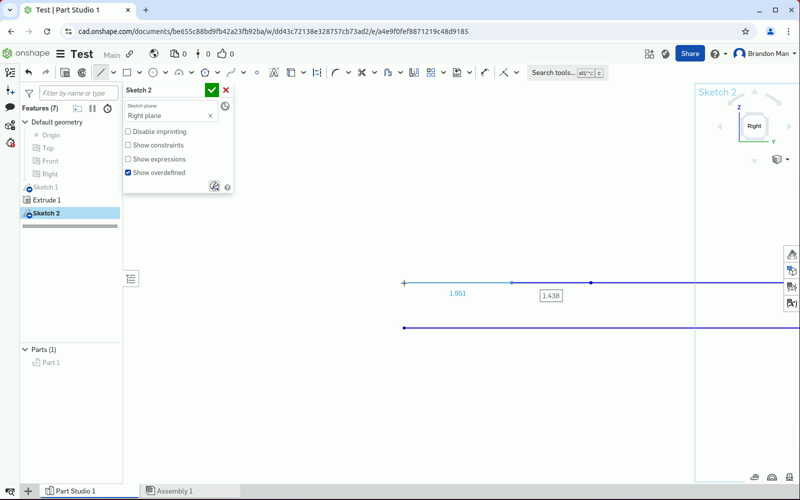
scroll(-6)
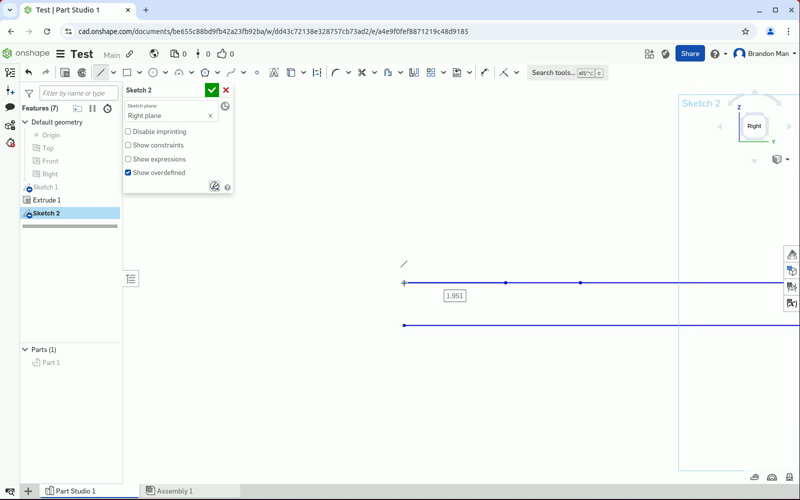
scroll(-6)
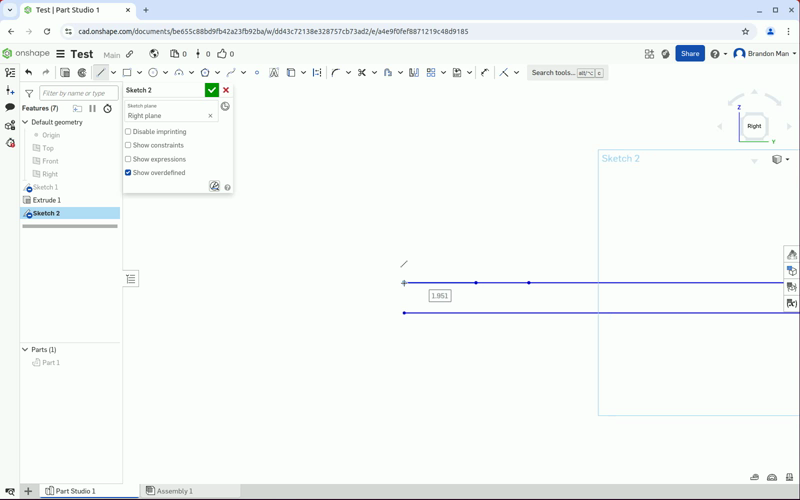
scroll(-6)
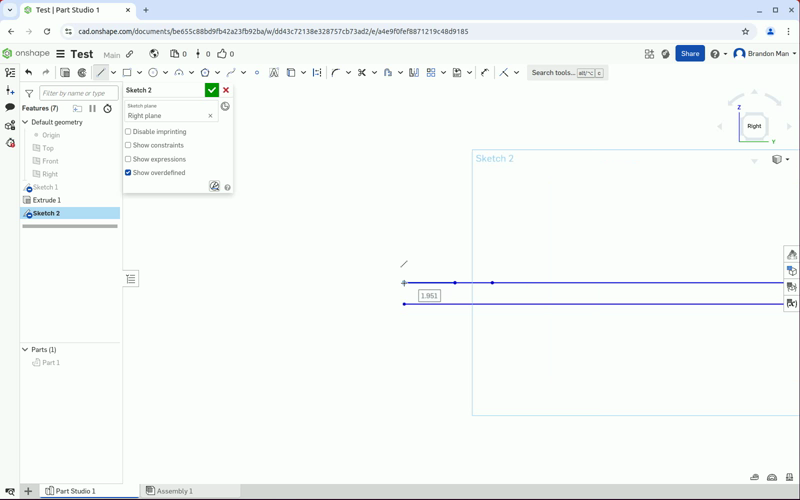
scroll(-6)
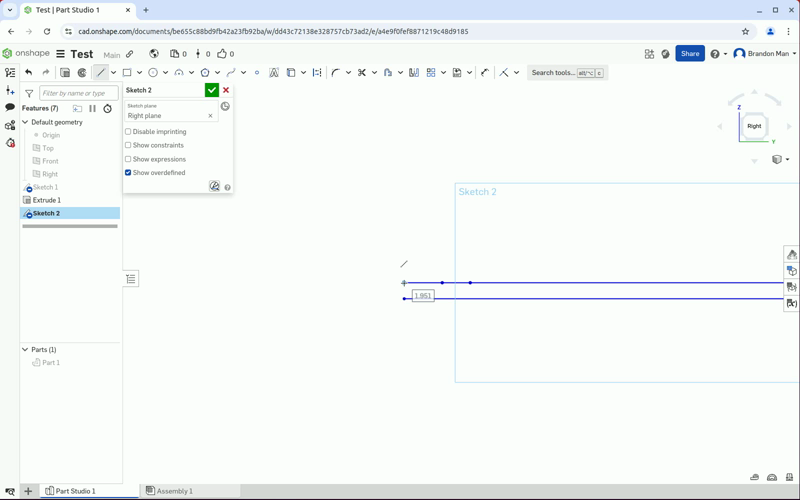
scroll(-6)
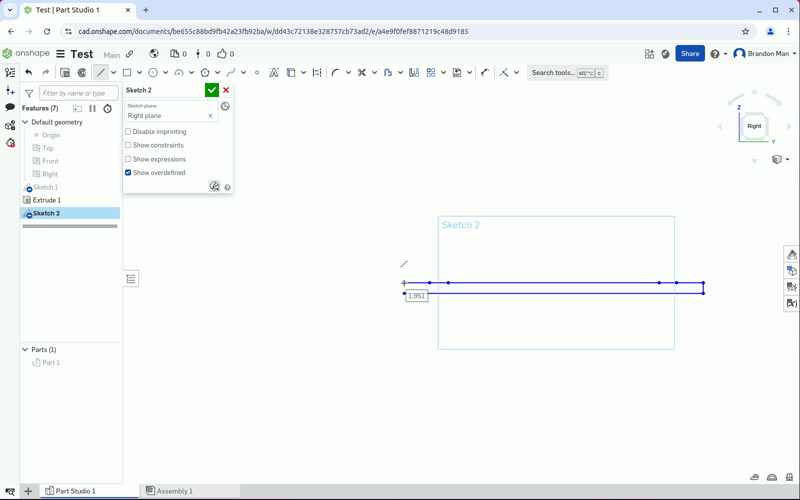
scroll(-6)
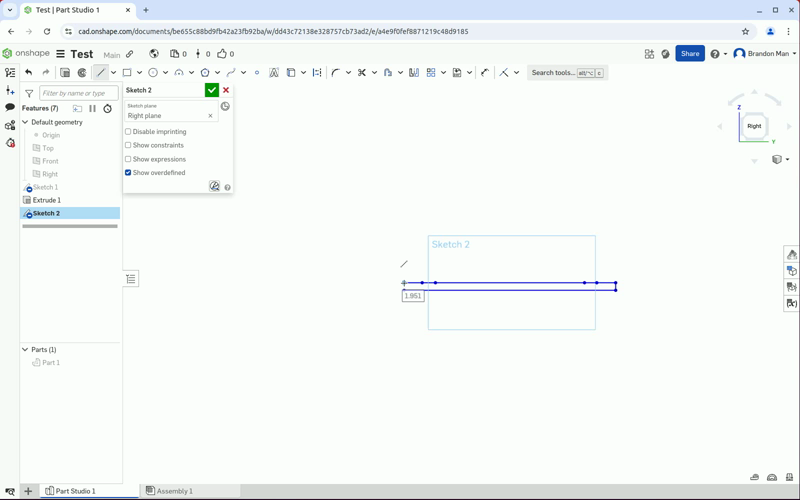
scroll(-6)
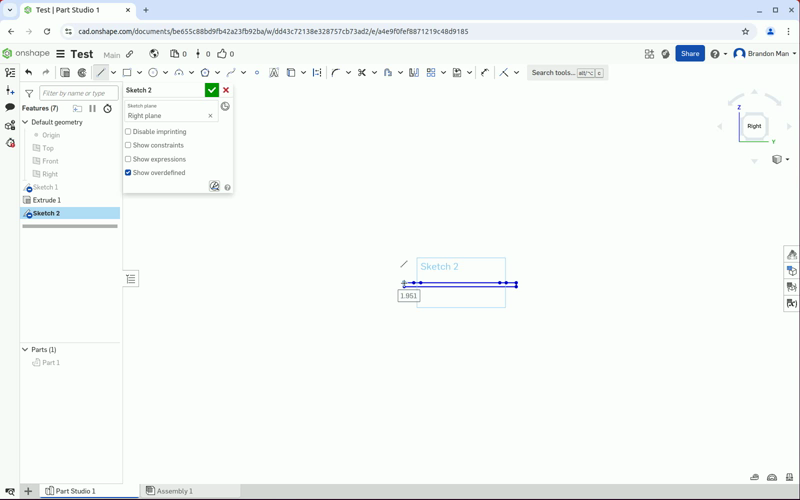
key_up(shift)
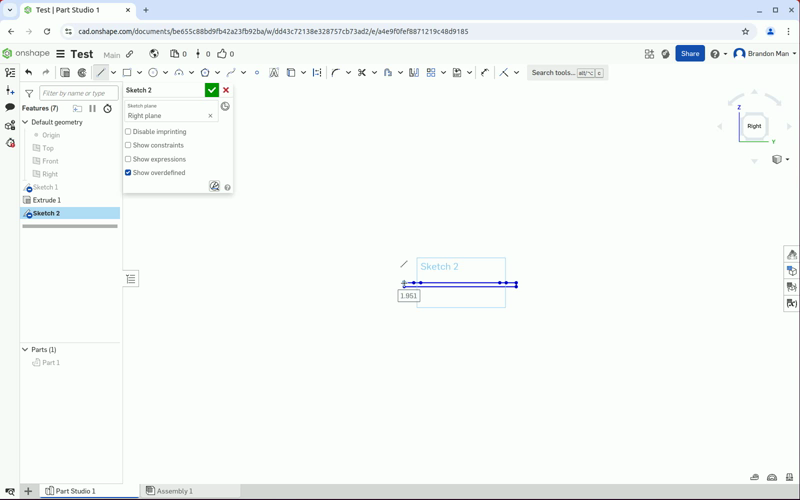
mouse_move(434, 282)
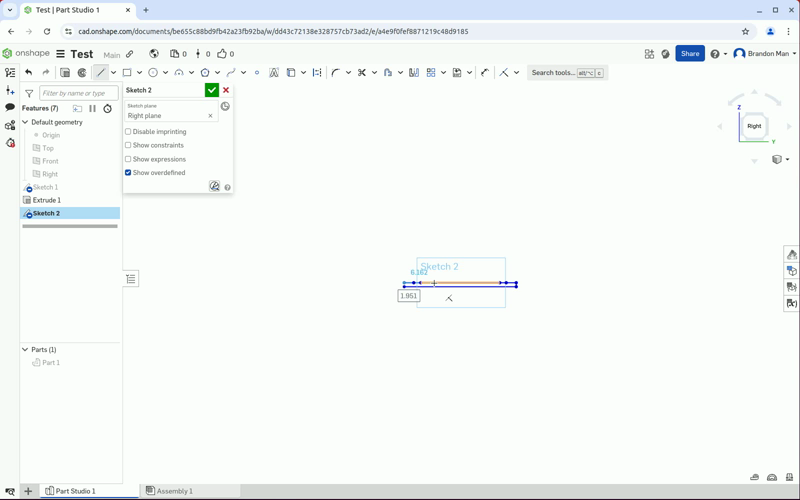
key_down(shift)
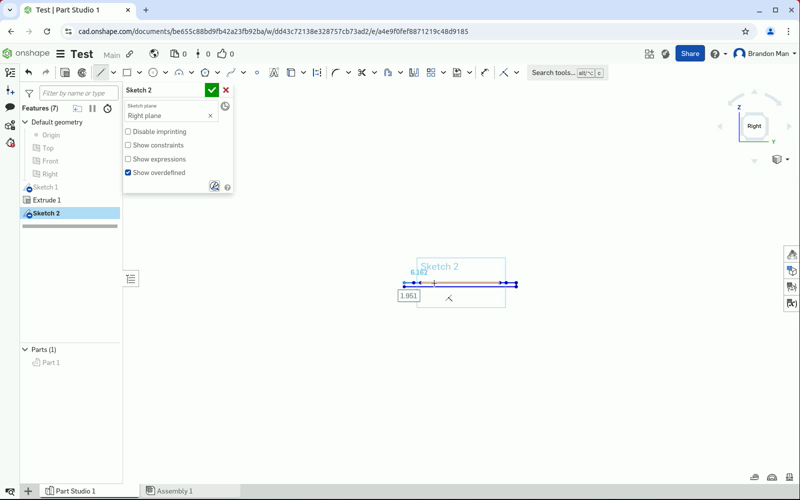
mouse_move(404, 286)
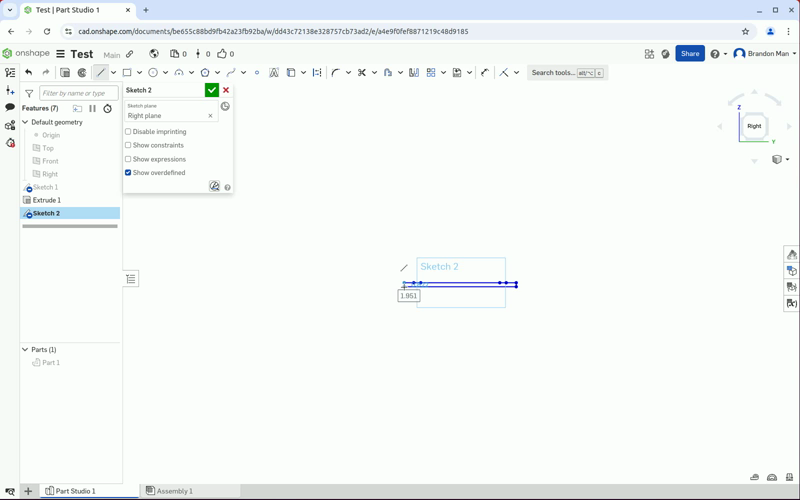
scroll(6)
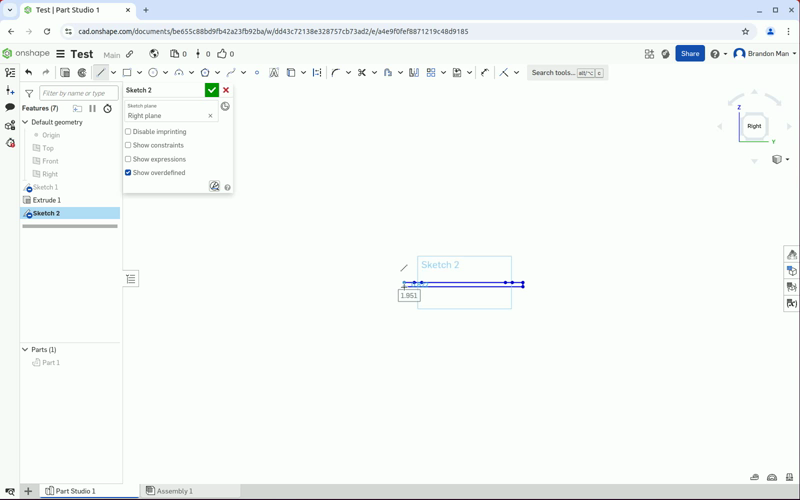
scroll(6)
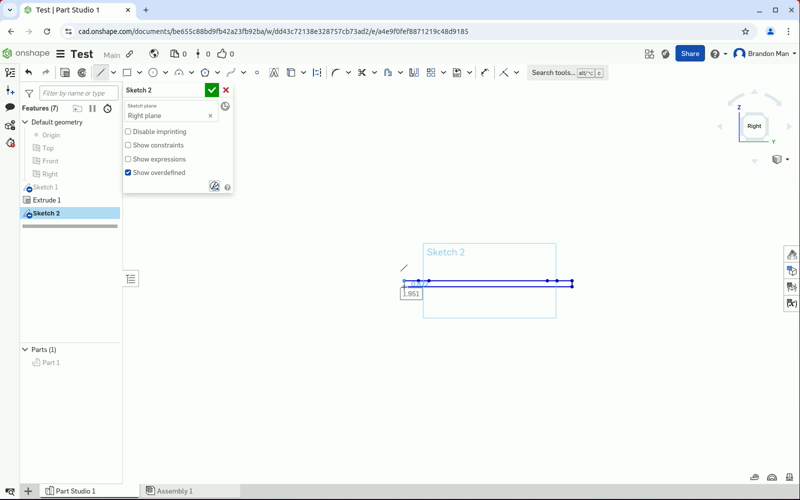
scroll(6)
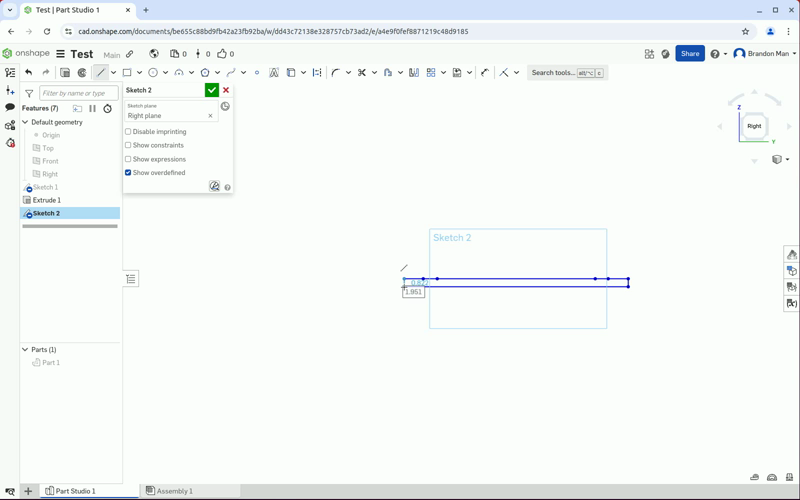
scroll(6)
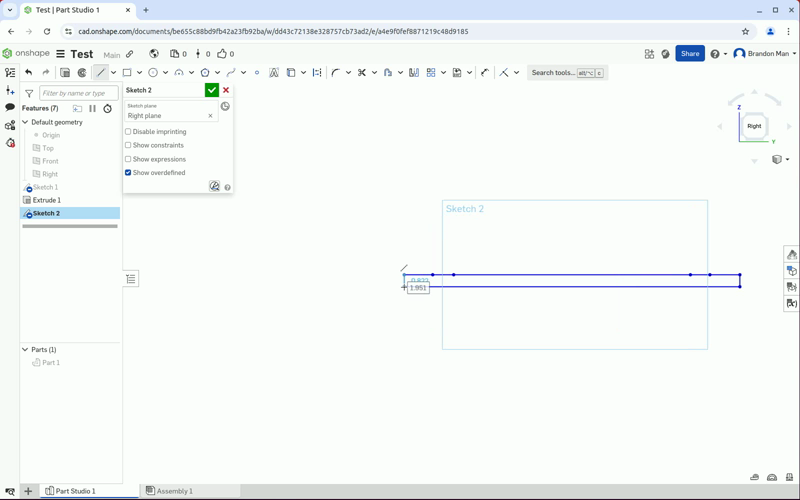
scroll(6)
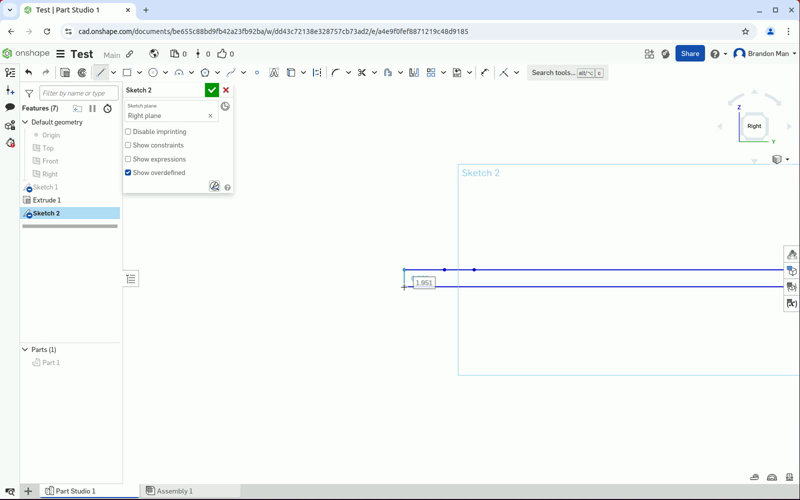
scroll(6)
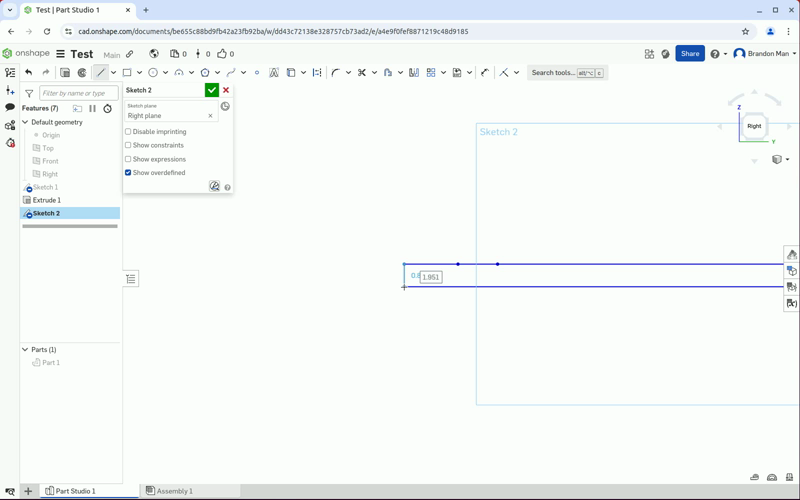
scroll(6)
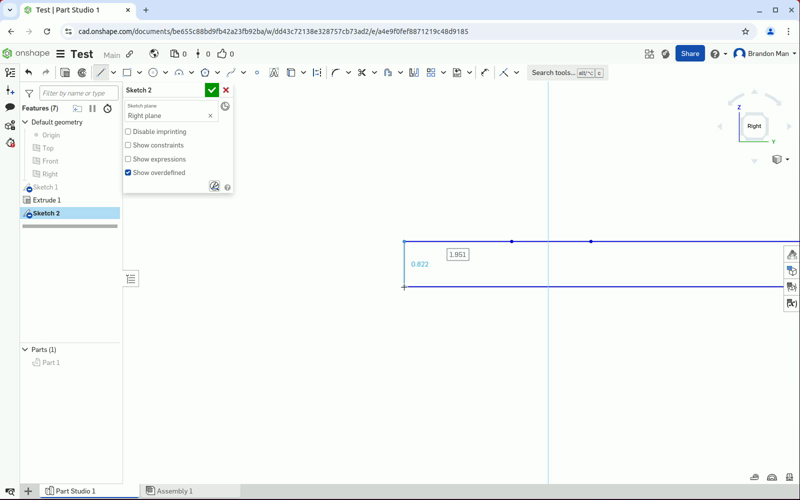
key_up(shift)
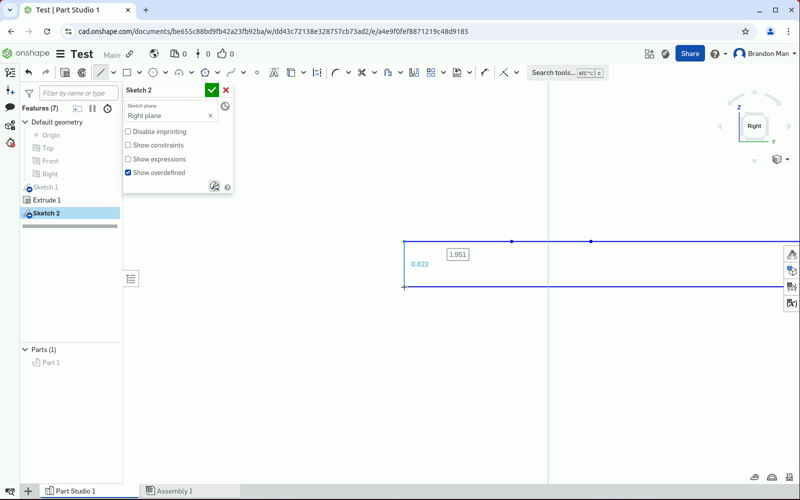
click(404, 286)
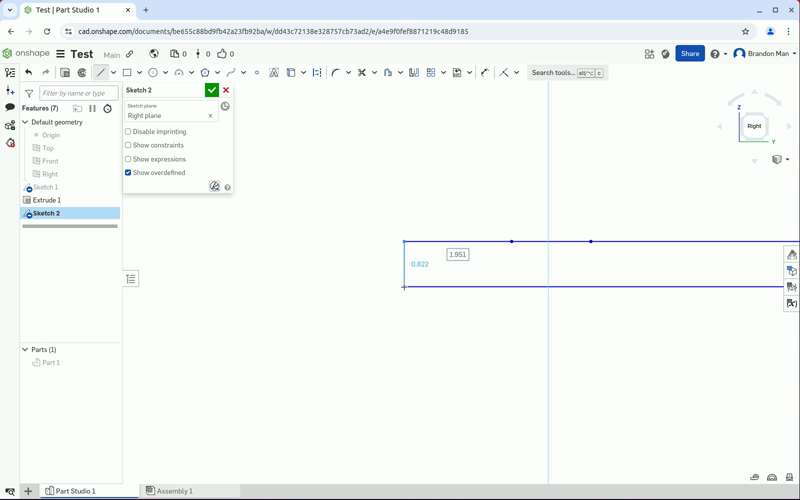
scroll(-6)
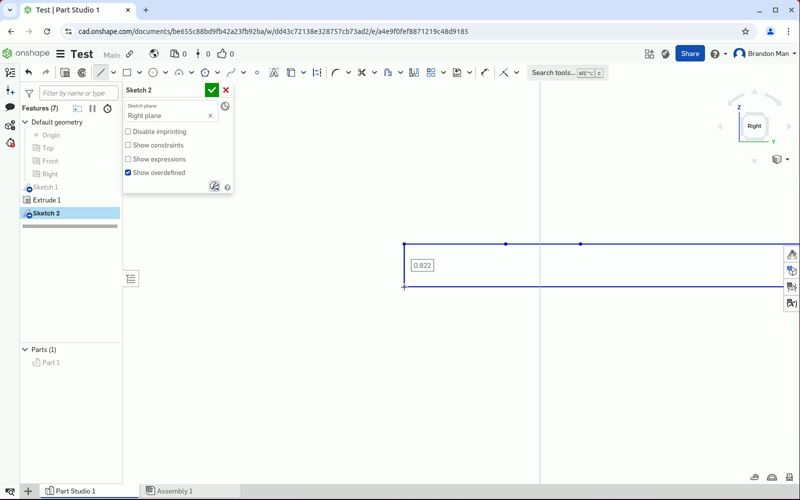
scroll(-6)
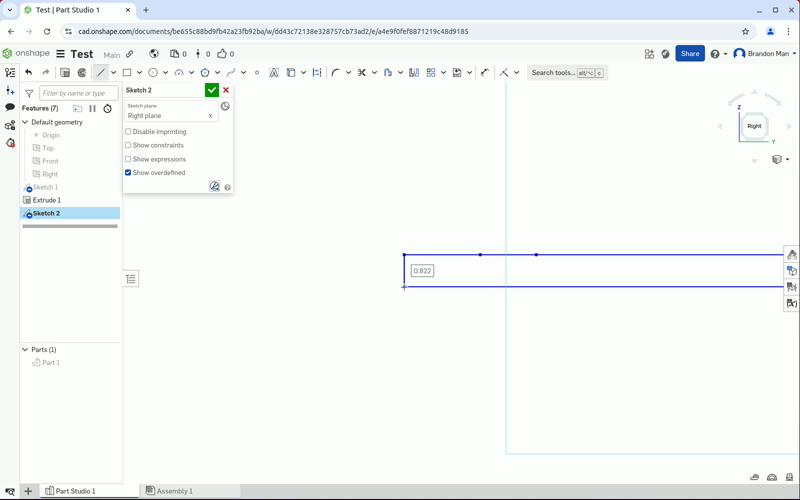
scroll(-6)
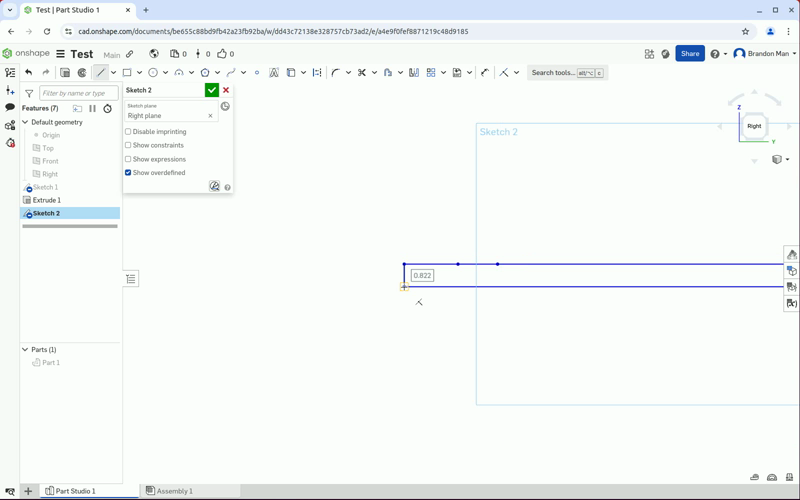
scroll(-6)
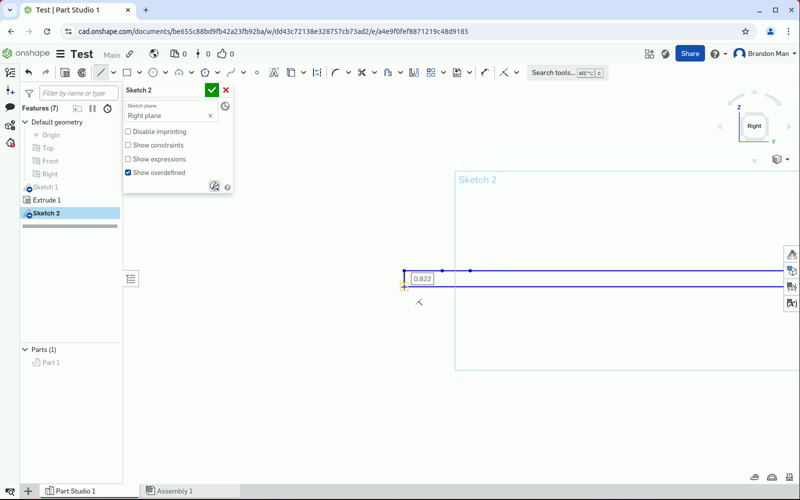
scroll(-6)
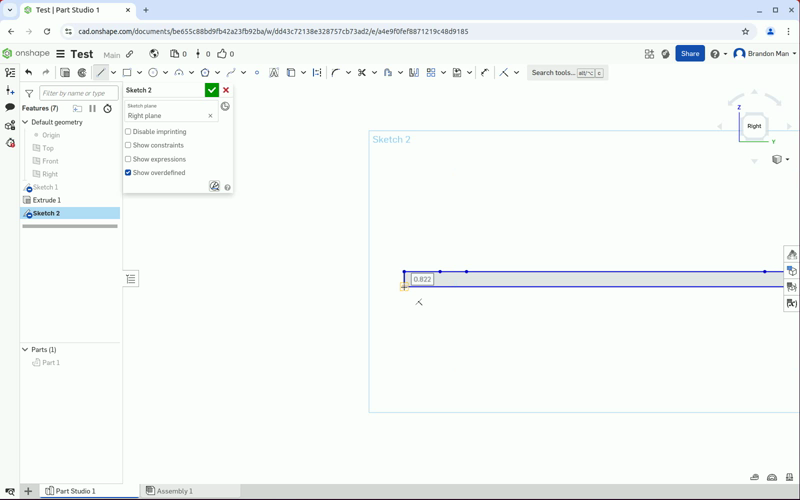
scroll(-6)
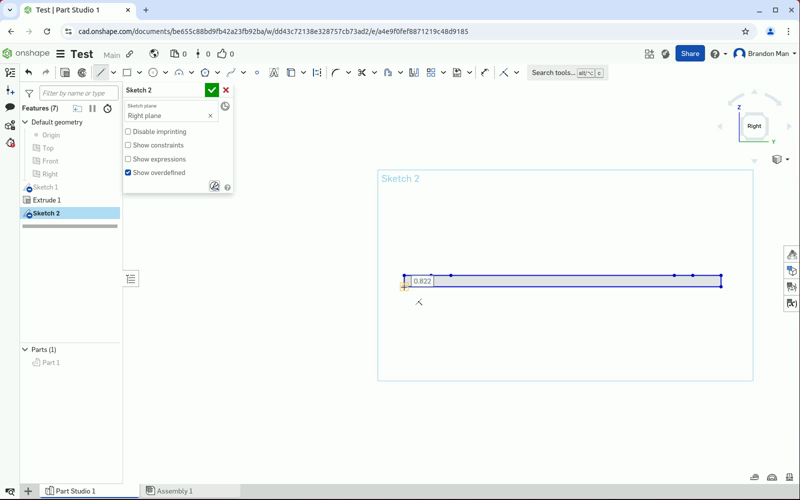
scroll(-6)
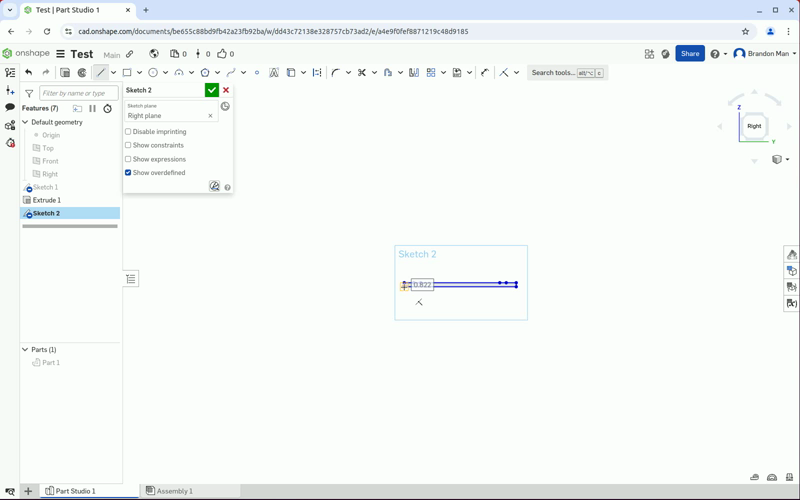
key(esc)
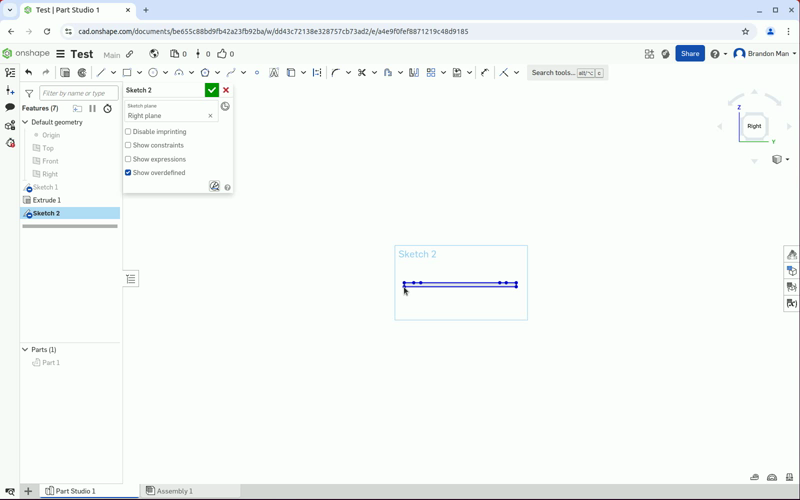
mouse_move(410, 283)
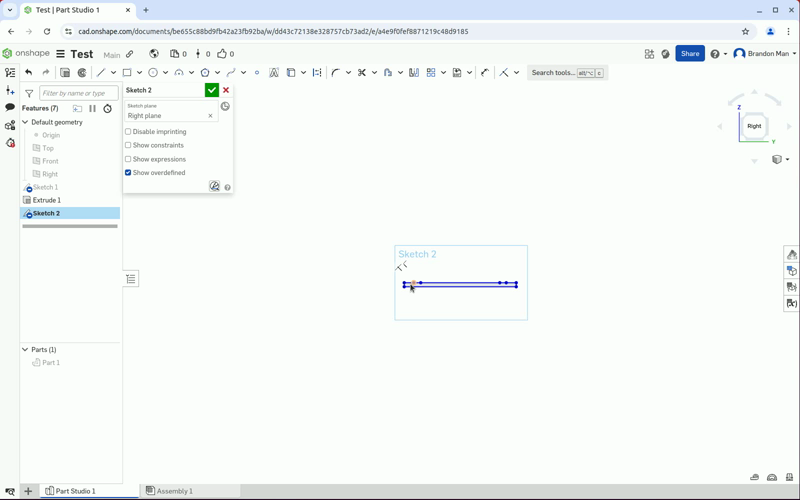
scroll(6)
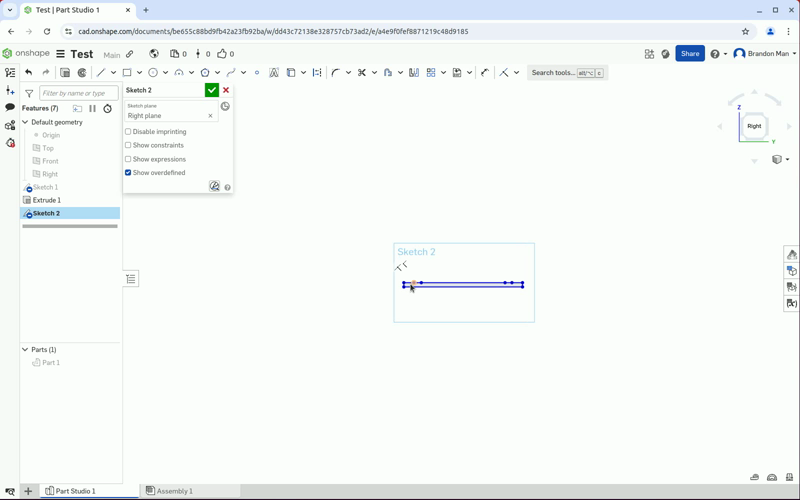
scroll(6)
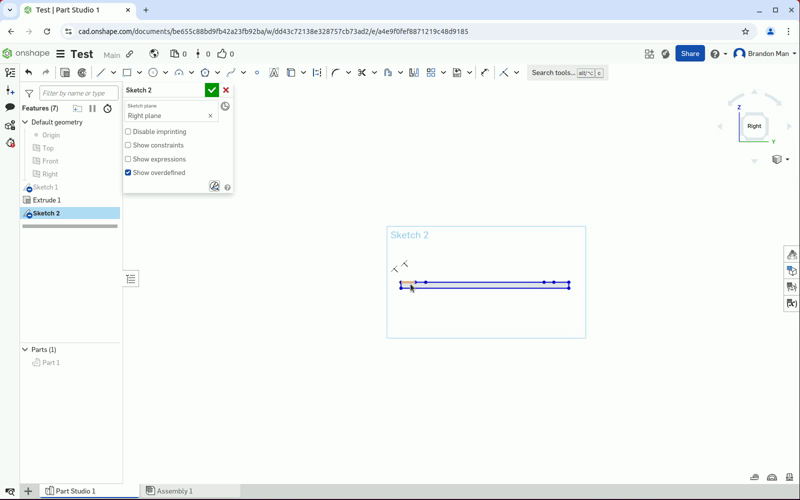
scroll(6)
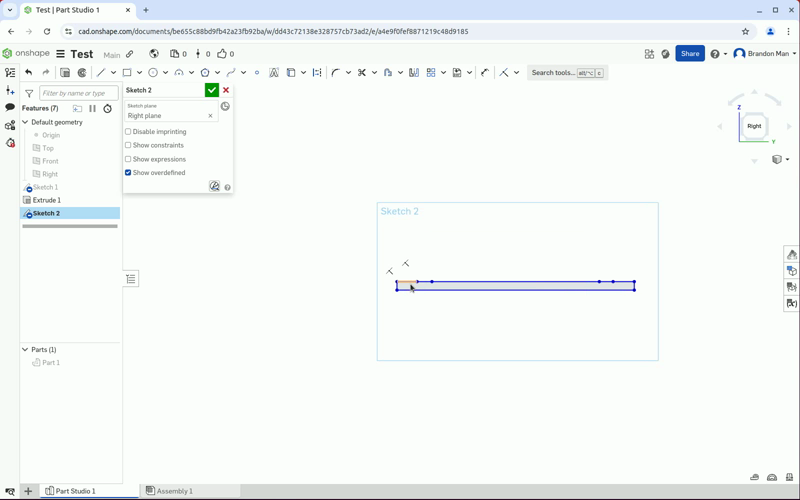
scroll(6)
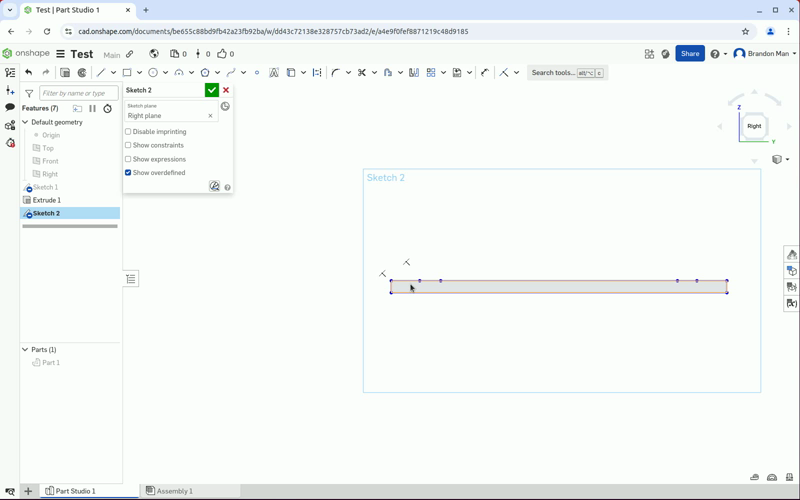
scroll(6)
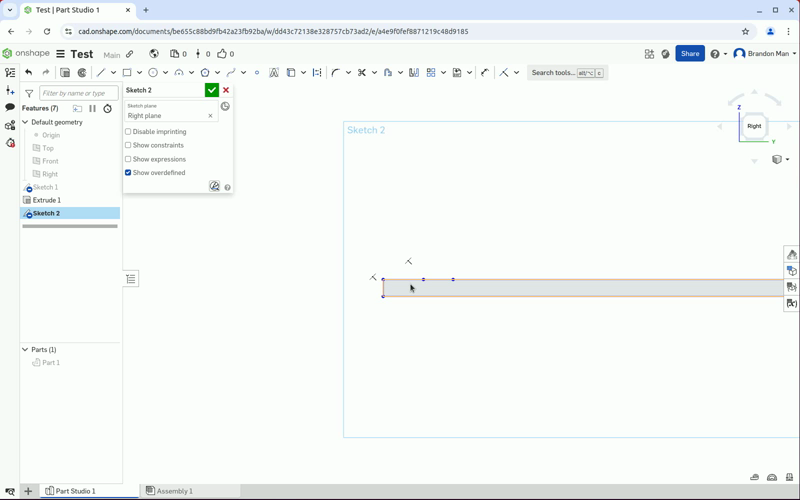
scroll(6)
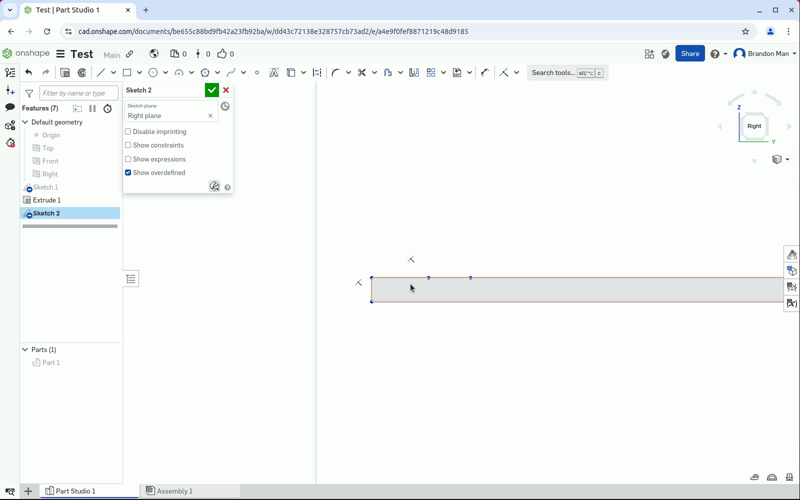
scroll(6)
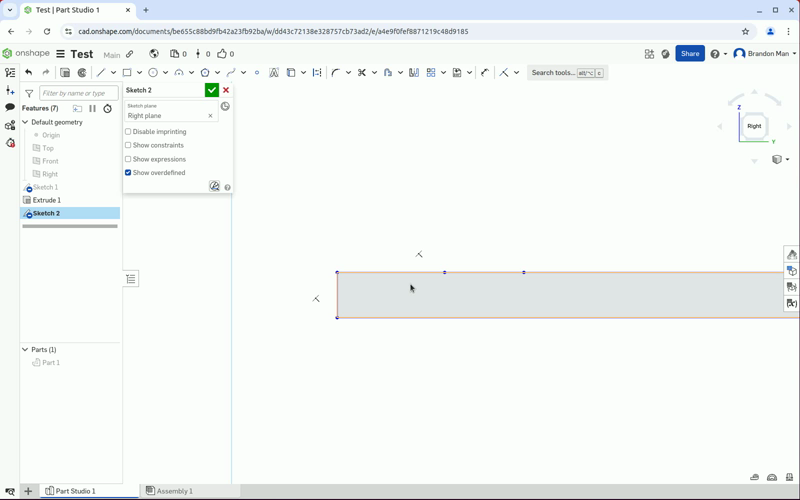
click(410, 283)
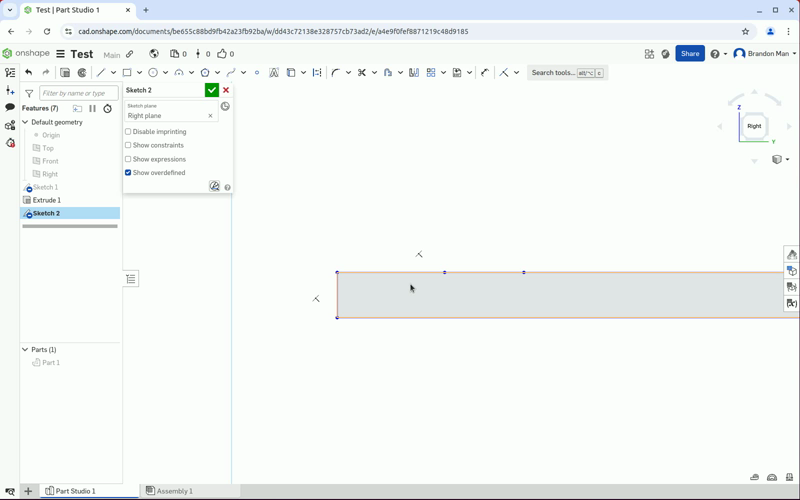
scroll(-6)
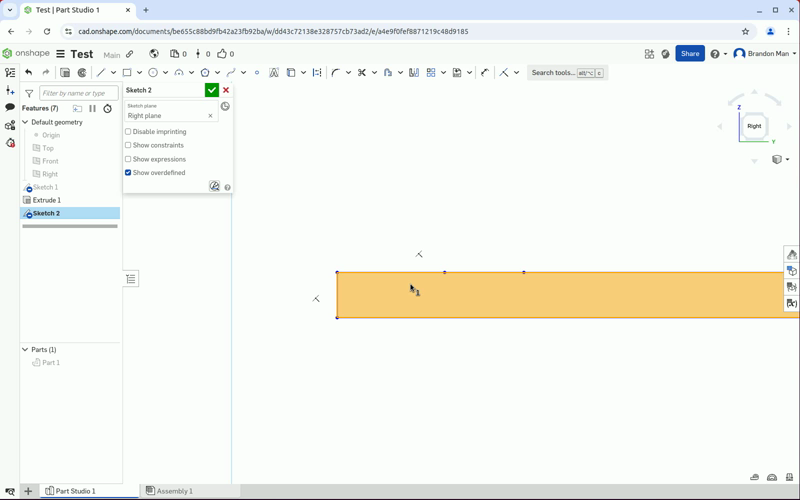
scroll(-6)
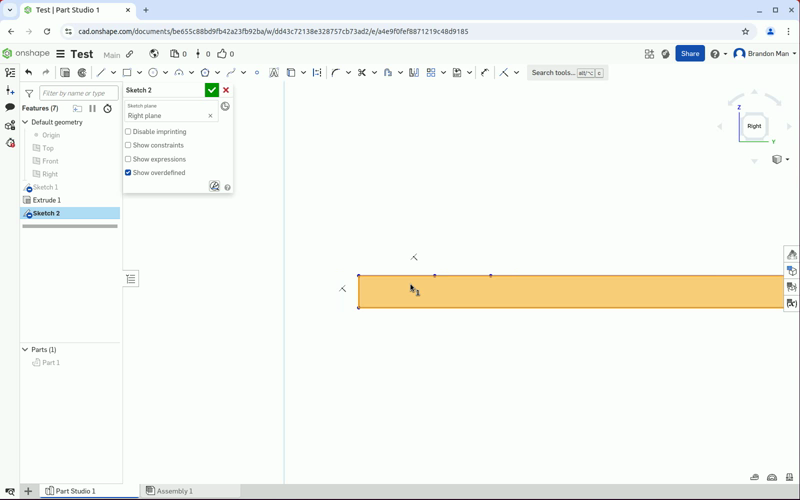
scroll(-6)
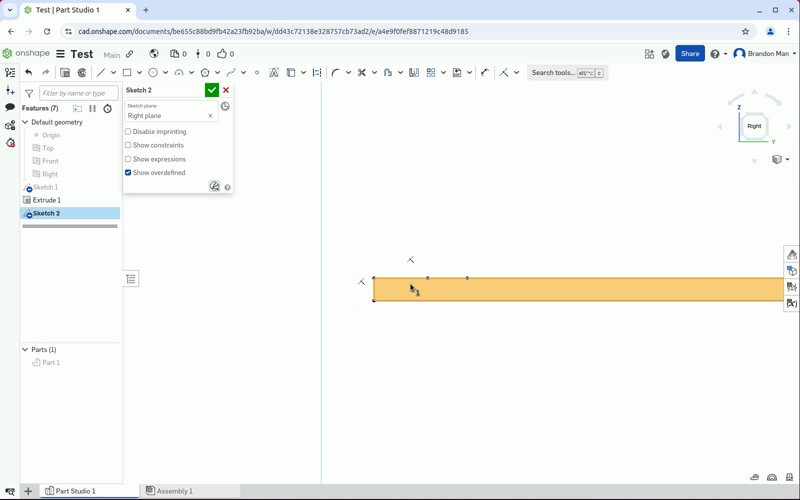
scroll(-6)
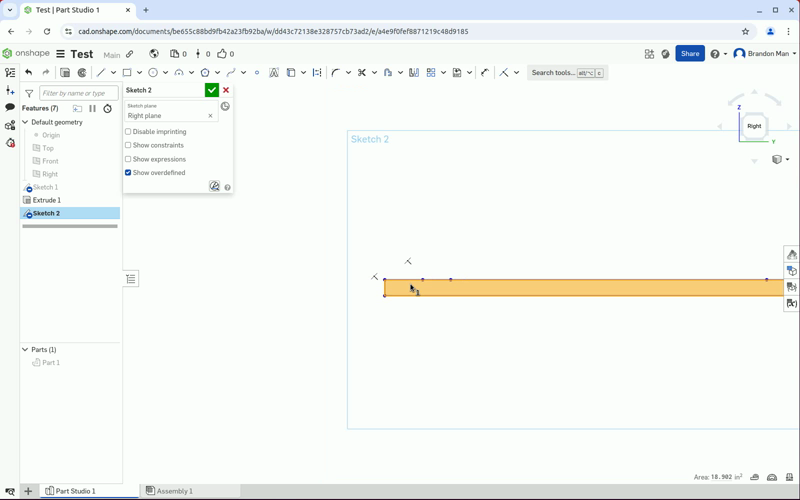
scroll(-6)
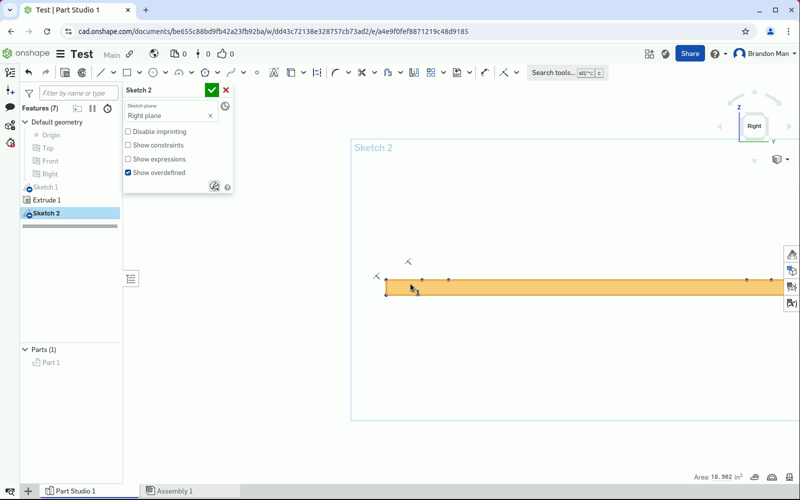
scroll(-6)
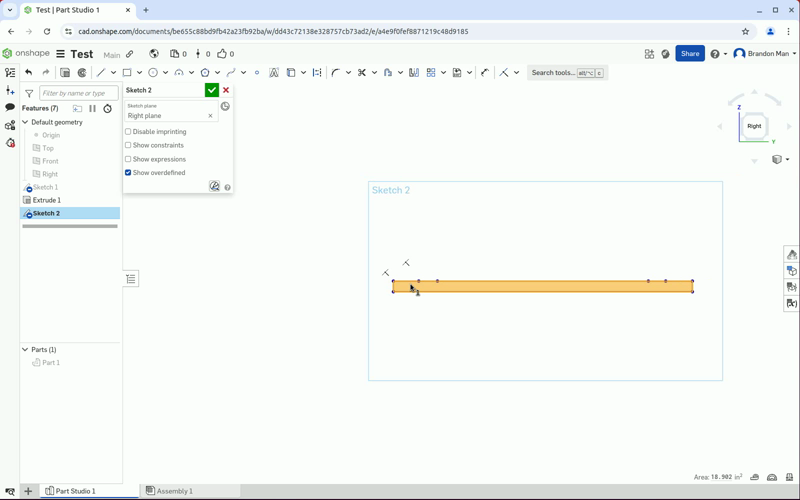
scroll(-6)
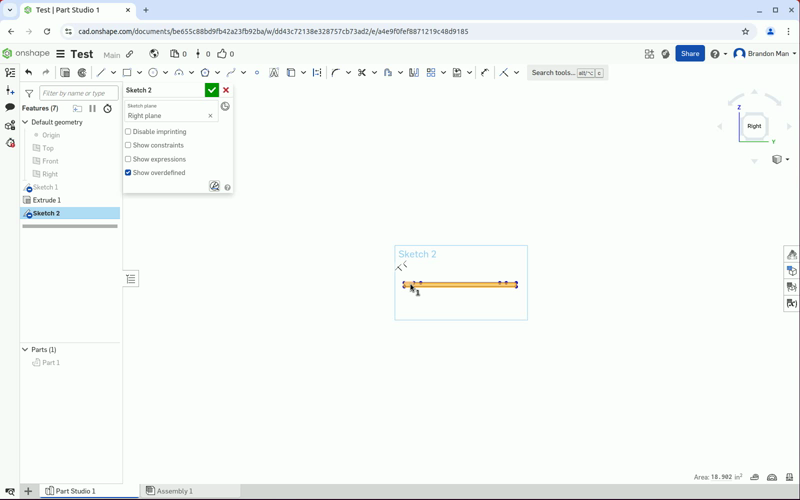
mouse_move(73, 352)
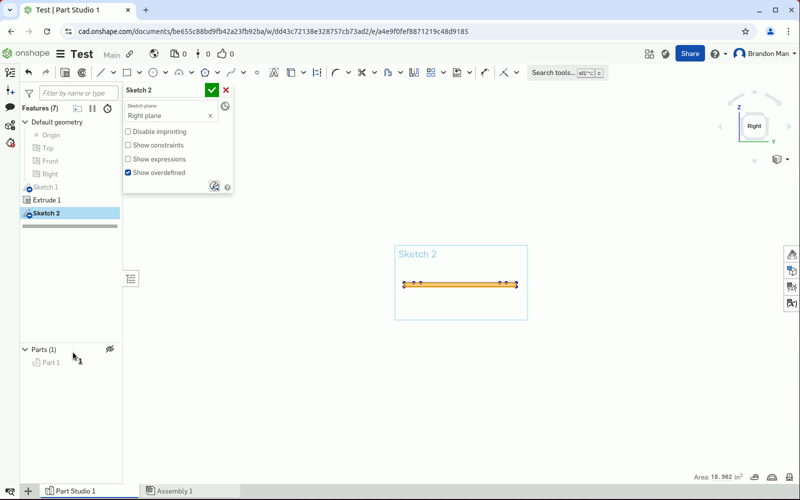
key(shift+y)
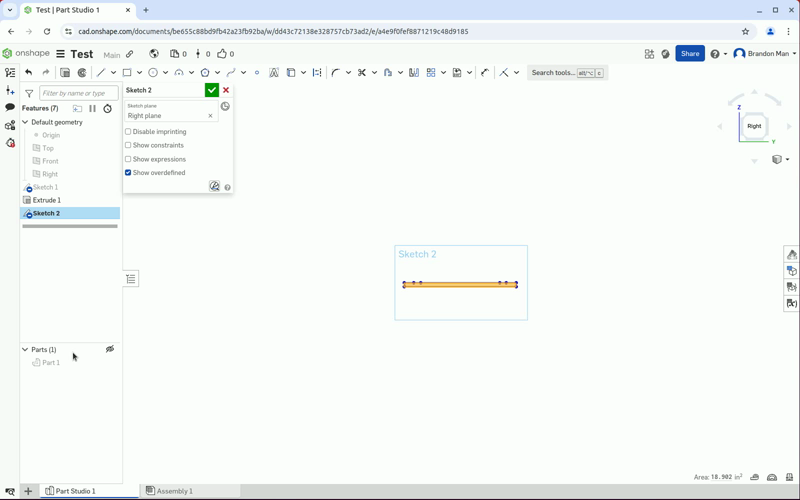
key(shift+e)
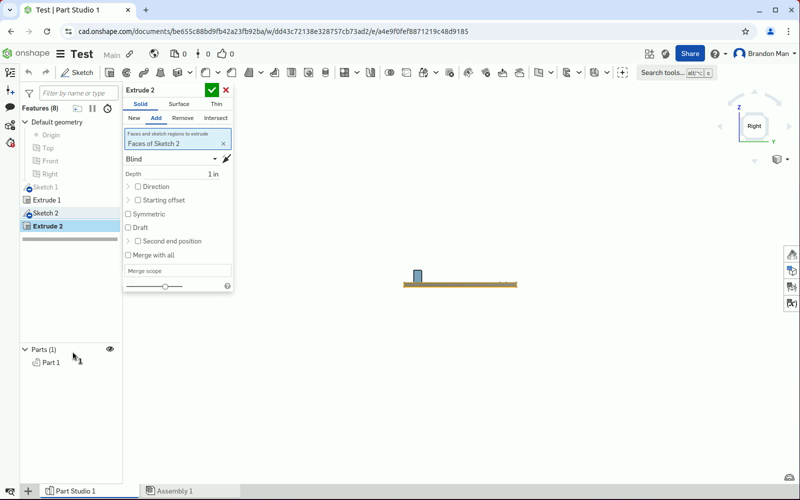
mouse_move(143, 106)
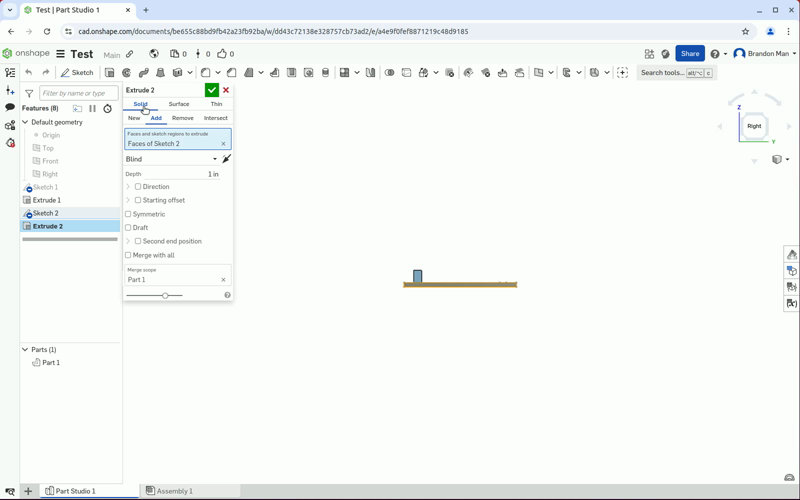
click(143, 106)
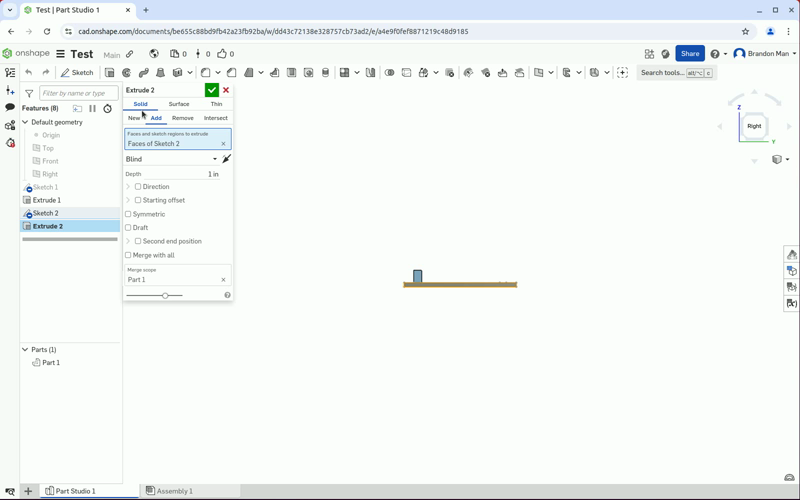
mouse_move(137, 120)
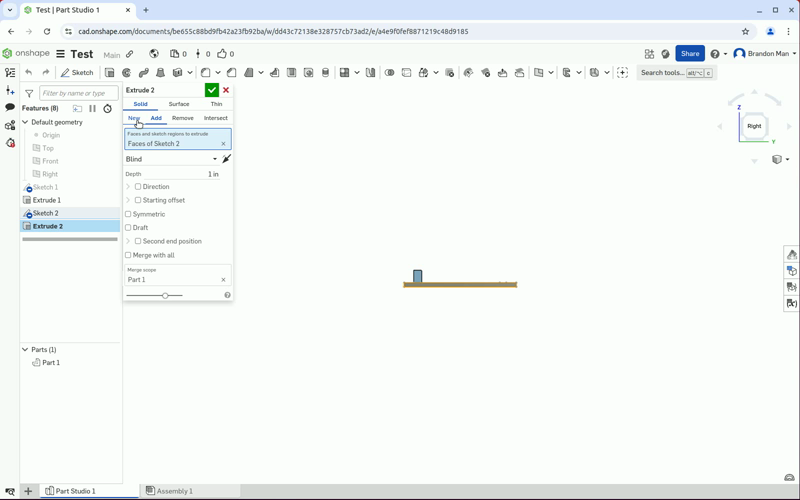
click(137, 120)
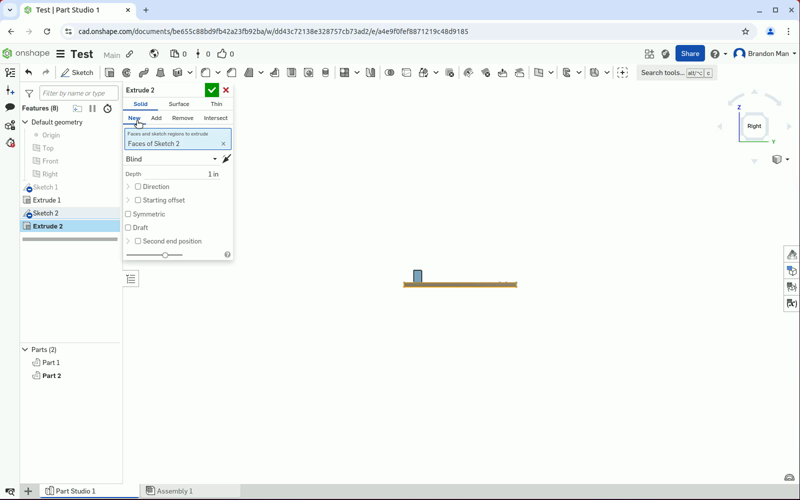
key(tab, 4)
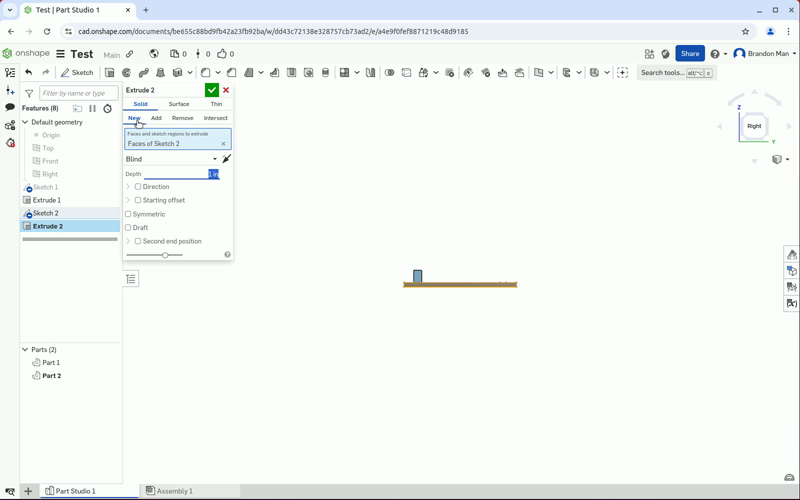
text(46.216)
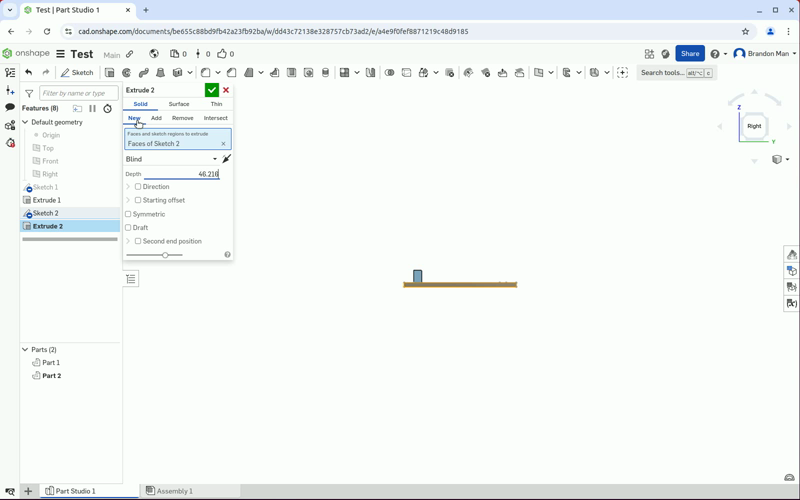
key(tab, 3)
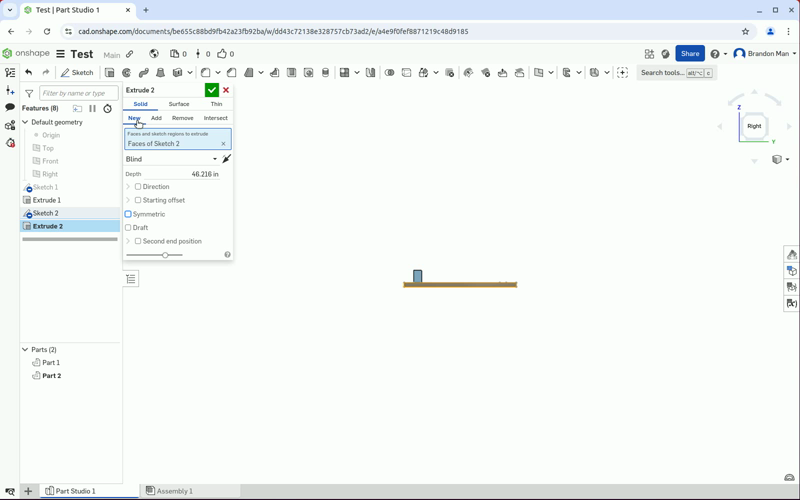
key(space)
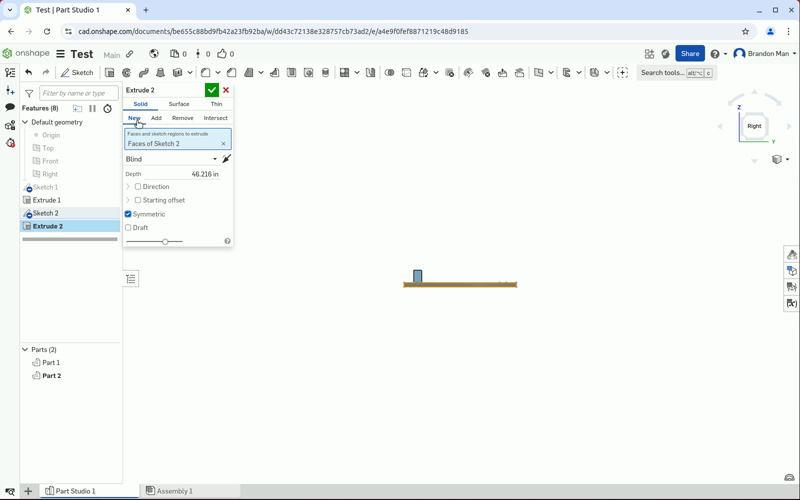
key(enter)
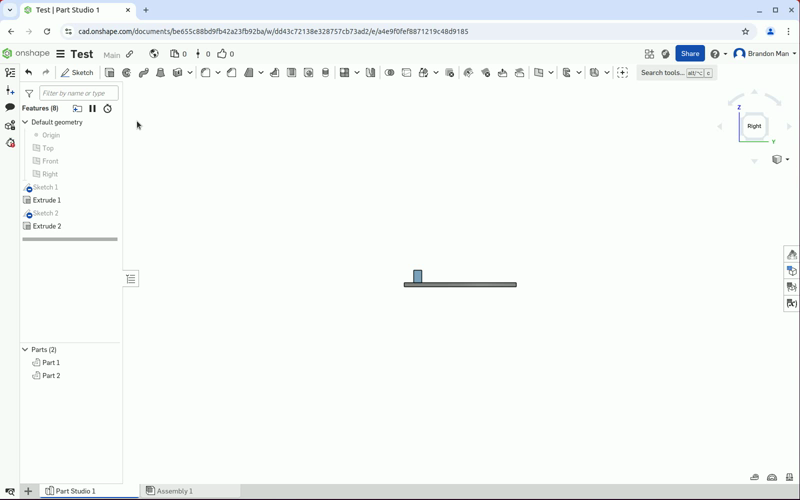
key(shift+h)
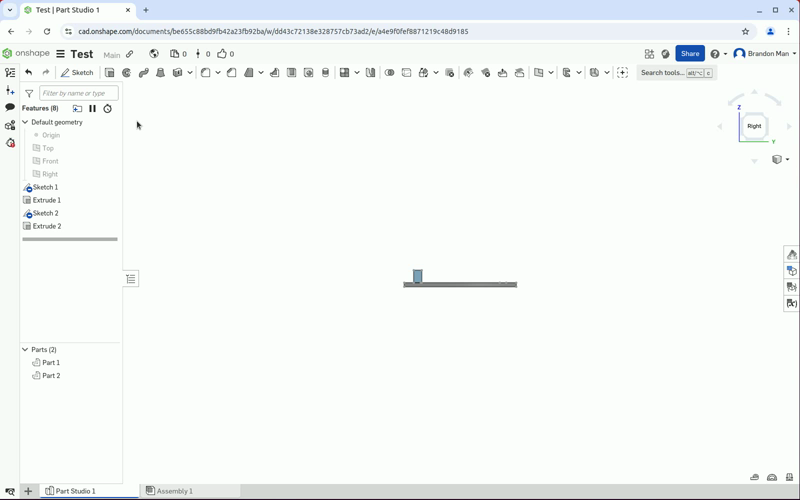
key(shift+h)
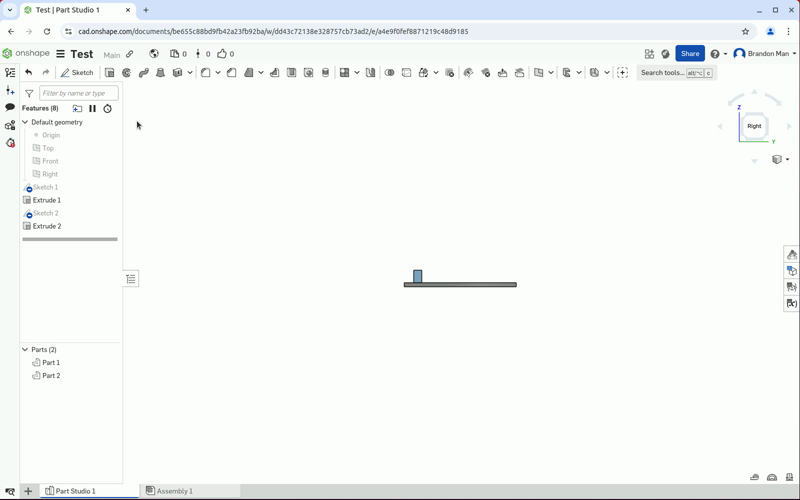
mouse_move(73, 189)
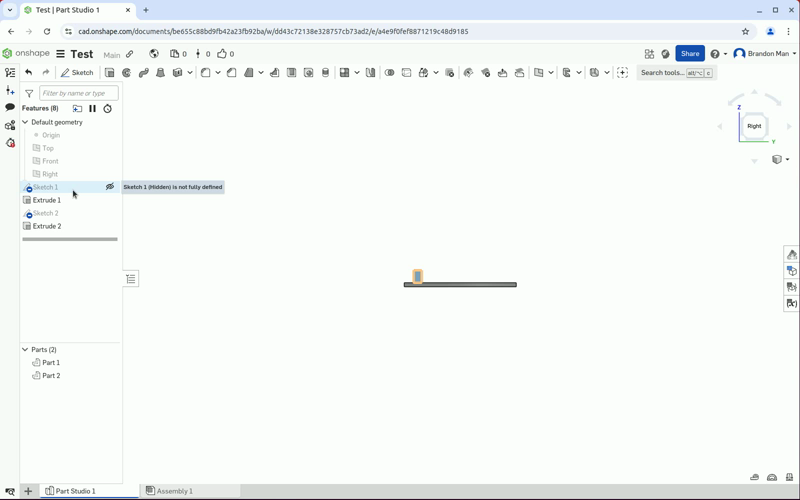
click(73, 189)
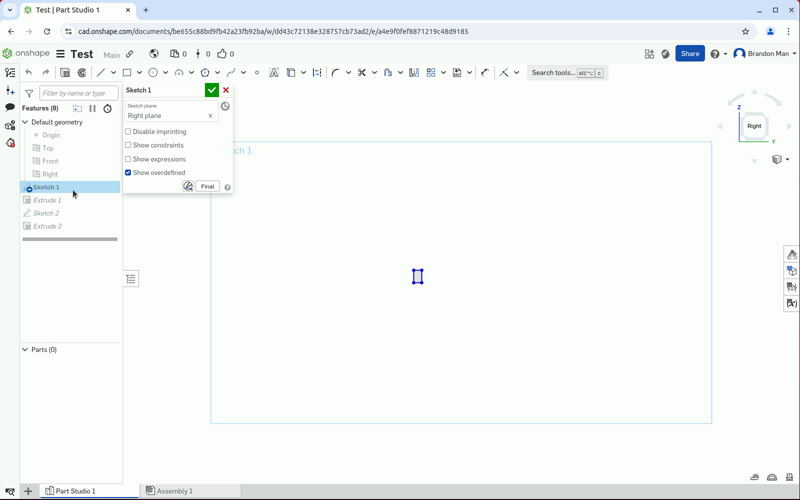
mouse_move(229, 92)
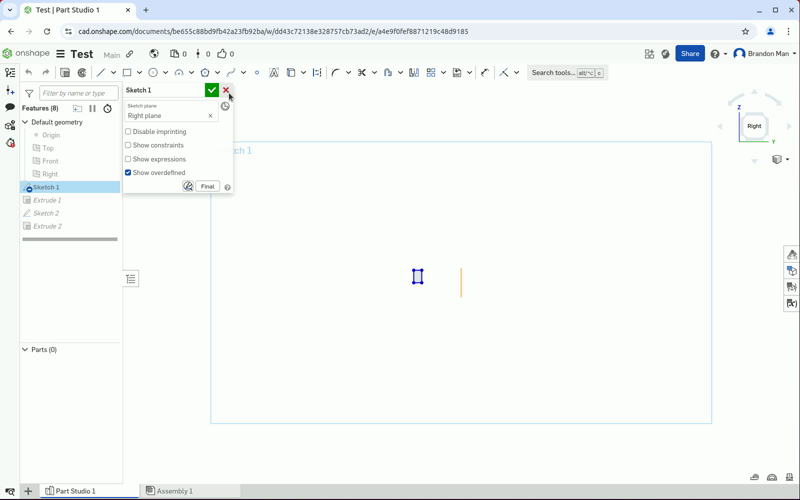
click(229, 92)
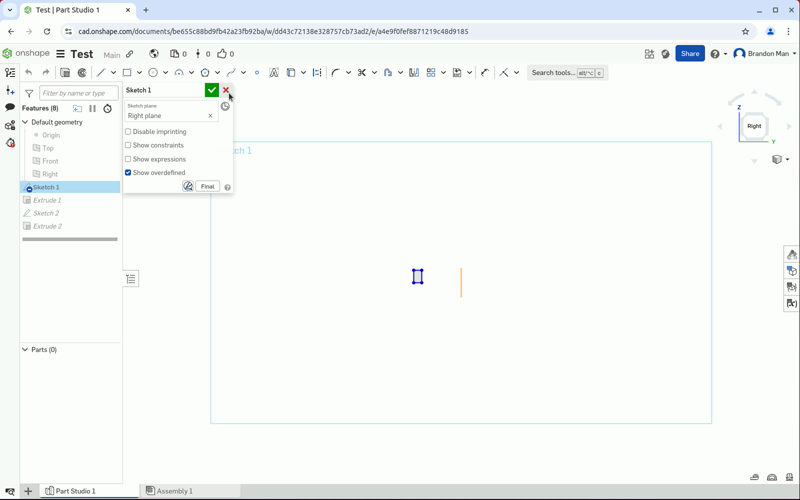
key(shift+s)
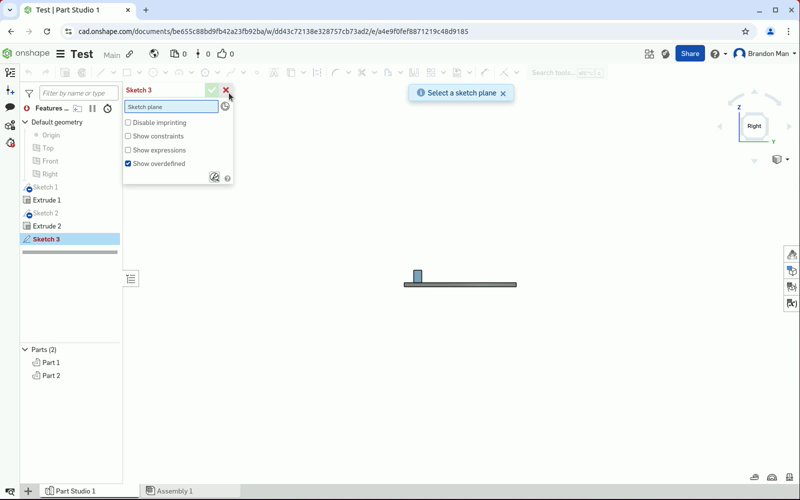
mouse_move(73, 176)
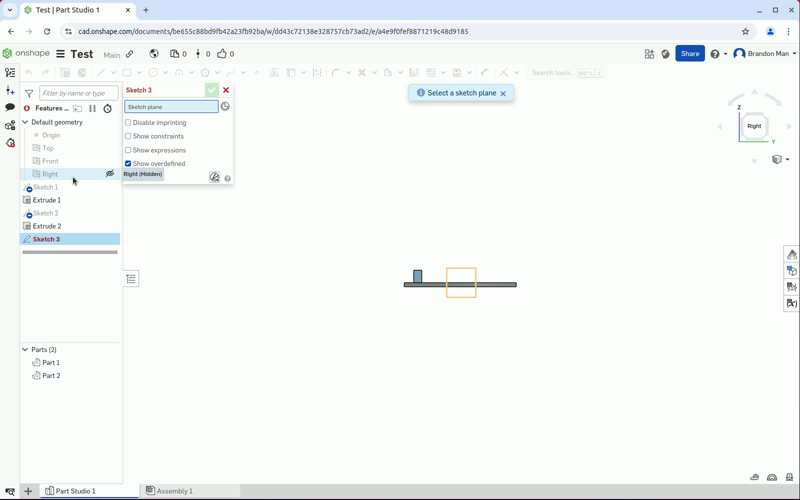
click(73, 176)
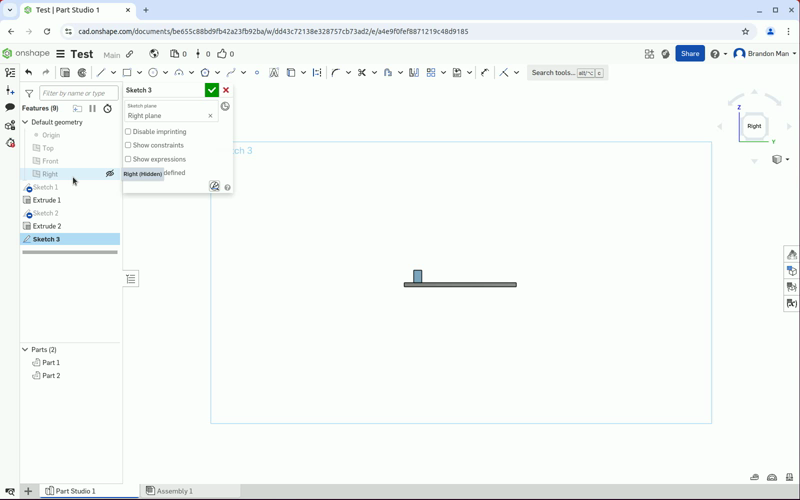
mouse_move(73, 352)
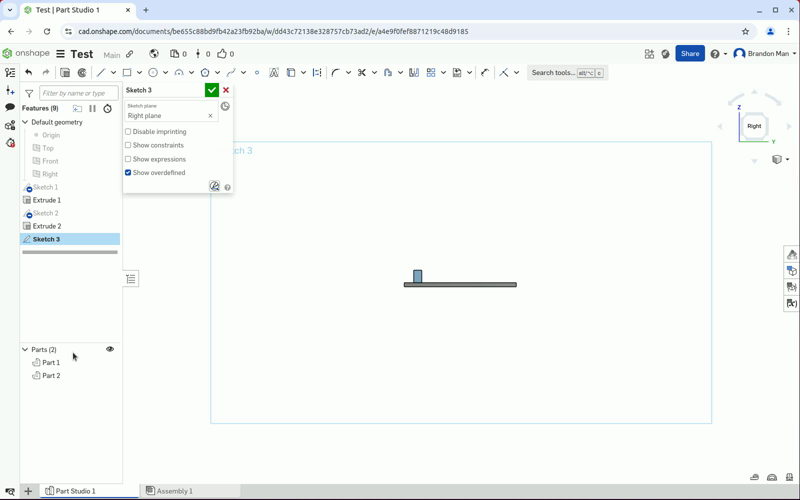
key(y)
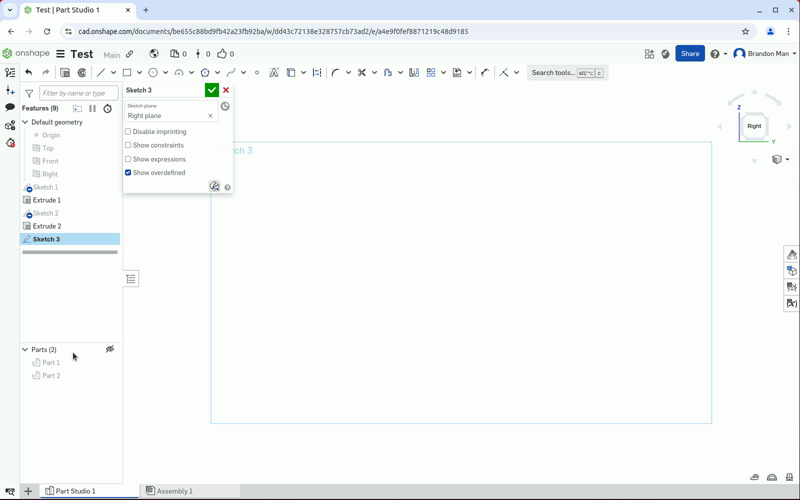
key(l)
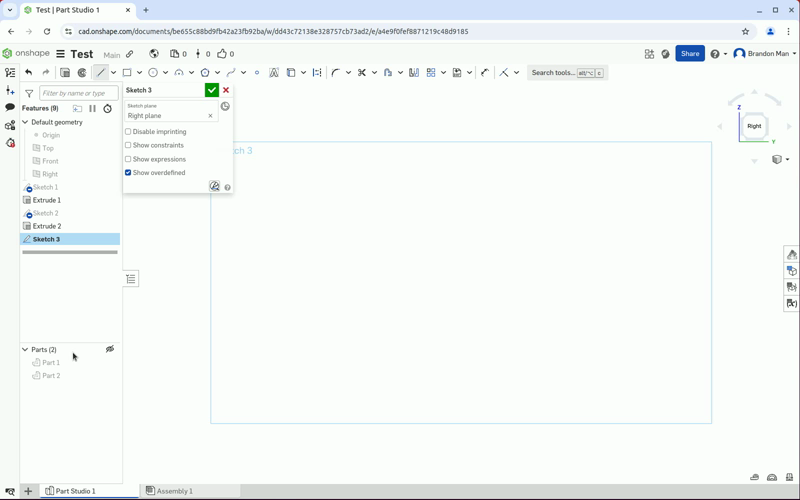
key_down(shift)
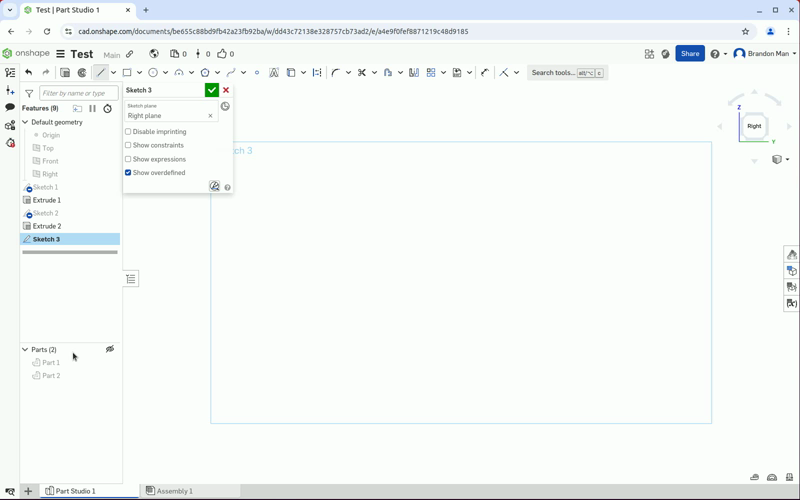
mouse_move(500, 282)
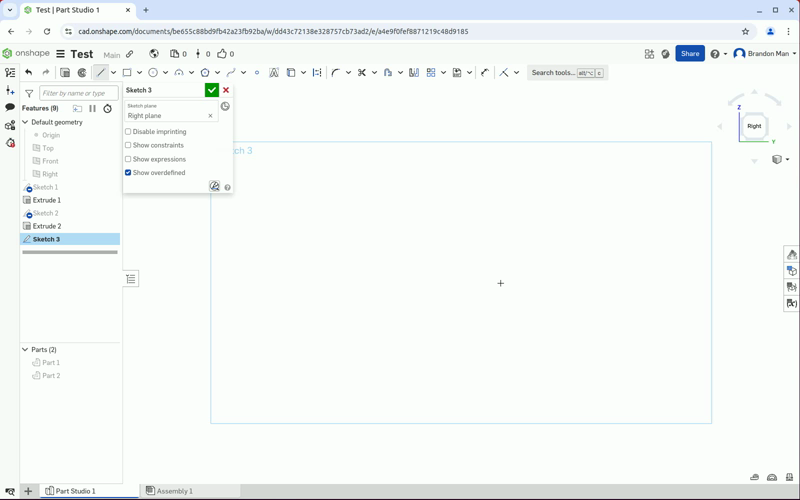
click(500, 282)
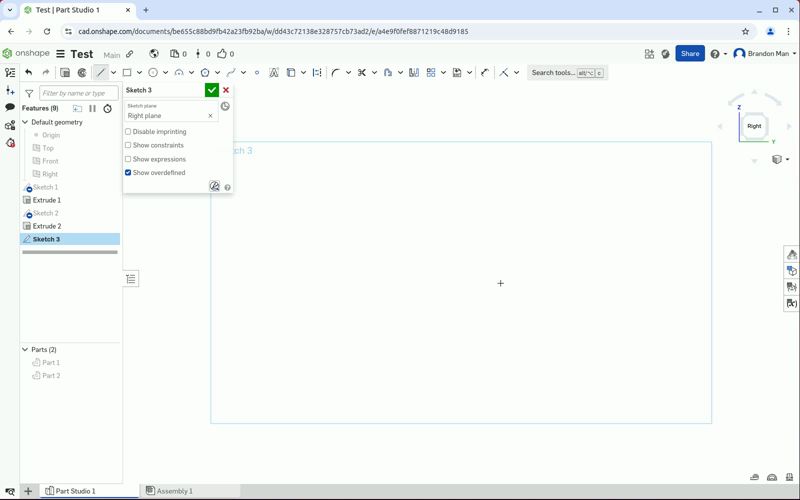
key_up(shift)
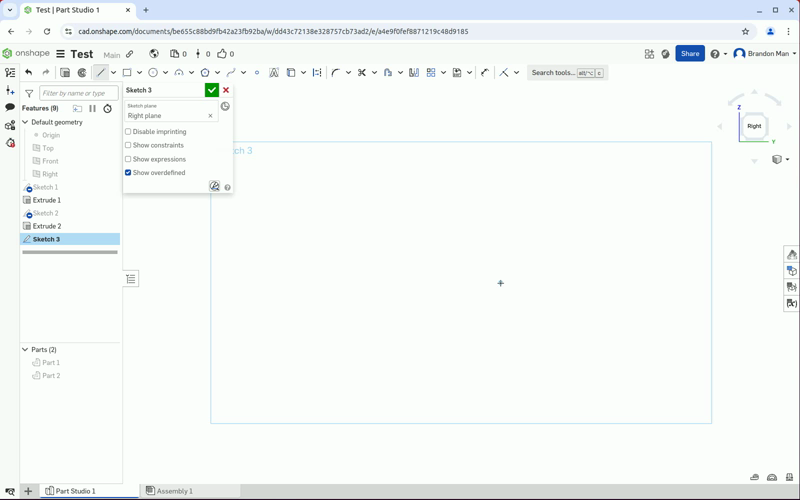
key_down(shift)
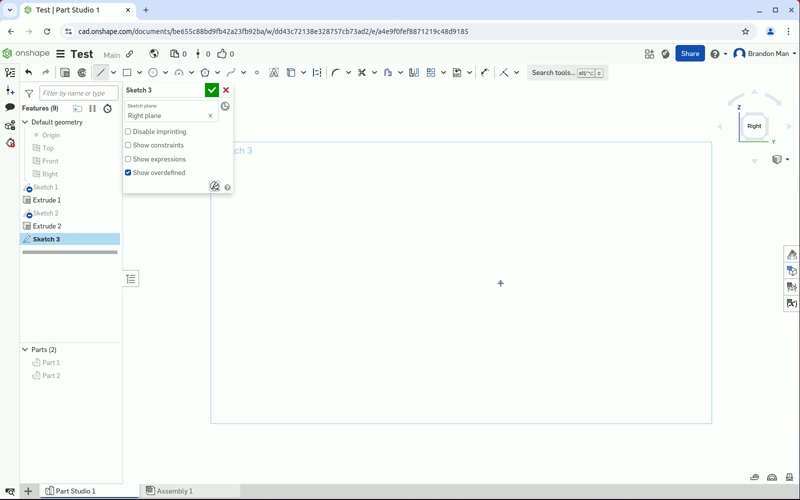
mouse_move(530, 282)
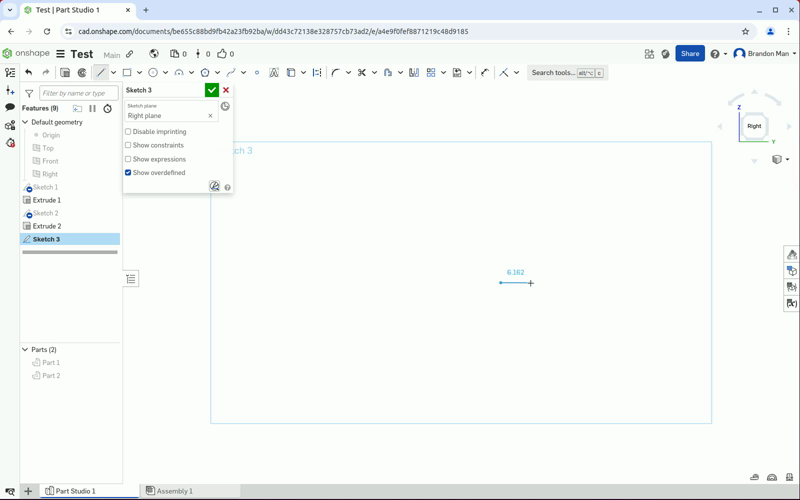
mouse_move(508, 282)
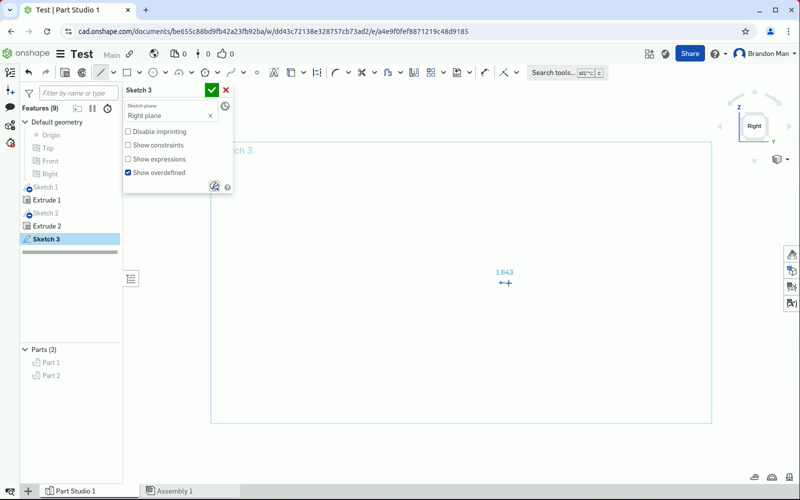
click(508, 282)
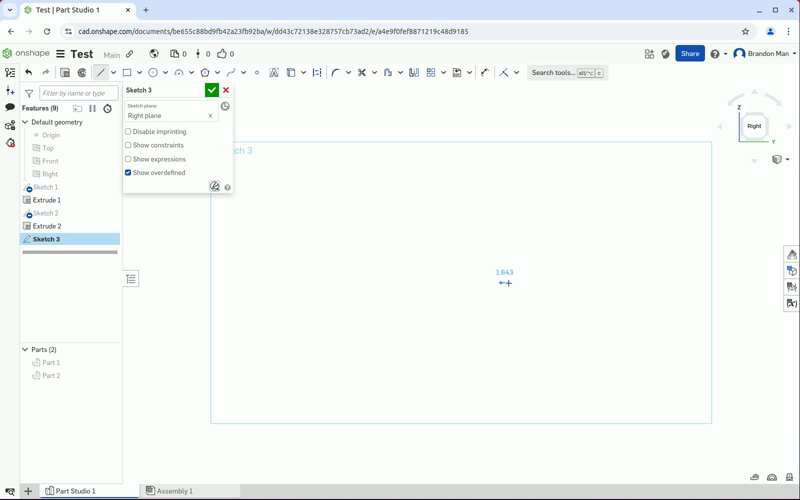
key_up(shift)
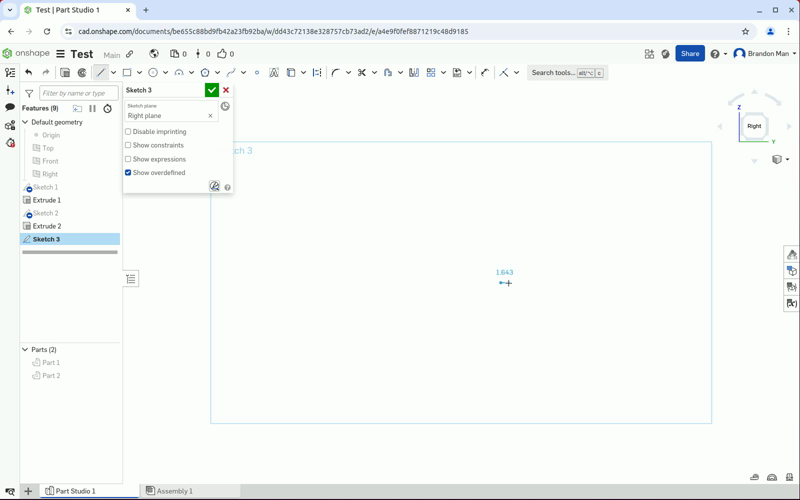
key_down(shift)
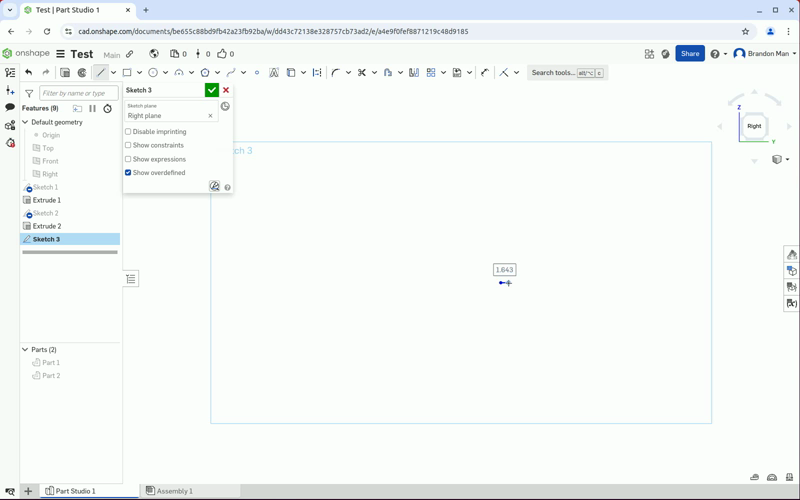
mouse_move(538, 282)
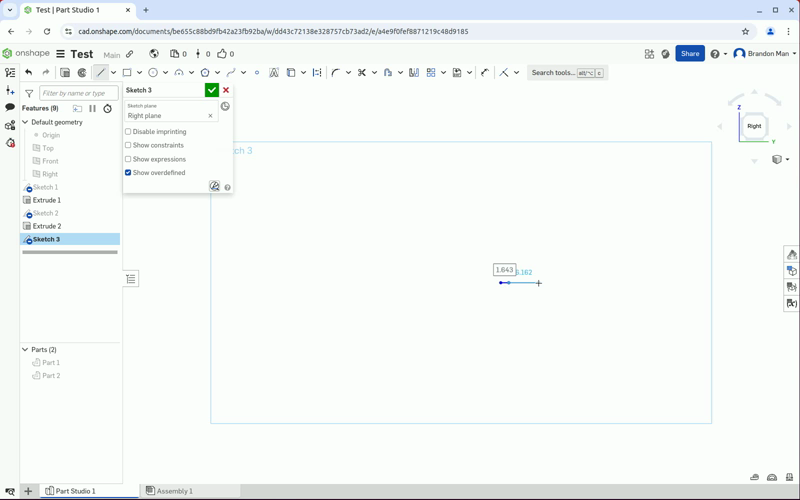
mouse_move(508, 270)
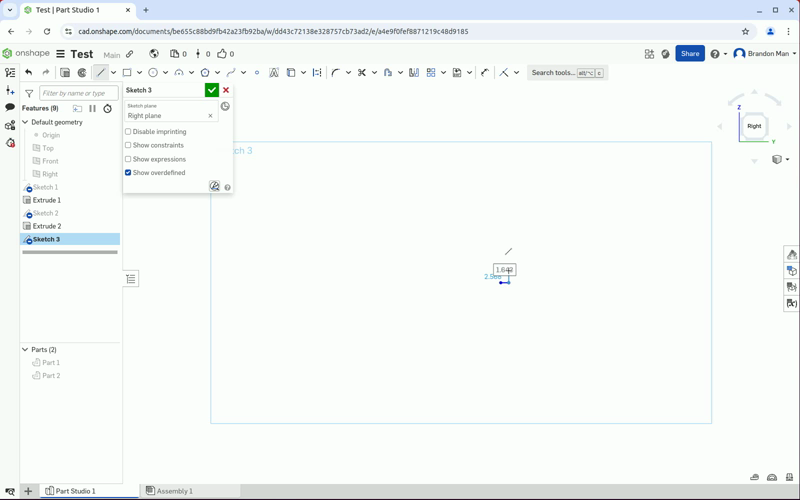
click(508, 270)
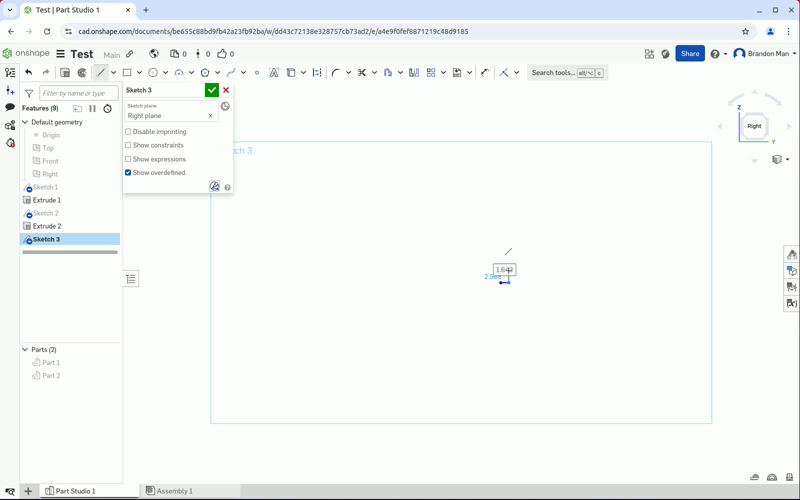
key_up(shift)
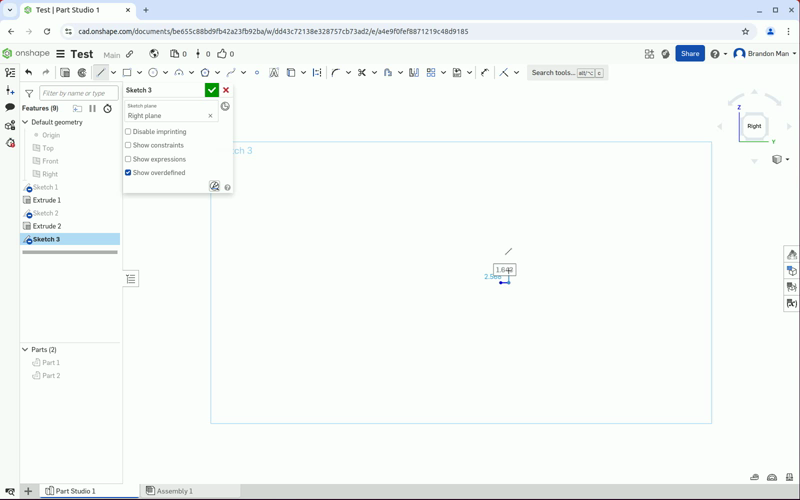
key_down(shift)
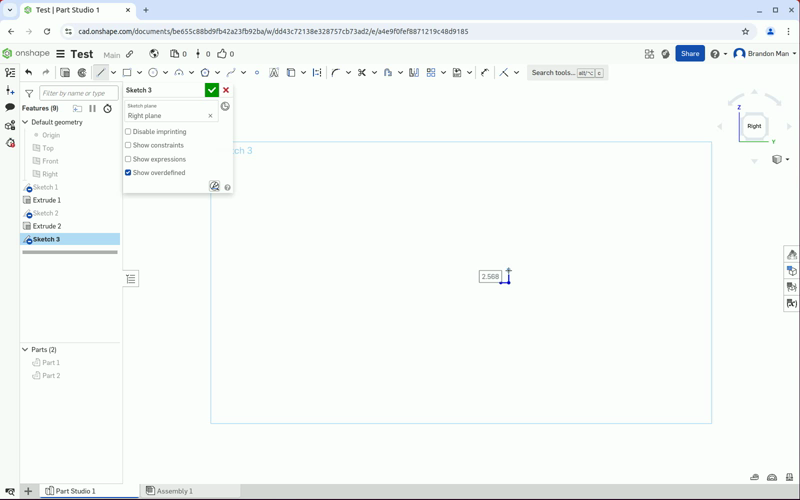
mouse_move(538, 270)
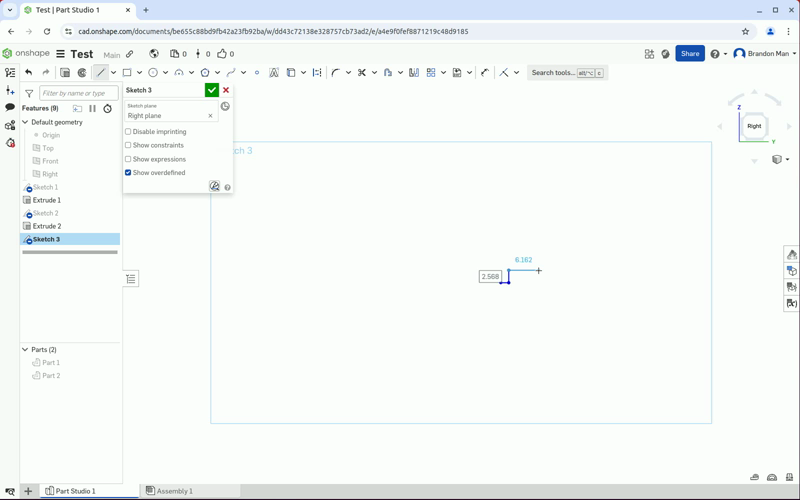
mouse_move(500, 270)
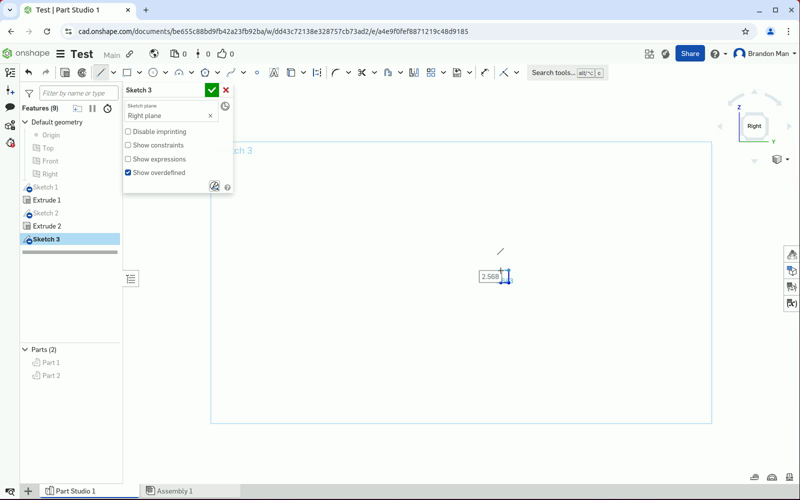
click(500, 270)
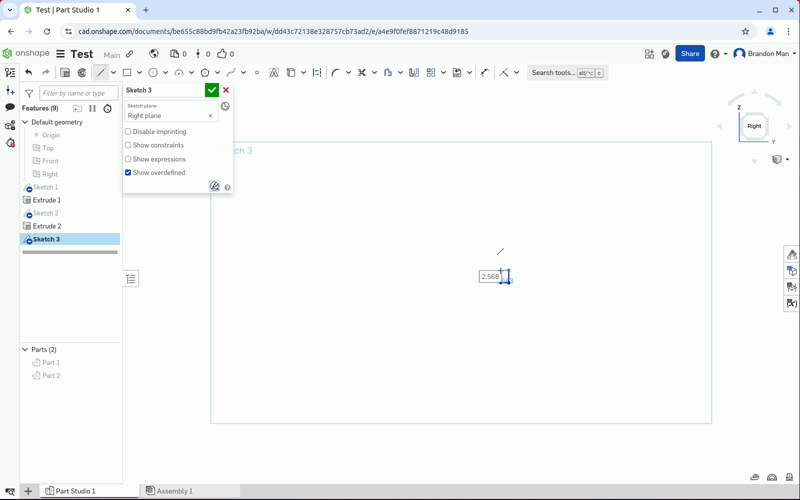
key_up(shift)
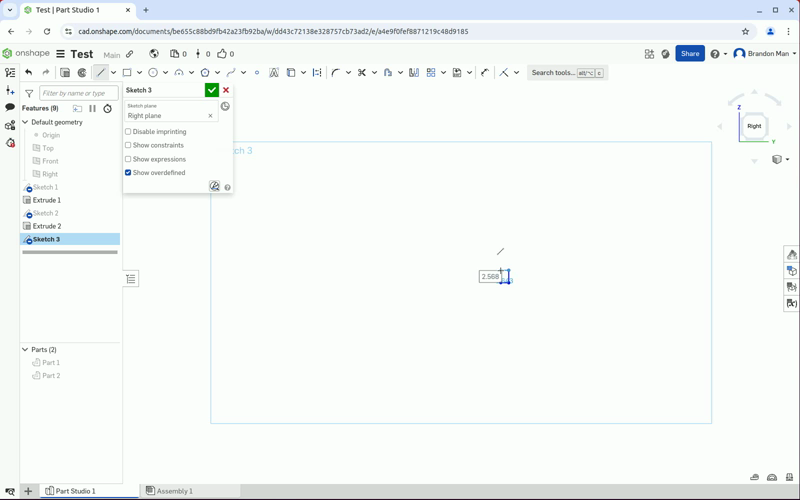
mouse_move(530, 270)
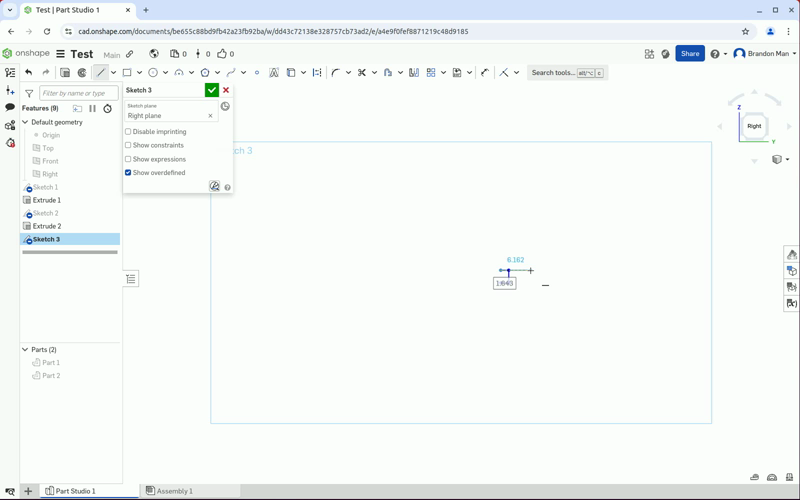
key_down(shift)
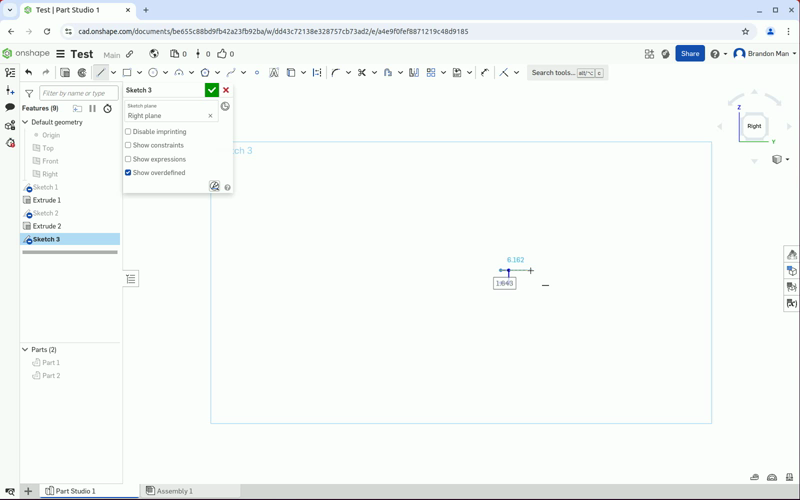
mouse_move(500, 282)
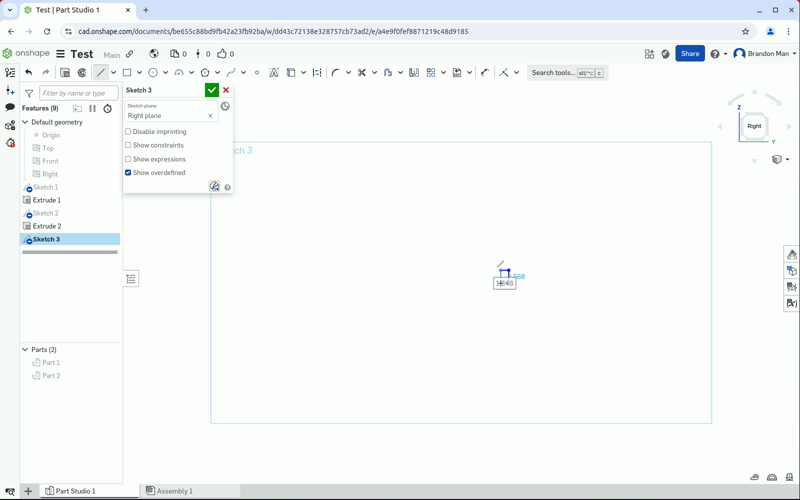
key_up(shift)
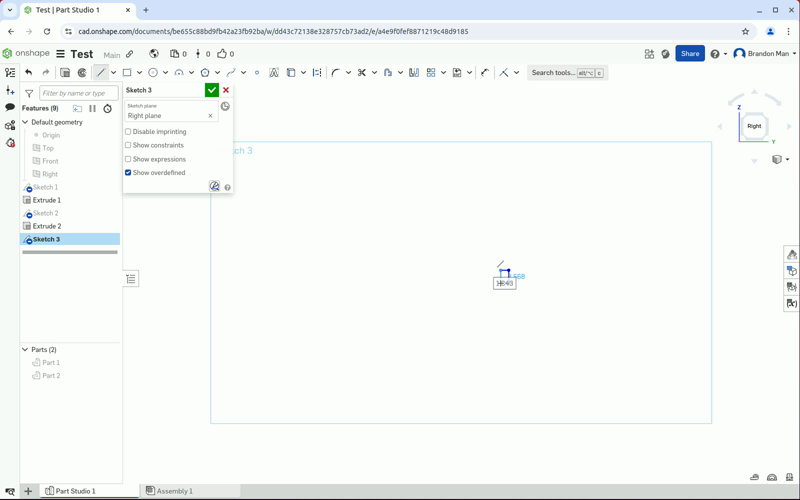
click(500, 282)
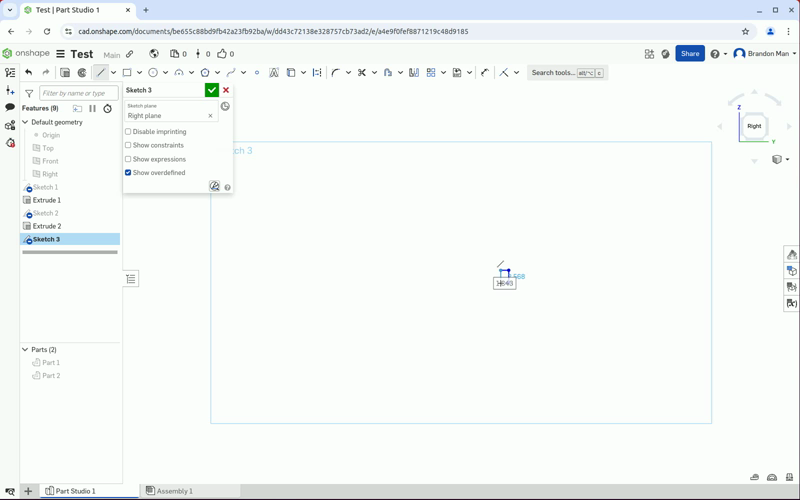
key(esc)
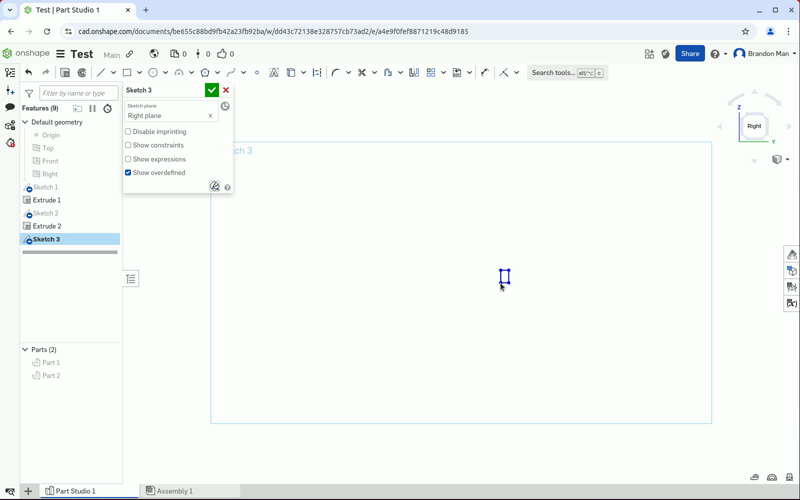
mouse_move(500, 278)
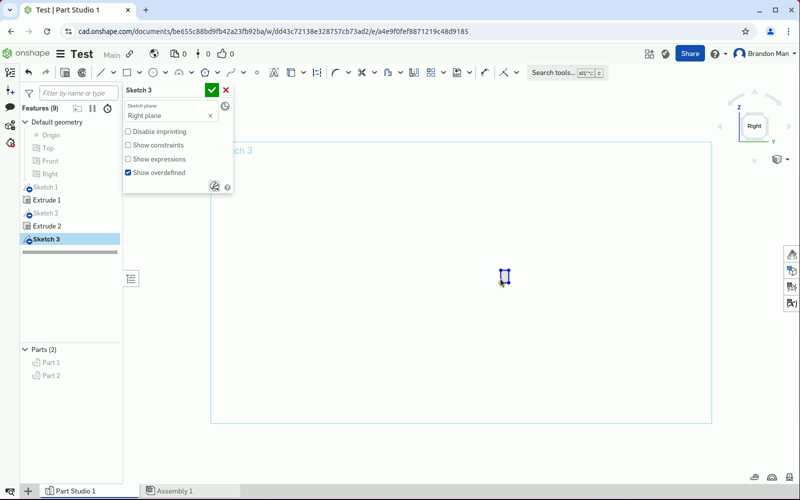
scroll(6)
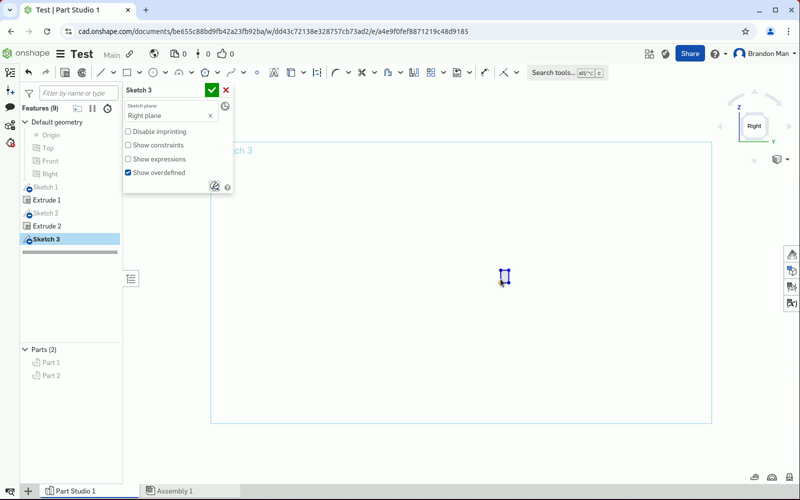
scroll(6)
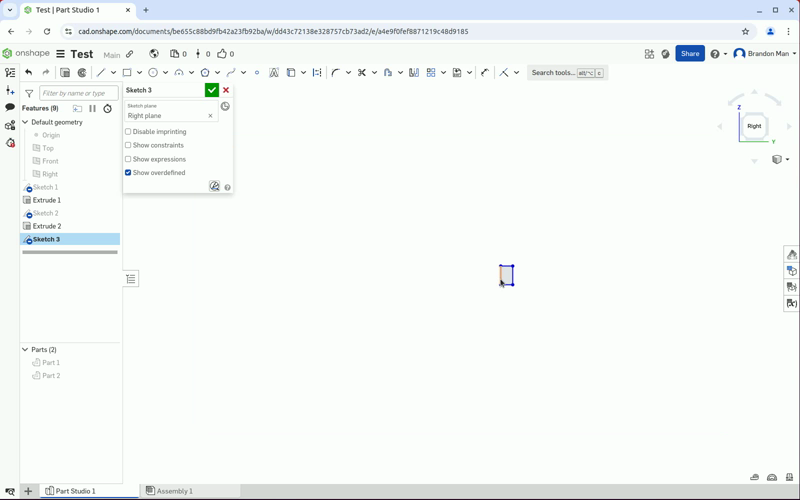
scroll(6)
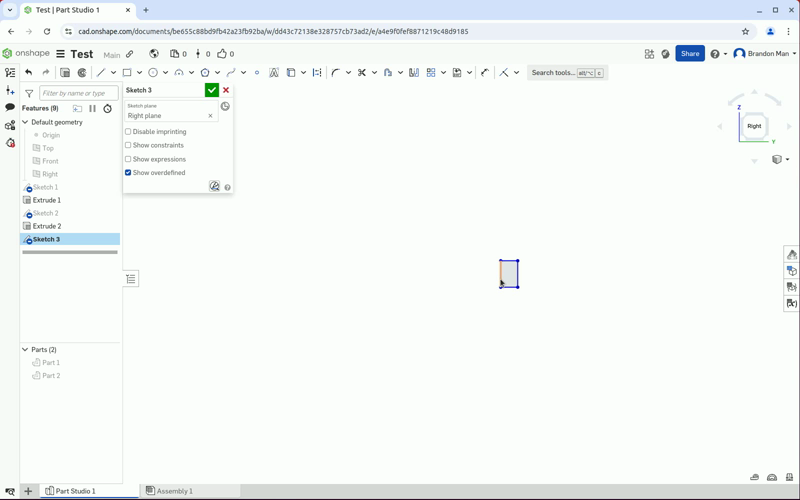
scroll(6)
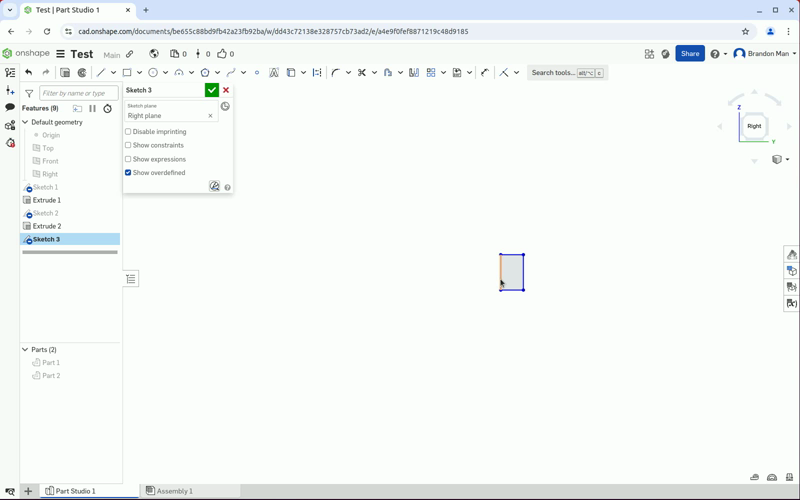
scroll(6)
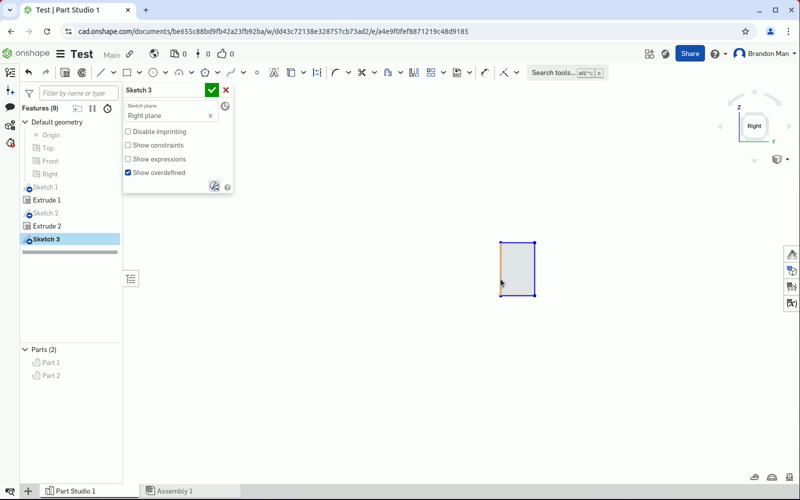
scroll(6)
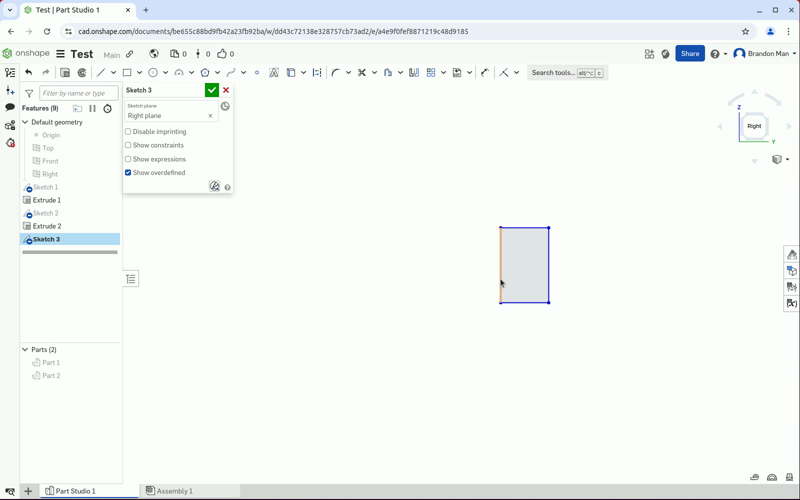
scroll(6)
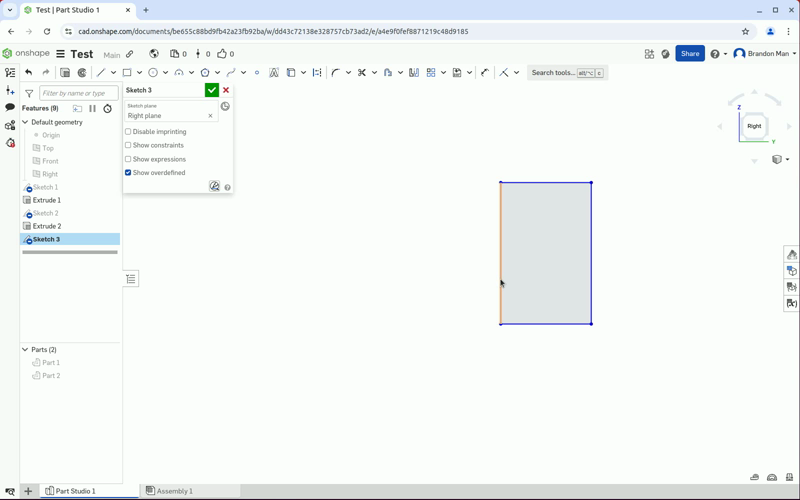
click(500, 278)
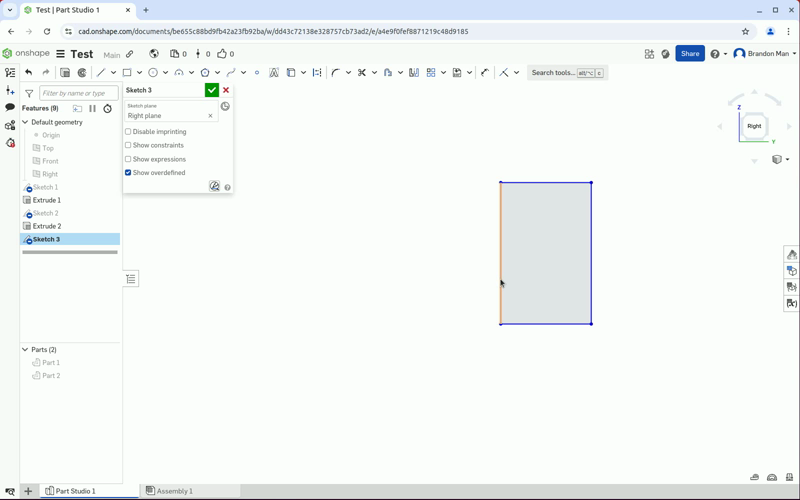
scroll(-6)
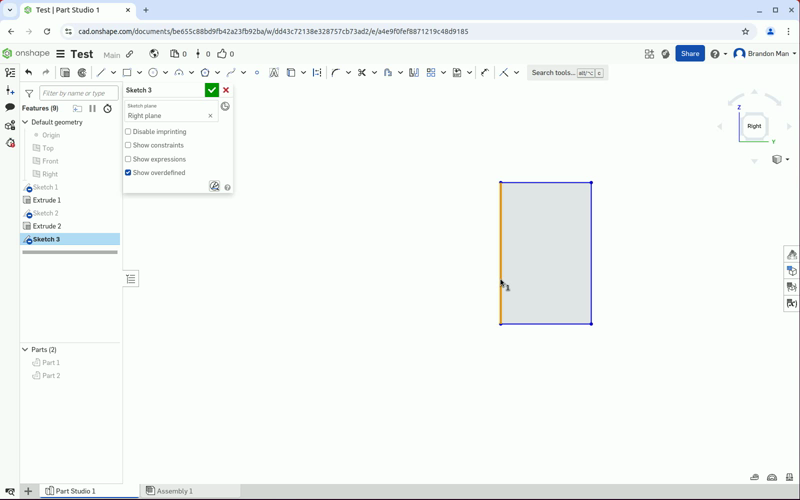
scroll(-6)
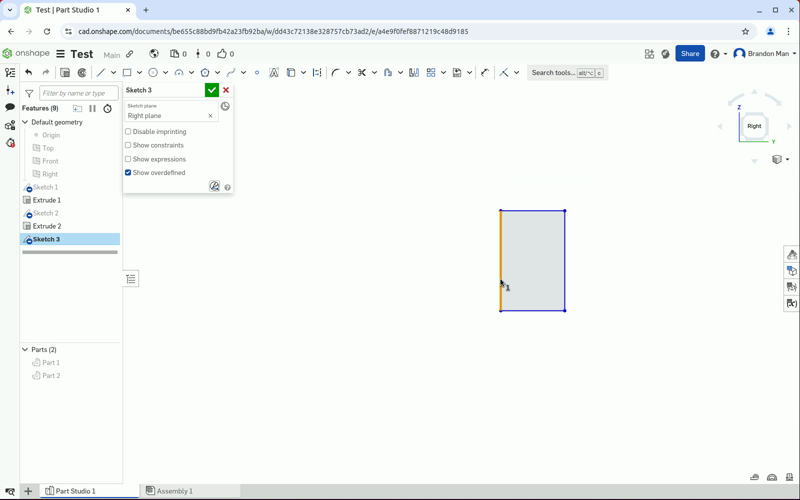
scroll(-6)
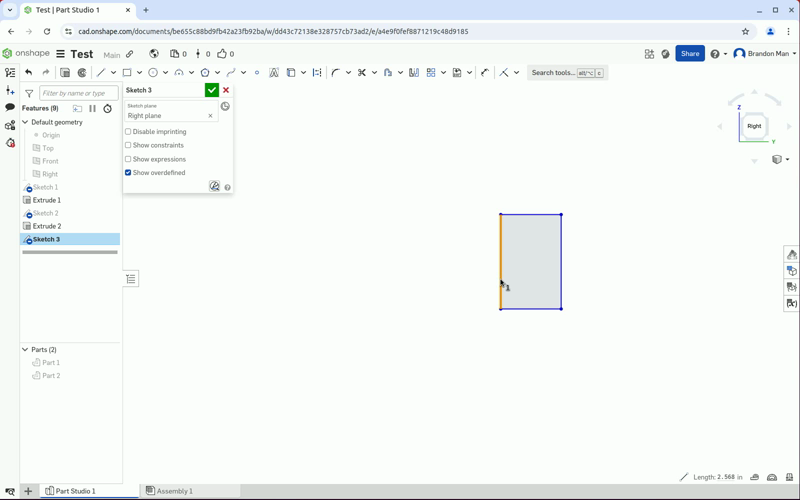
scroll(-6)
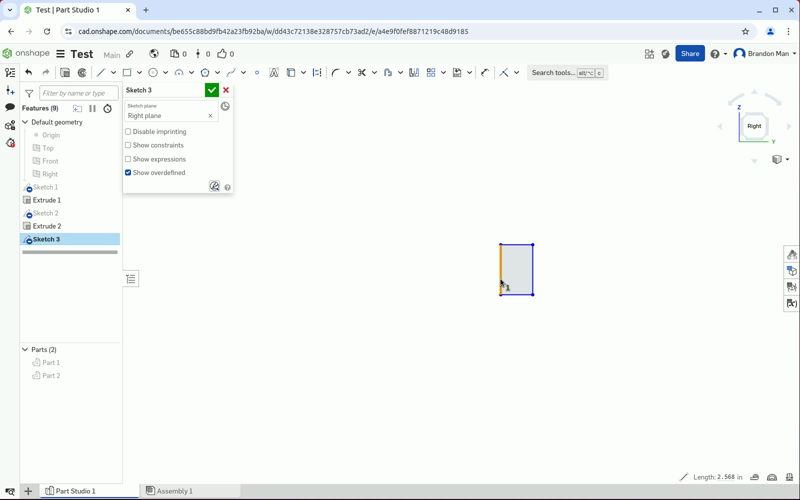
scroll(-6)
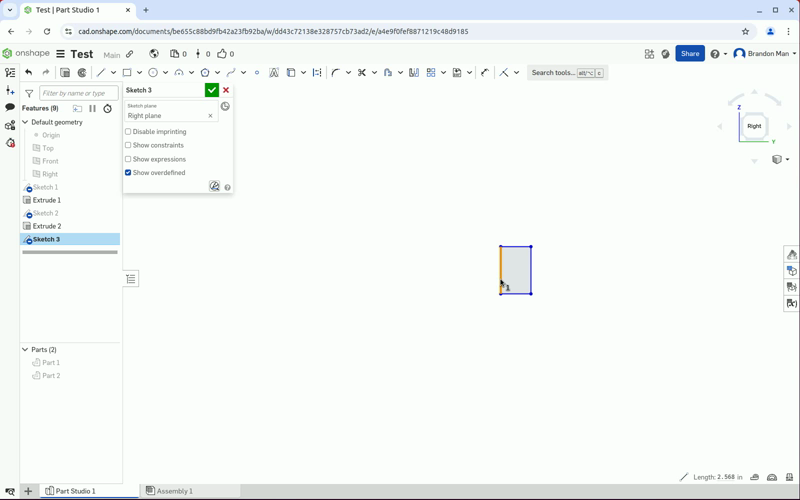
scroll(-6)
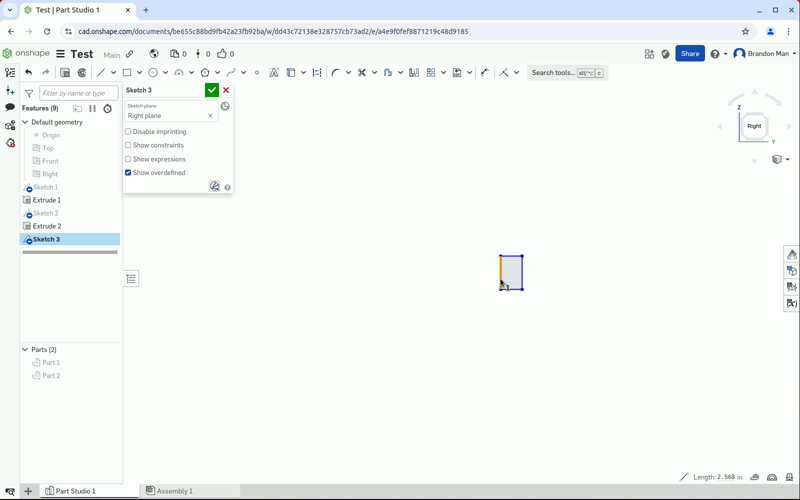
scroll(-6)
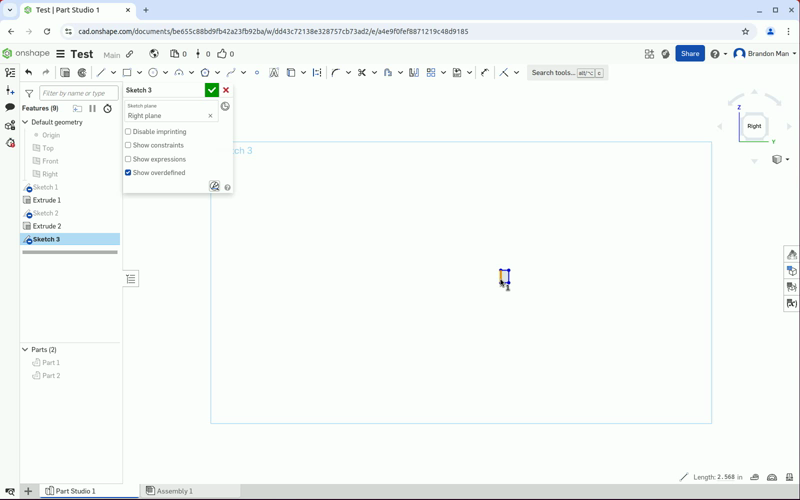
mouse_move(73, 352)
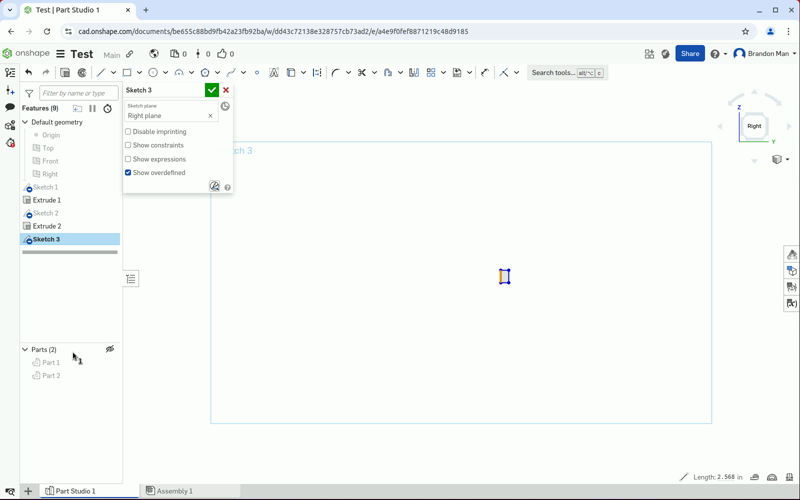
key(shift+y)
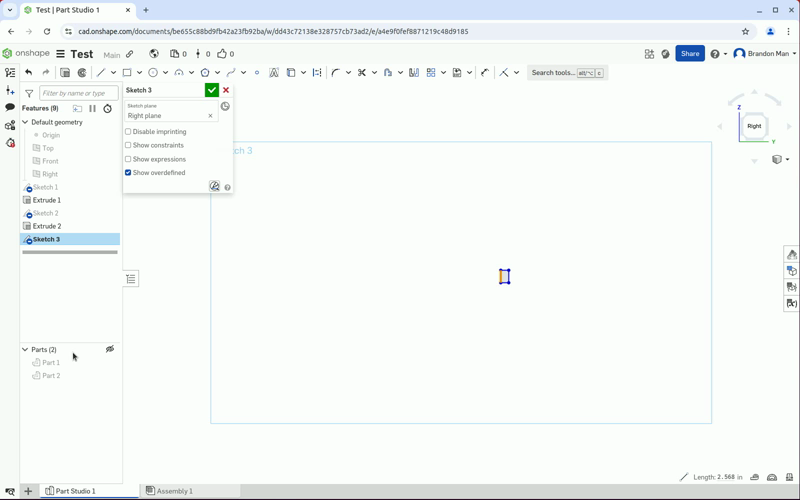
key(shift+e)
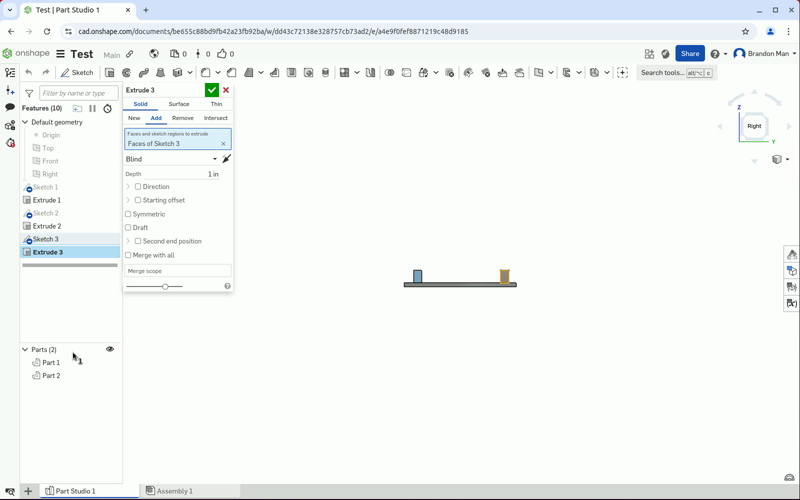
mouse_move(143, 106)
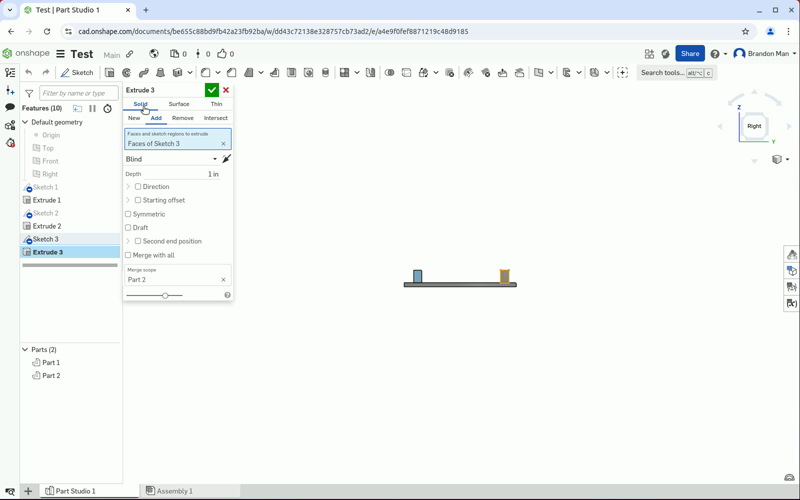
click(143, 106)
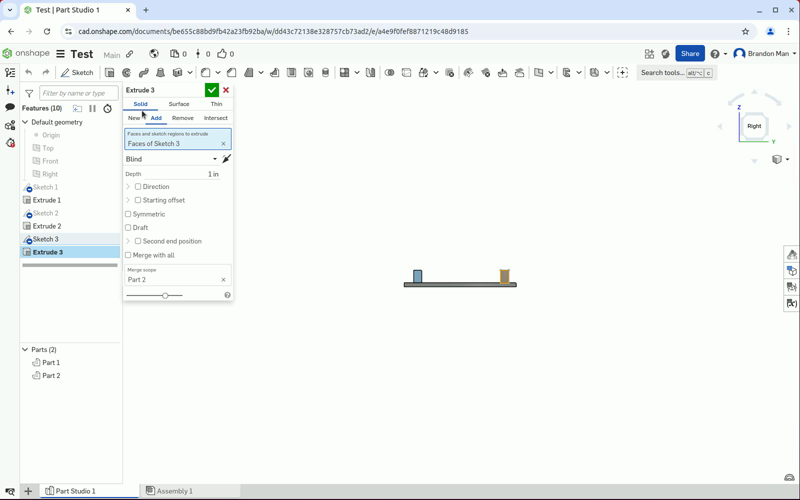
mouse_move(137, 120)
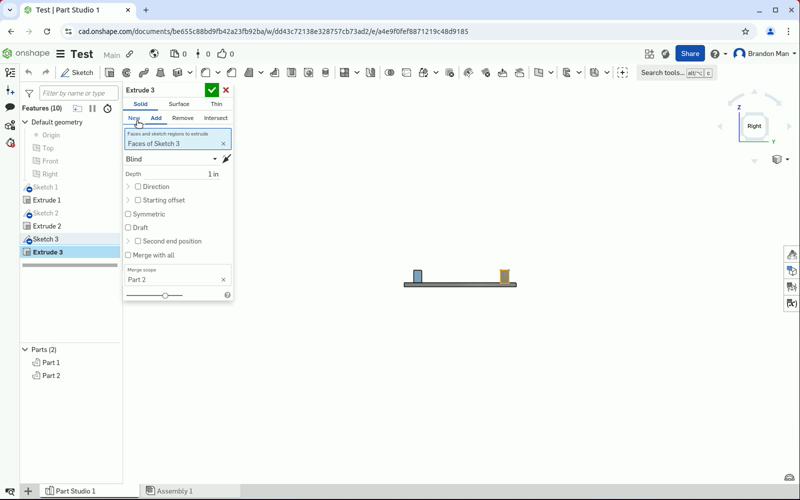
click(137, 120)
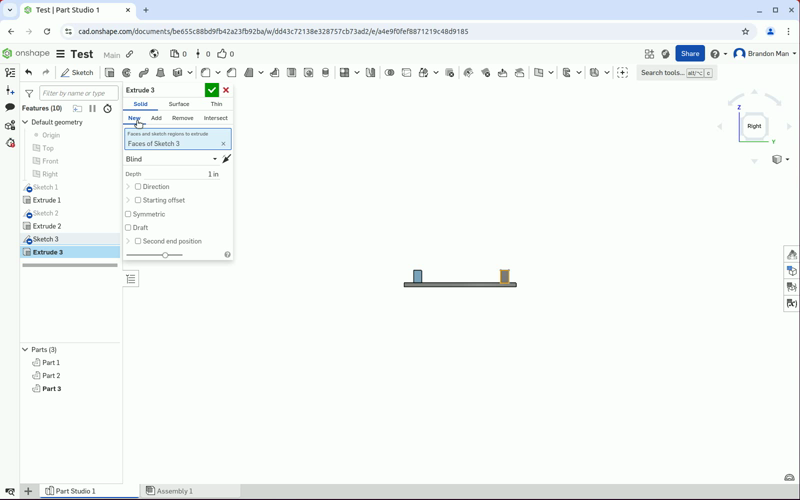
key(tab, 4)
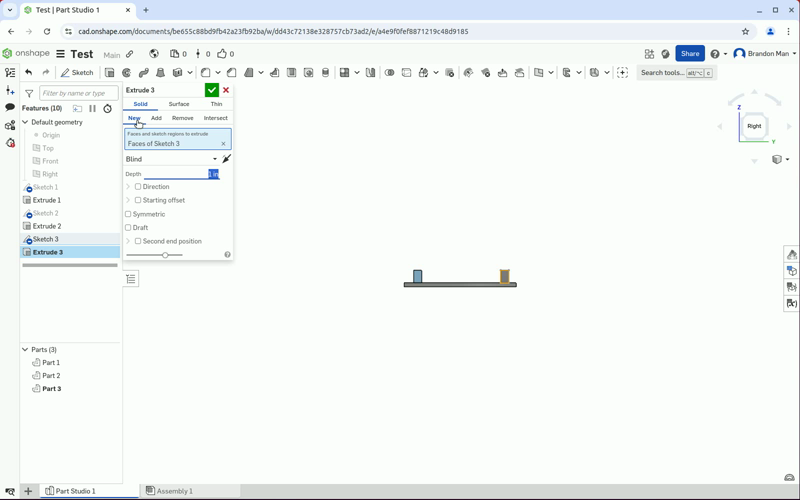
text(46.216)
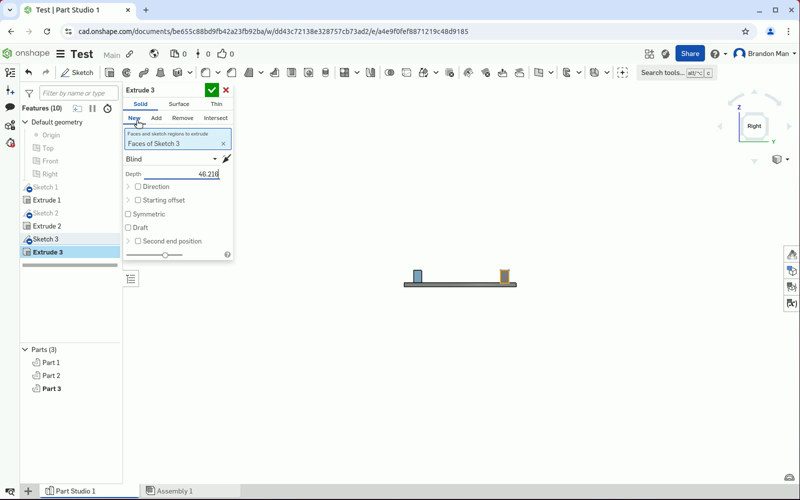
key(tab, 3)
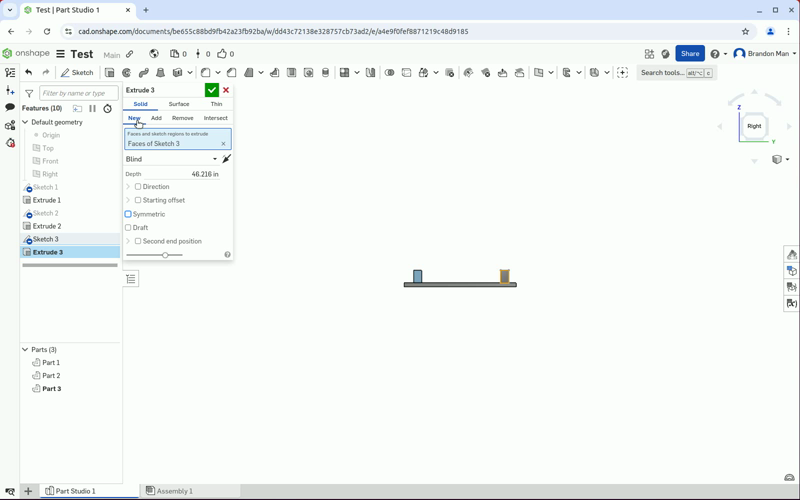
key(space)
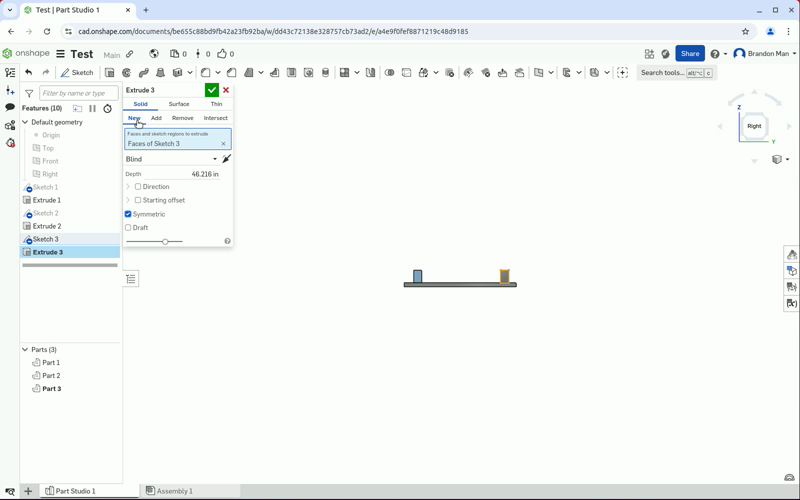
key(enter)
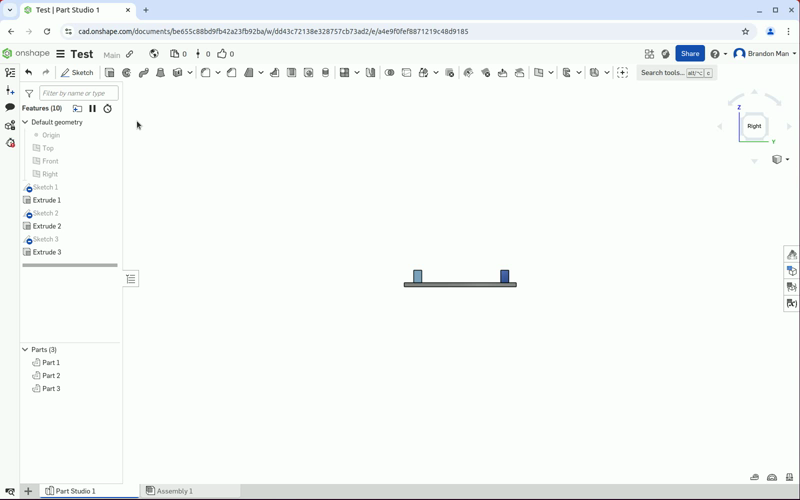
key(shift+h)
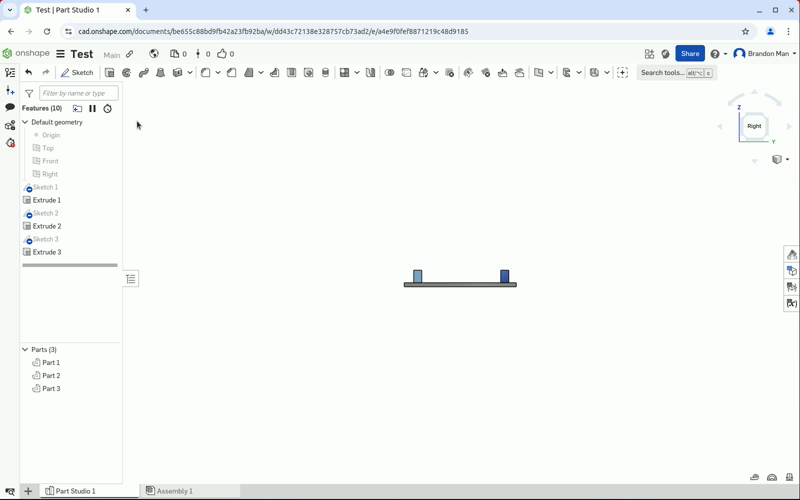
key(shift+h)
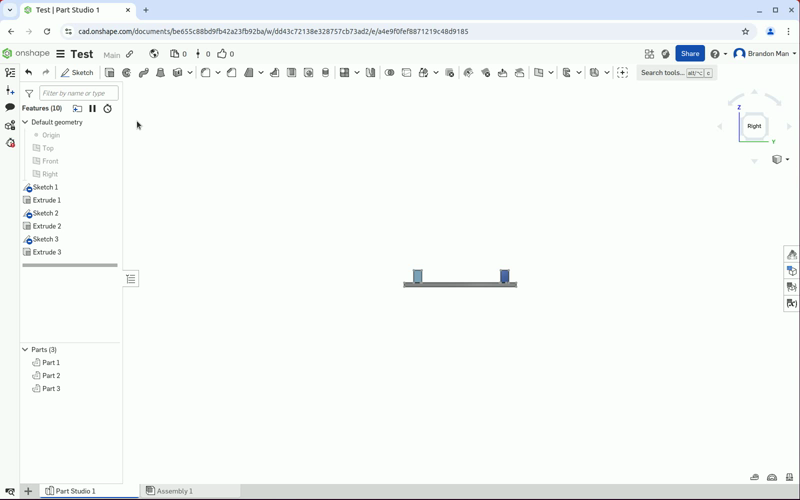
key(shift+7)
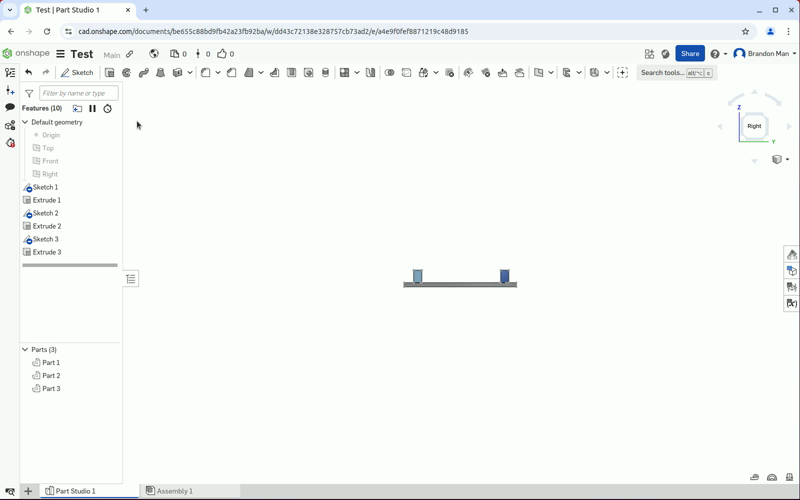
key(right, 2)
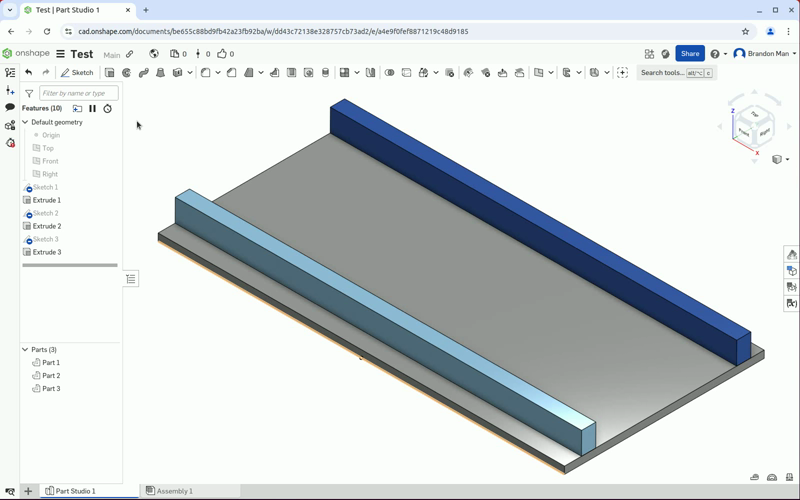
key(down, 2)
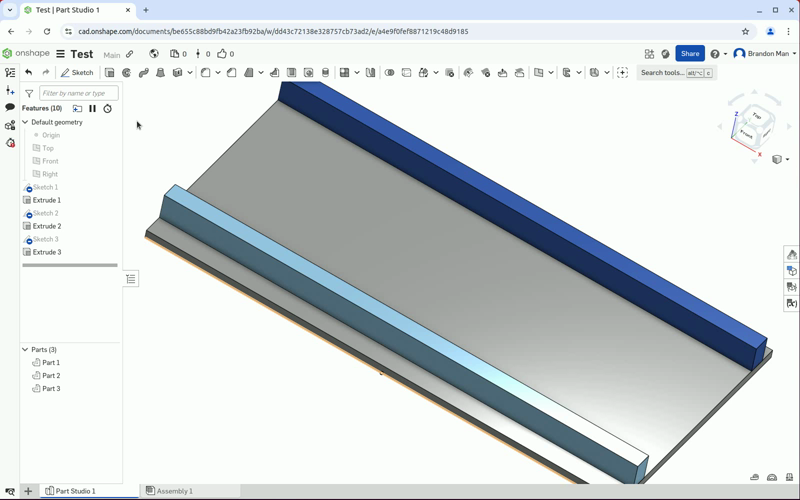
key(up, 2)
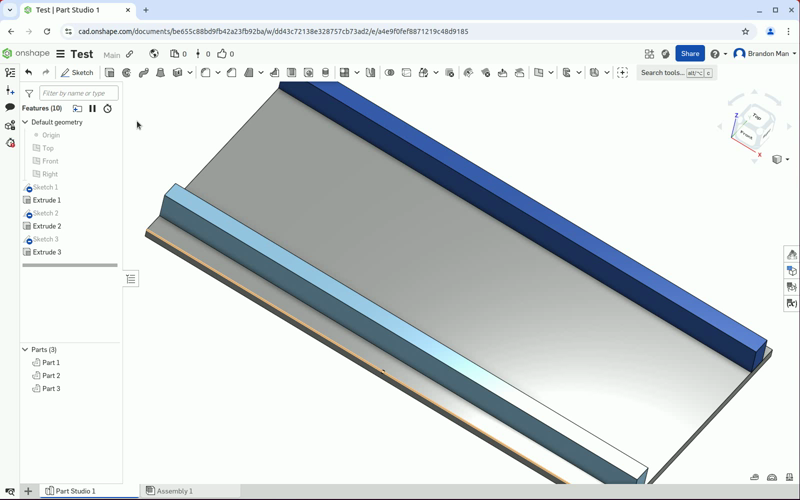
key(left, 2)
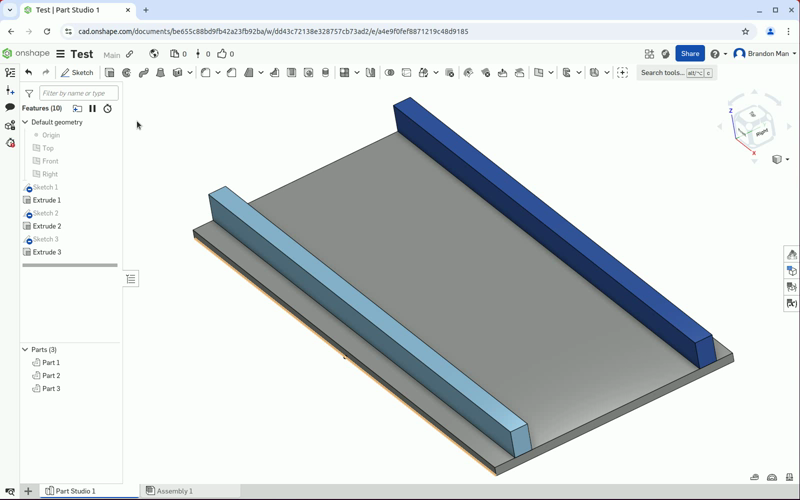
mouse_move(73, 189)
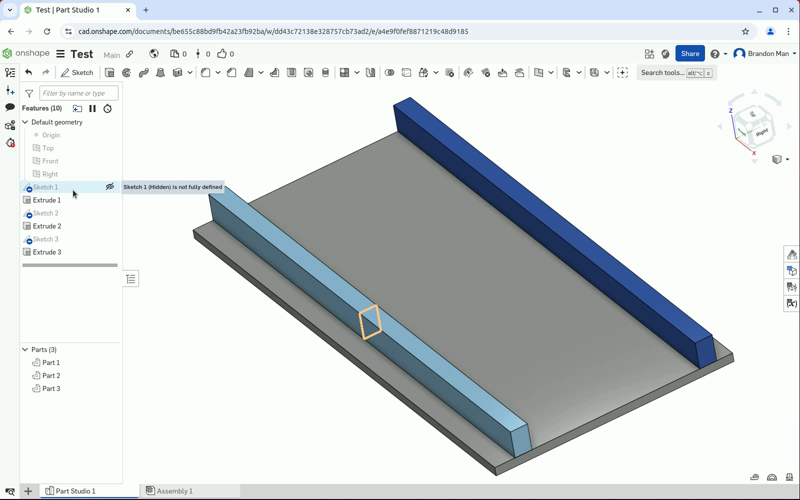
click(73, 189)